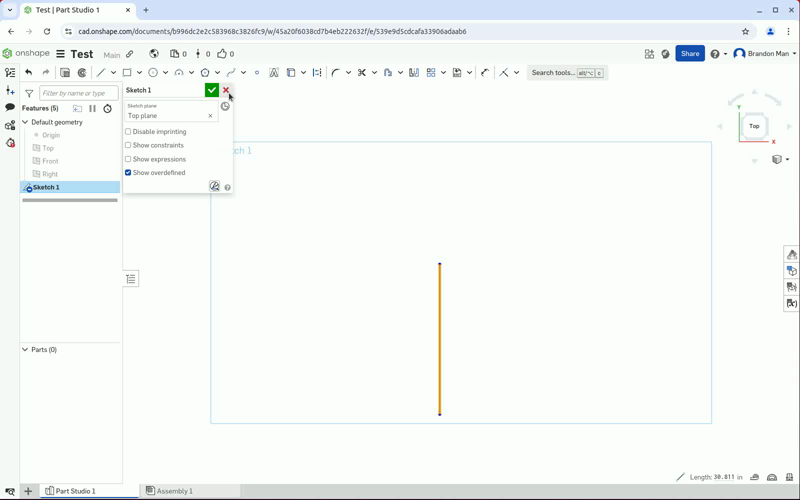
key(shift+h)
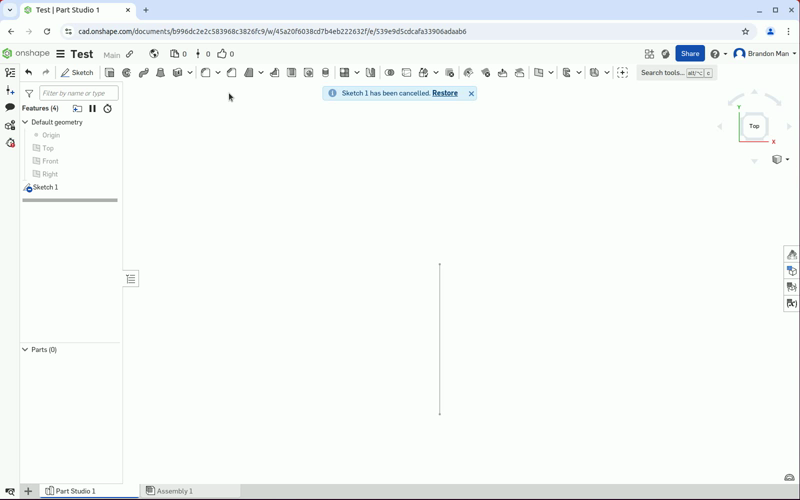
mouse_move(73, 352)
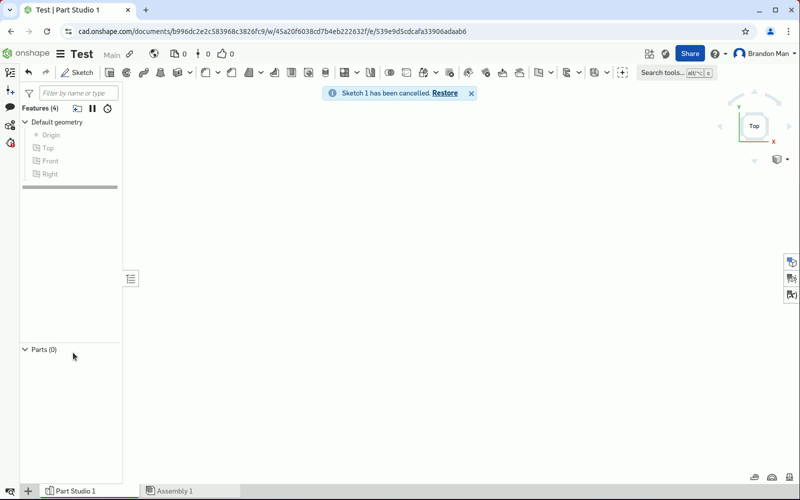
key(y)
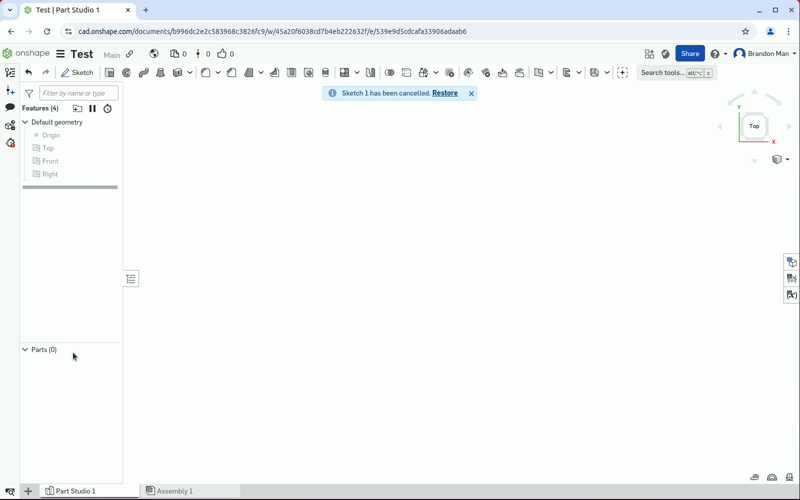
key(shift+p)
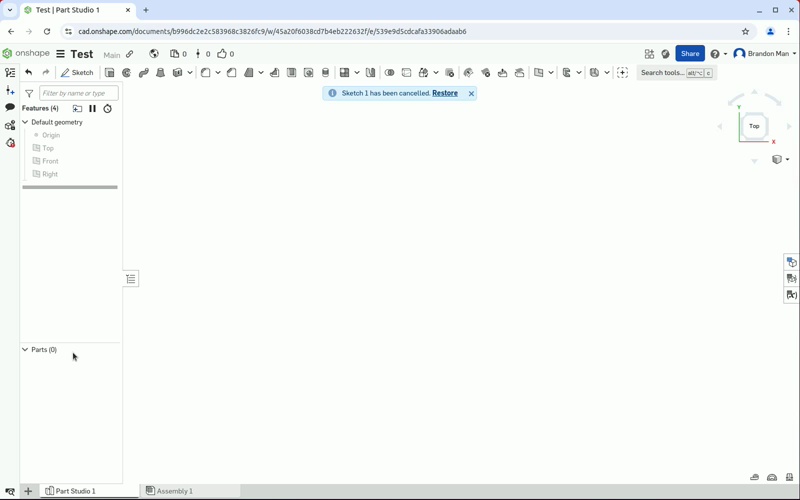
key(space)
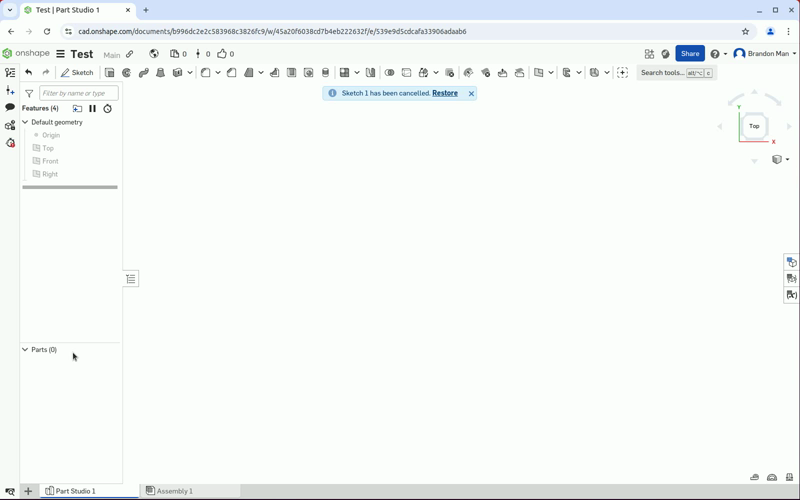
key_down(shift)
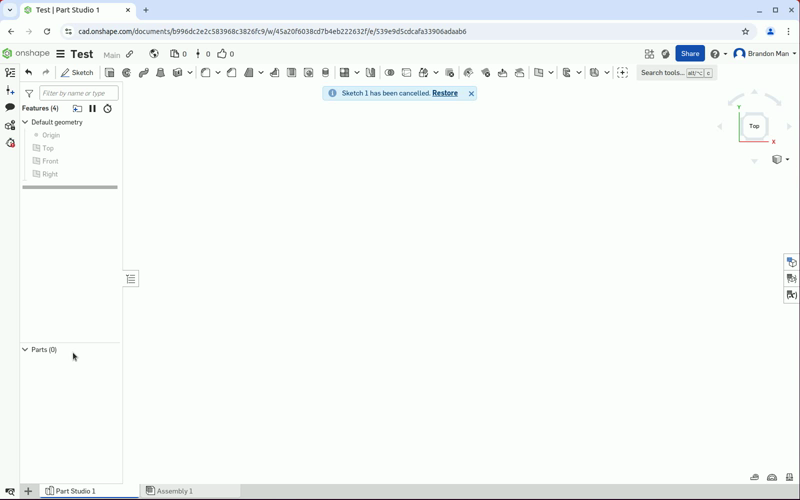
key(up)
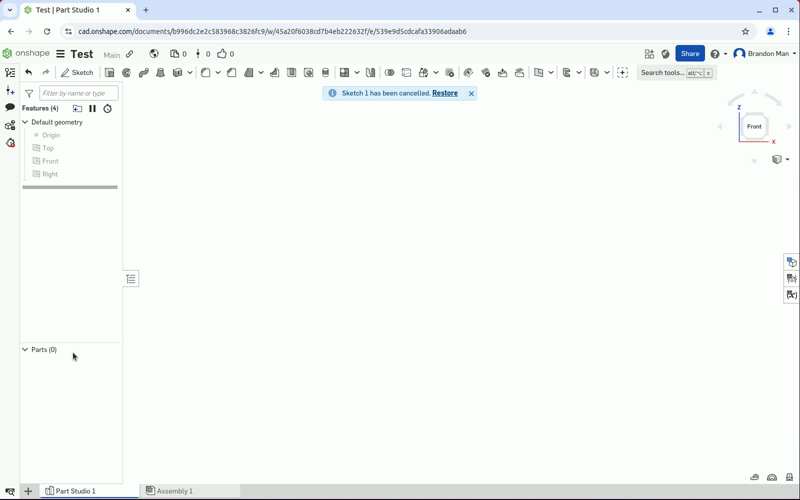
key_up(shift)
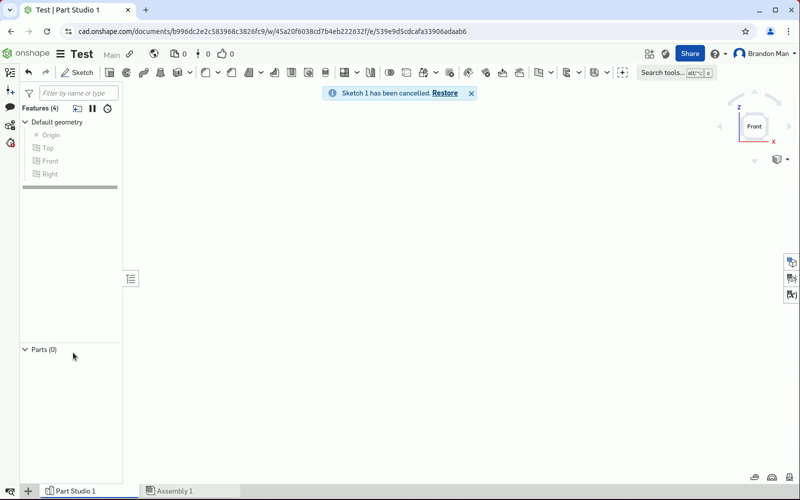
key(space)
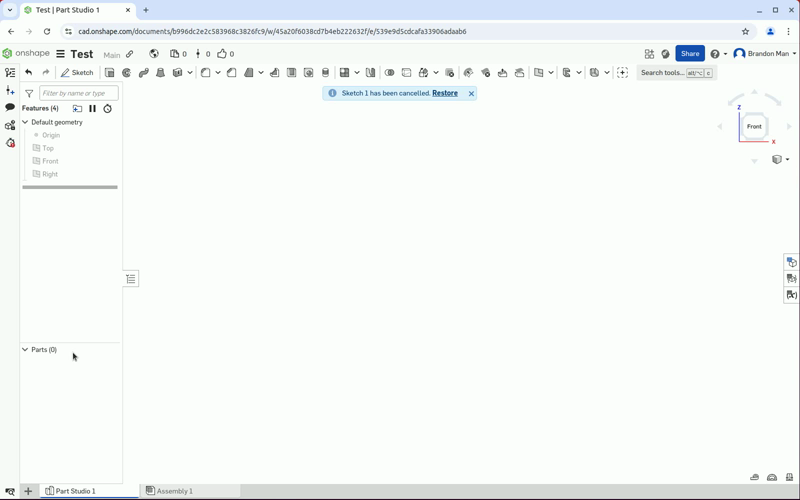
key_down(shift)
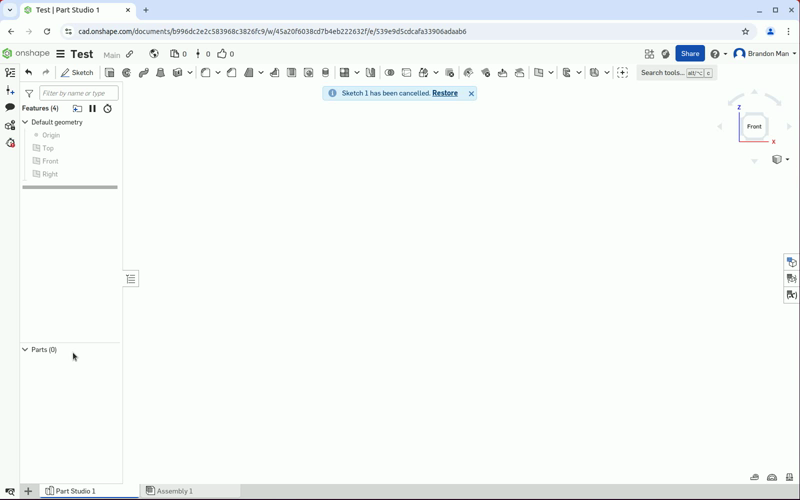
key(left)
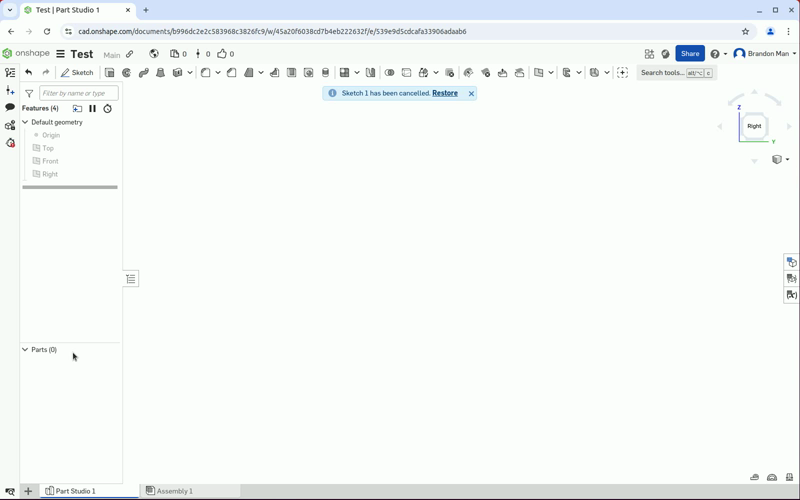
key_up(shift)
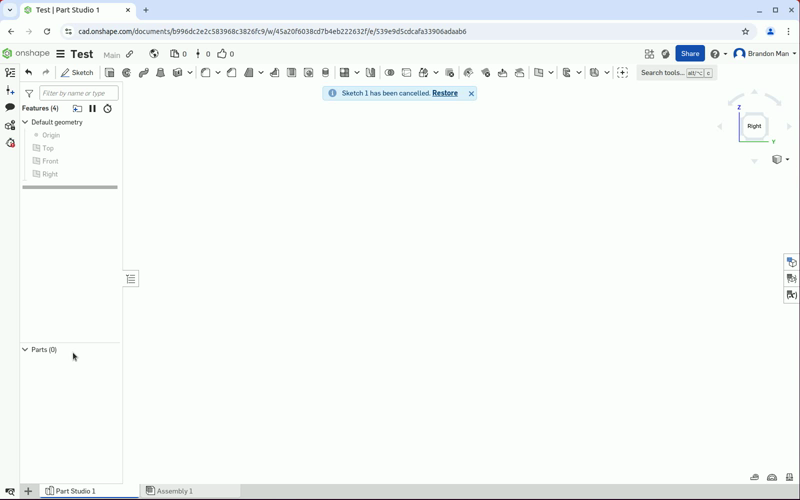
mouse_move(73, 352)
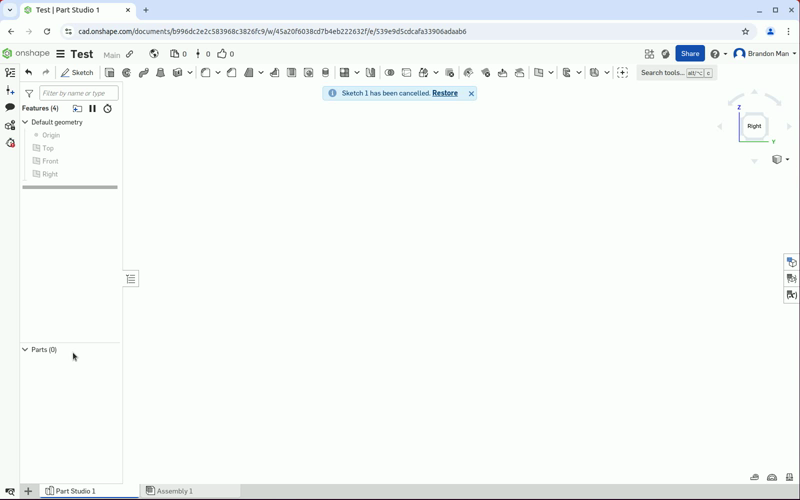
key(shift+y)
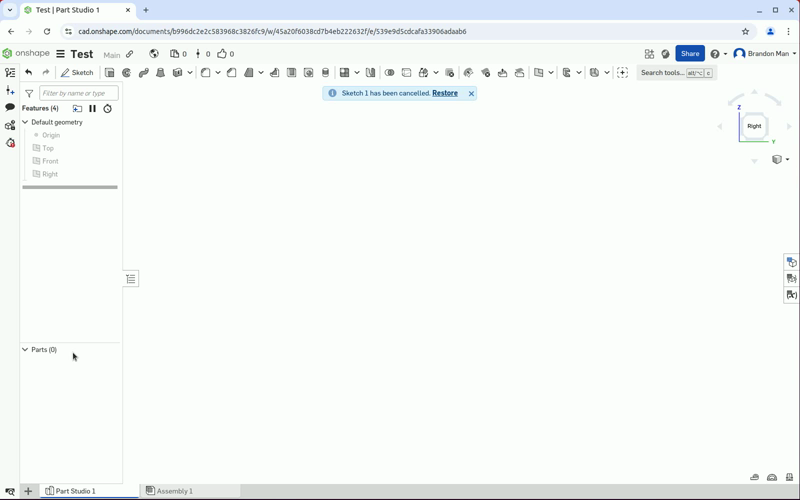
key(shift+s)
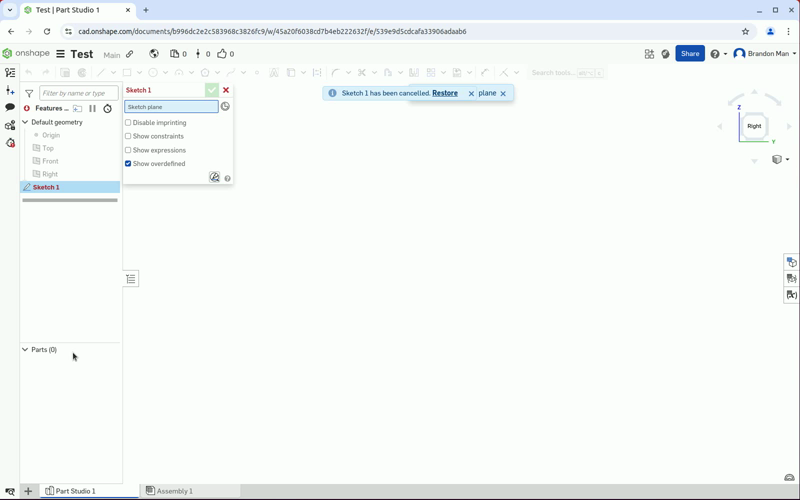
mouse_move(73, 176)
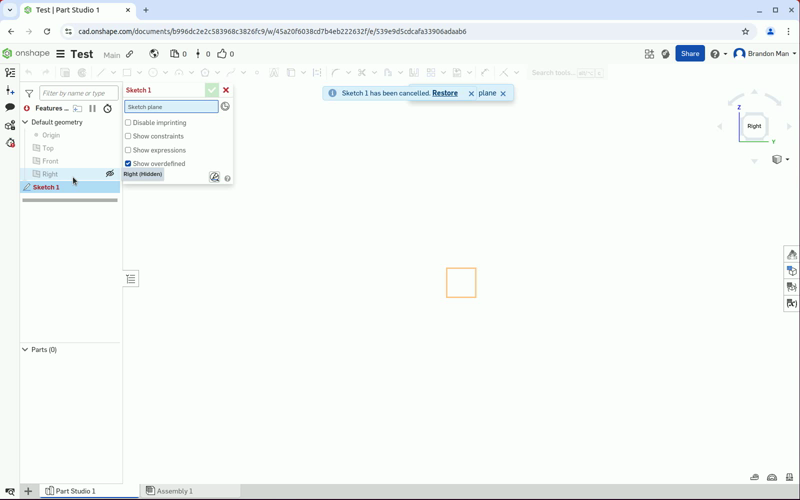
click(73, 176)
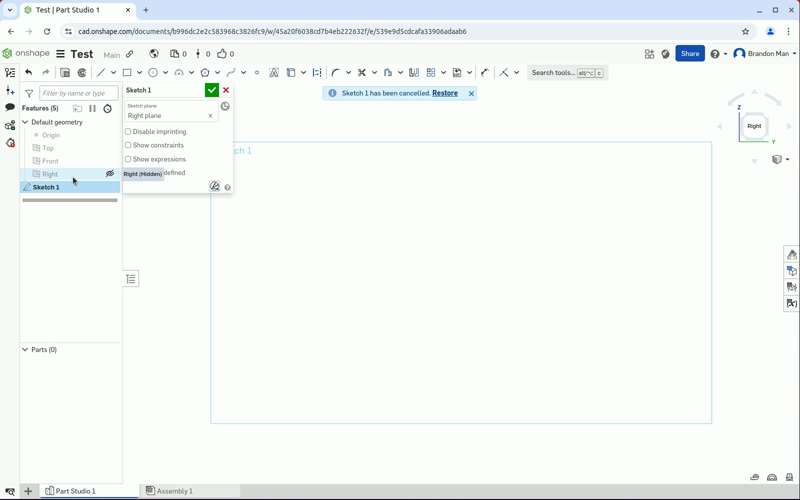
mouse_move(73, 352)
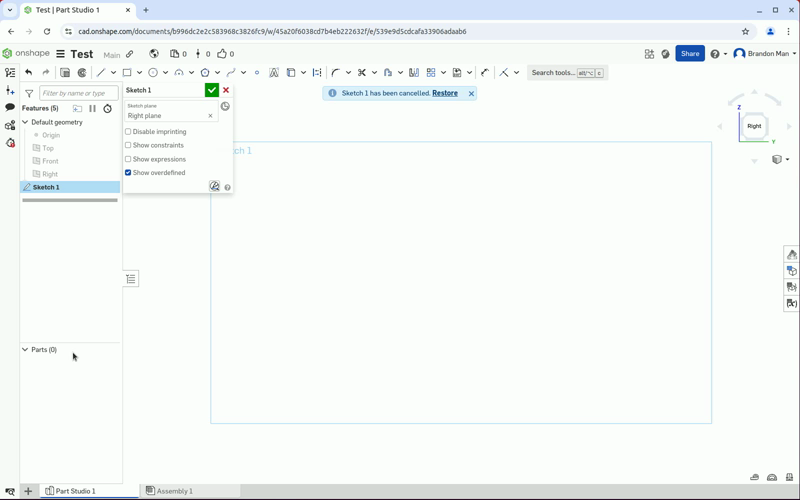
key(y)
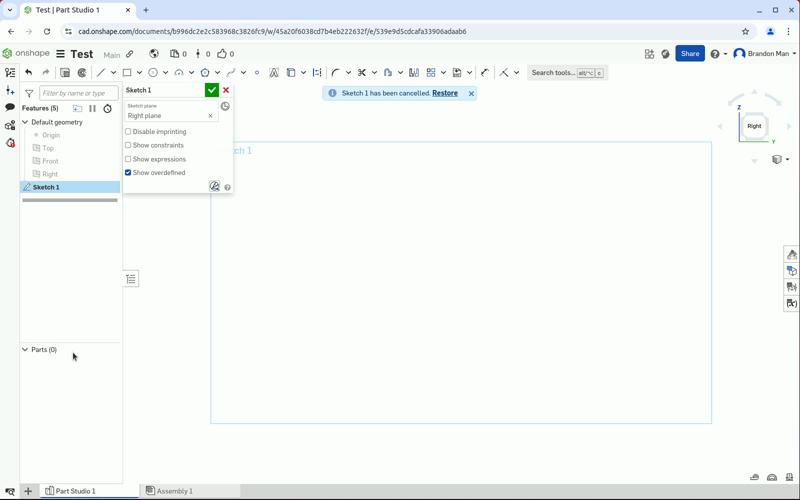
key(l)
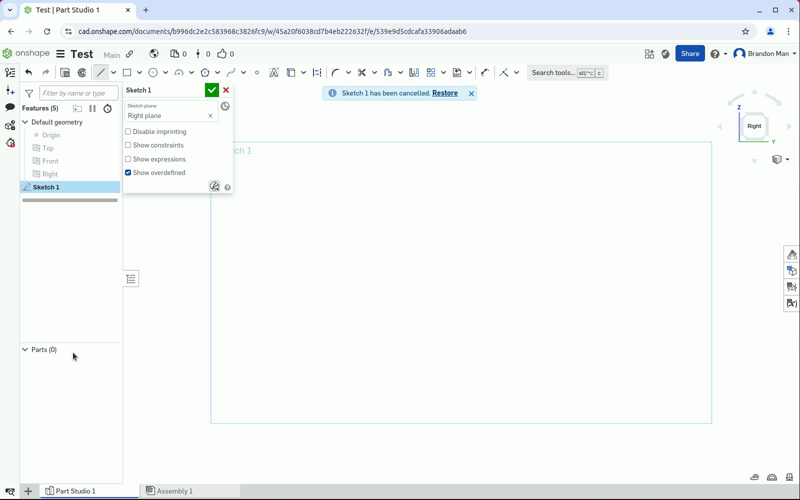
key_down(shift)
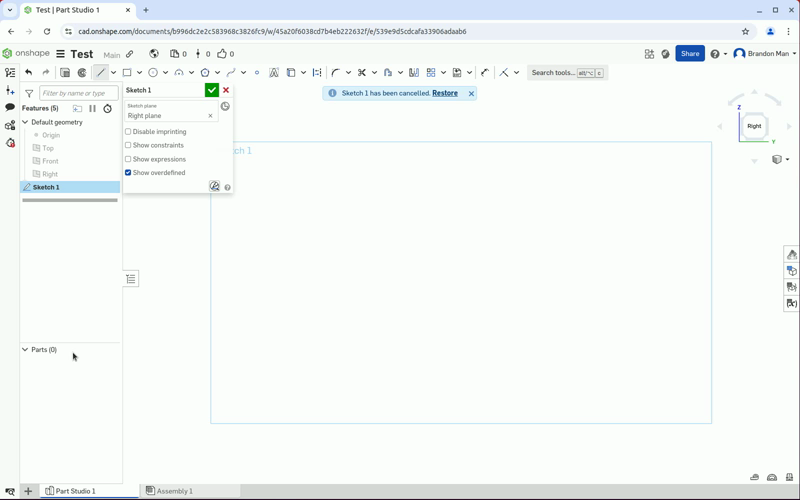
mouse_move(376, 395)
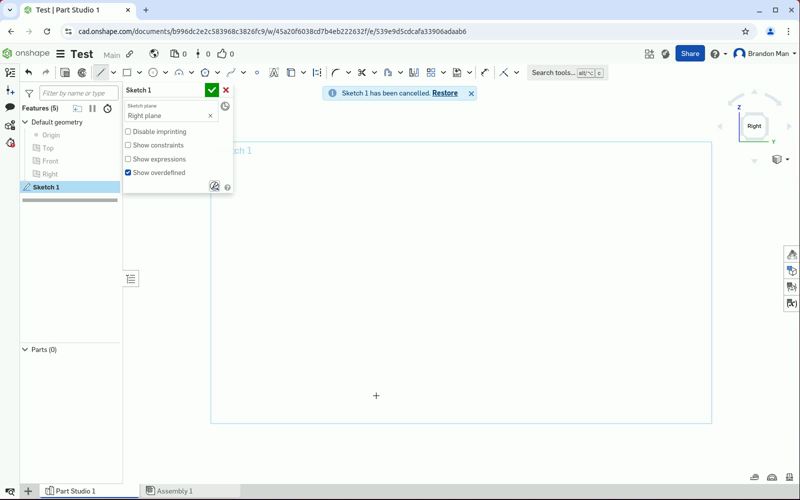
click(376, 395)
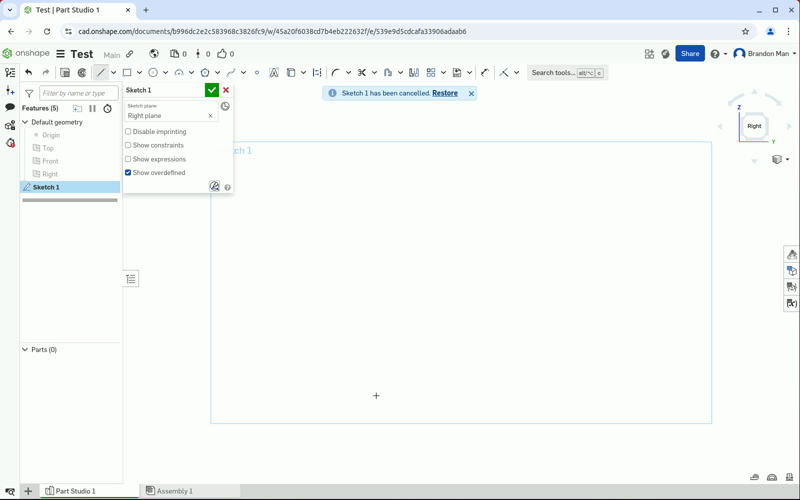
key_up(shift)
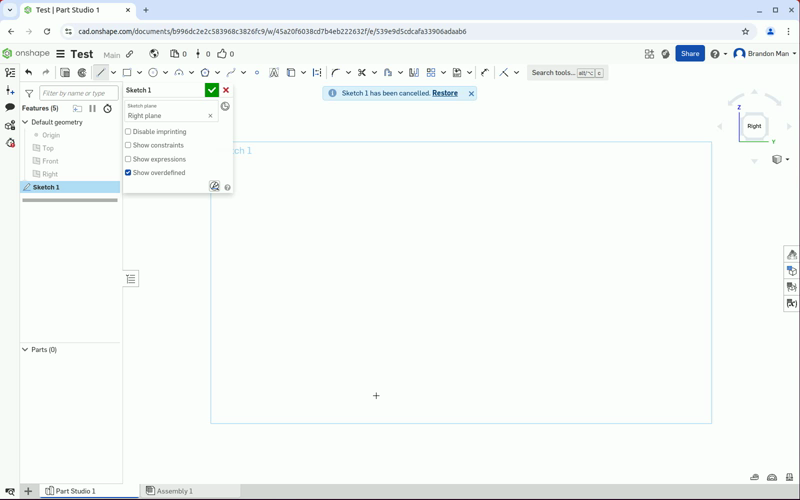
key_down(shift)
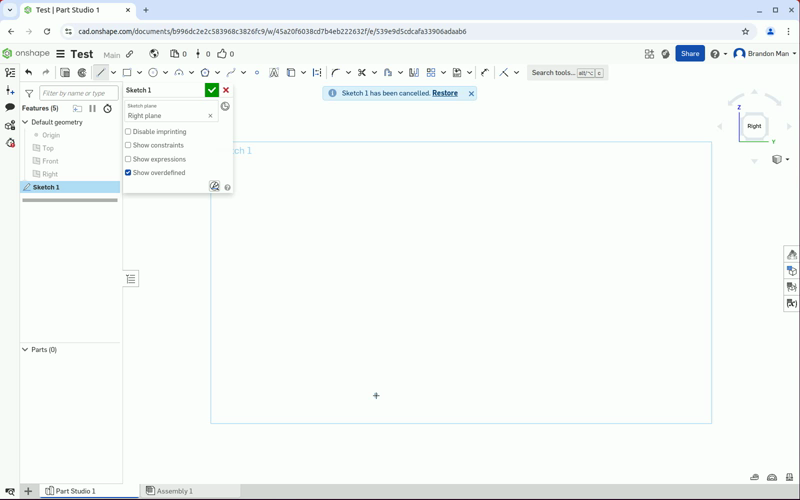
mouse_move(543, 395)
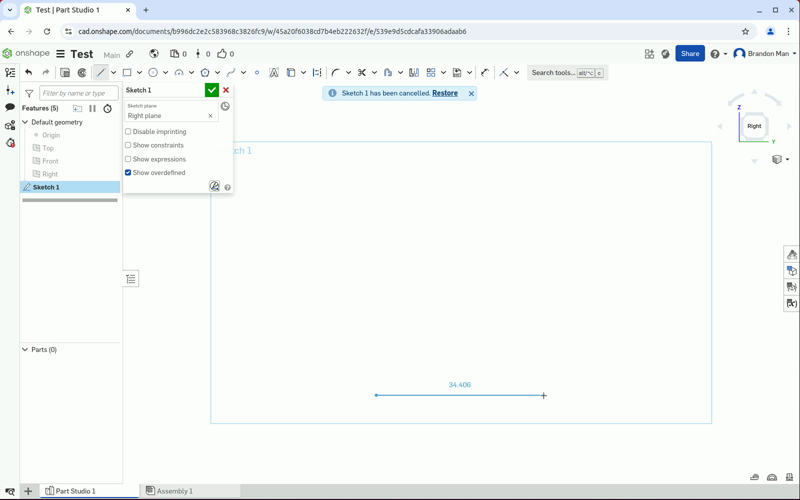
click(543, 395)
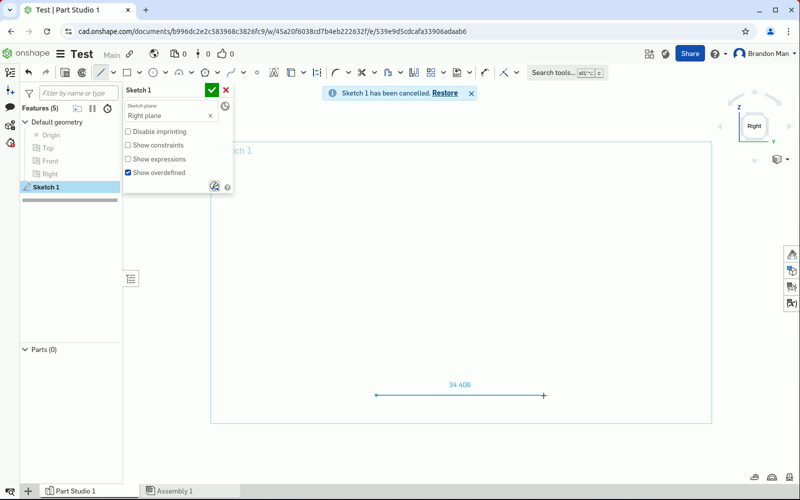
key_up(shift)
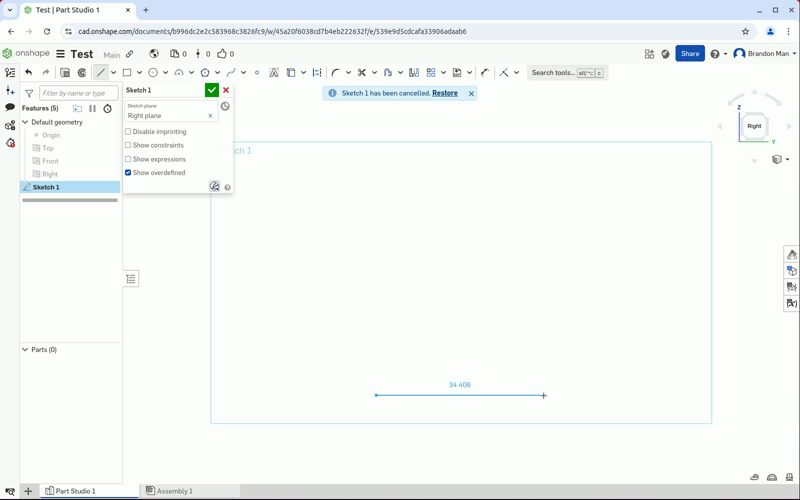
key_down(shift)
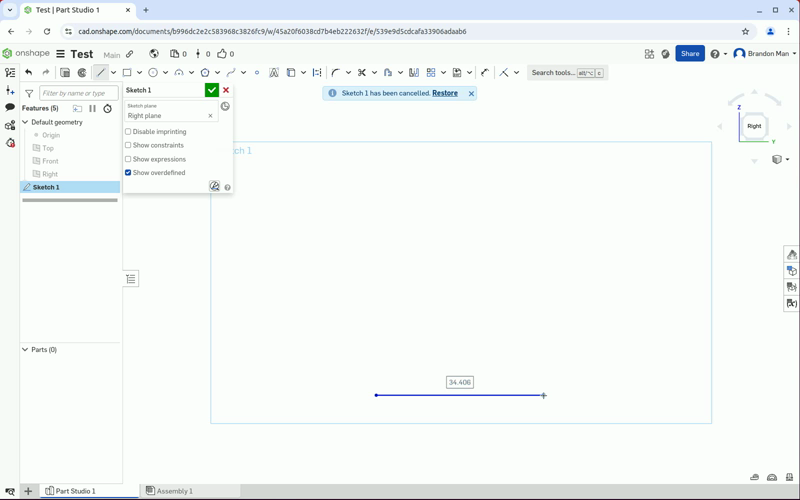
mouse_move(543, 171)
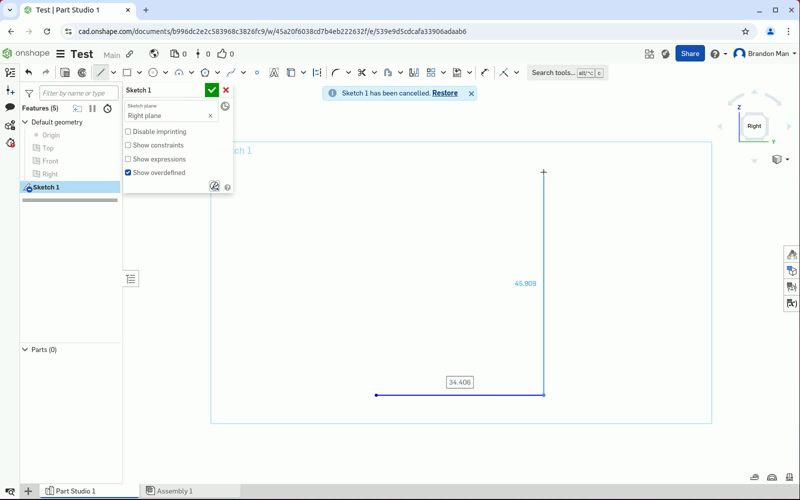
click(543, 171)
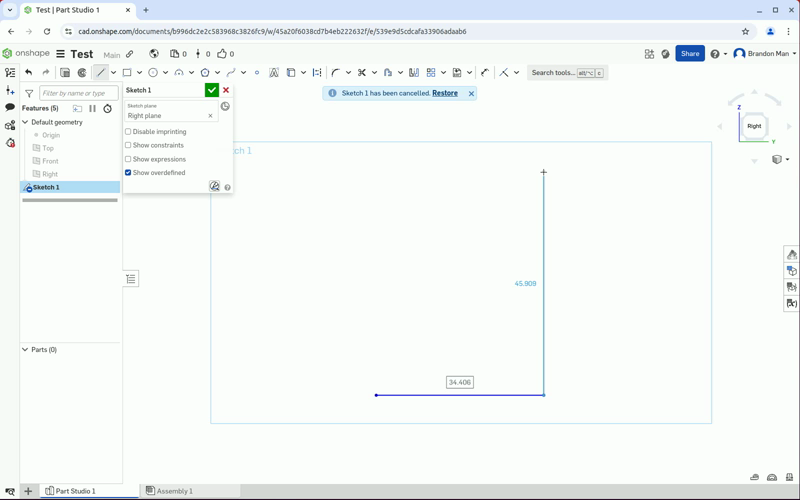
key_up(shift)
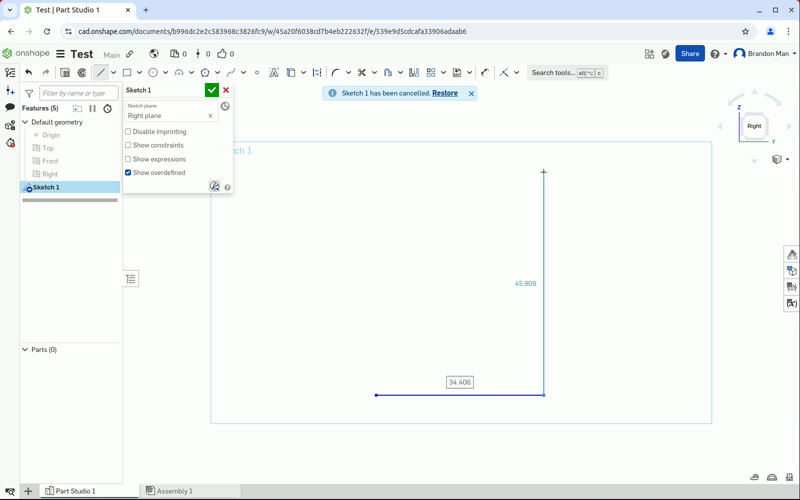
key_down(shift)
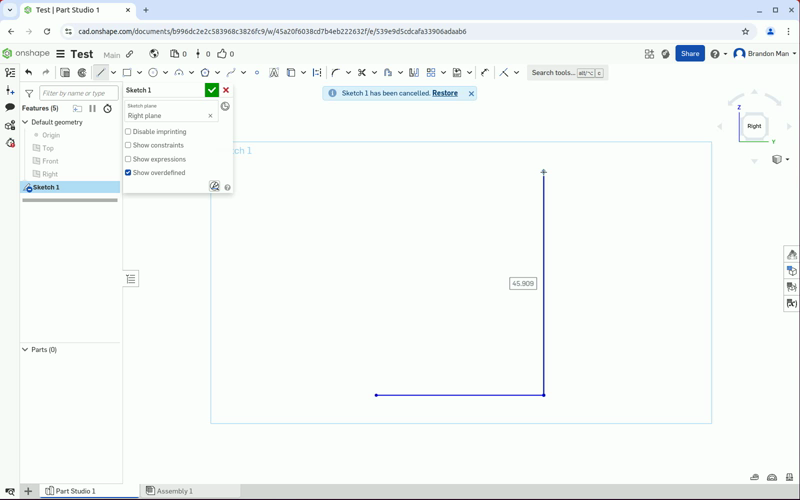
mouse_move(376, 171)
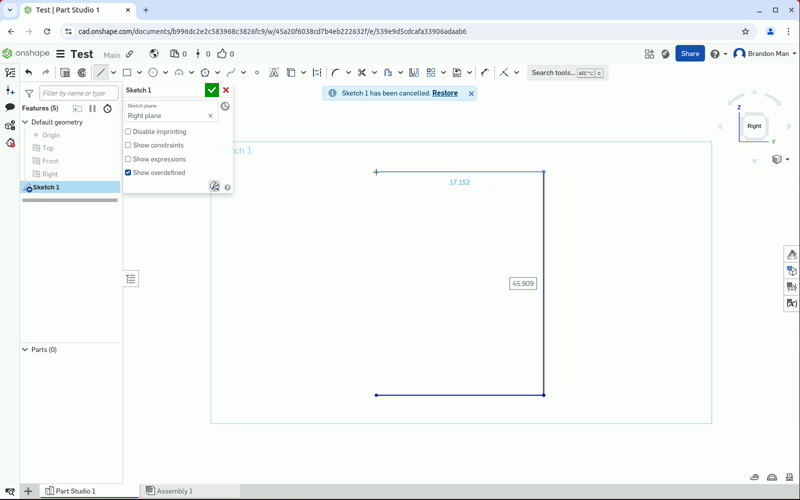
click(376, 171)
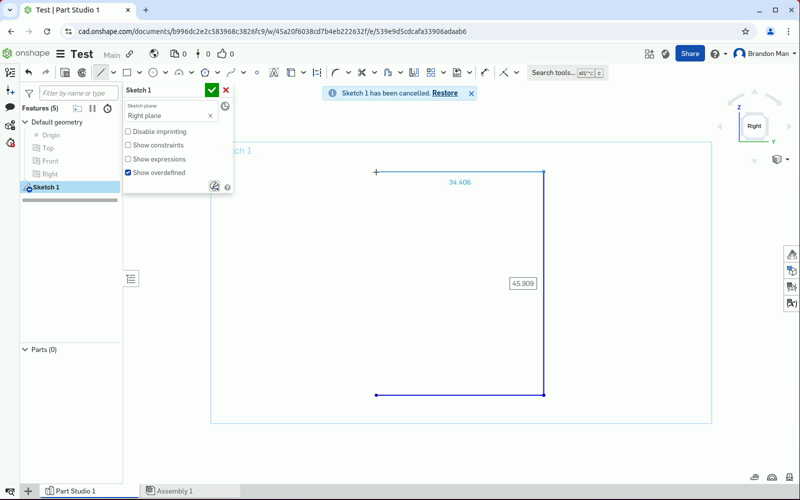
key_up(shift)
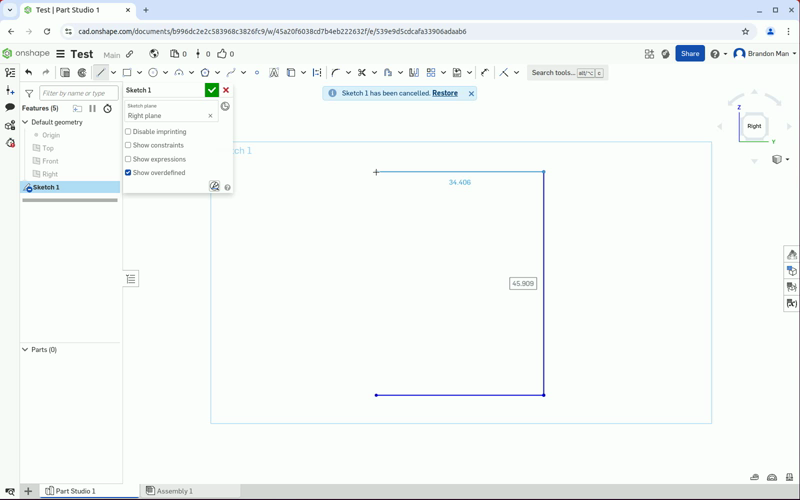
key_down(shift)
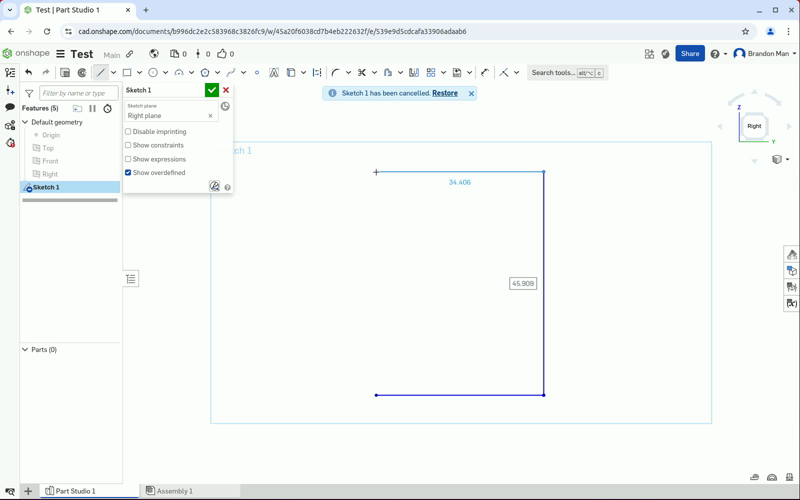
mouse_move(376, 395)
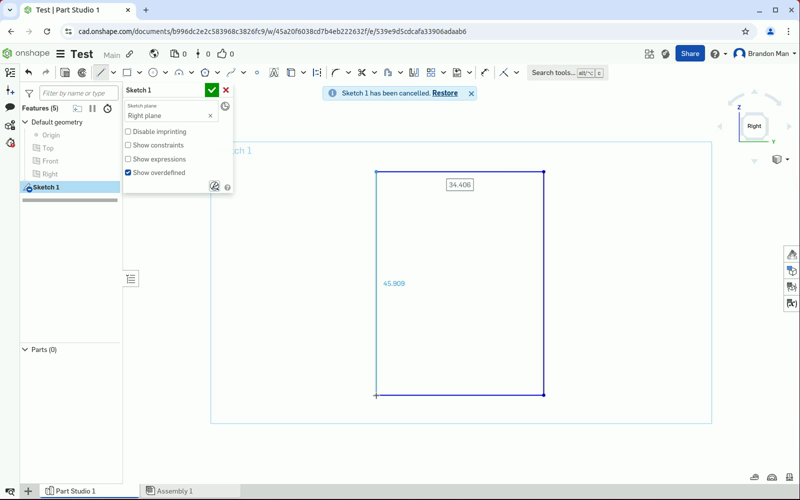
key_up(shift)
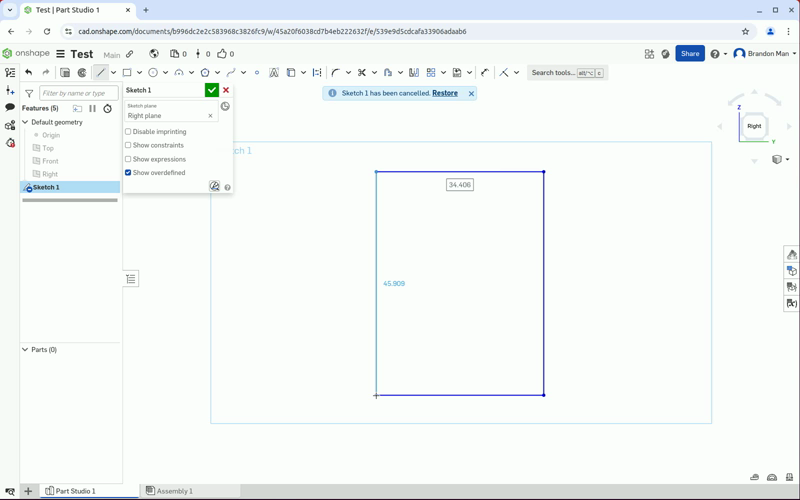
click(376, 395)
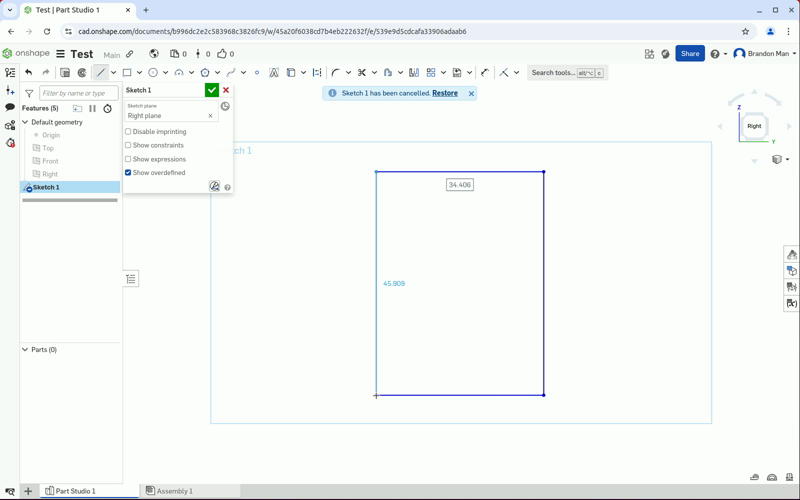
key(esc)
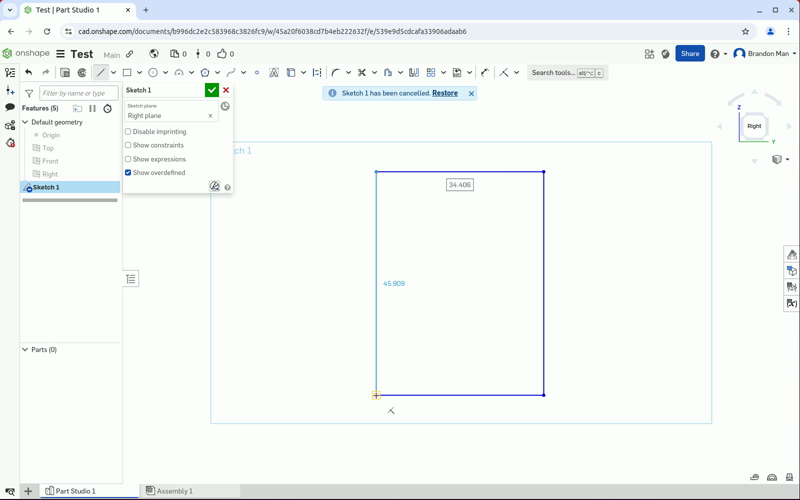
mouse_move(450, 246)
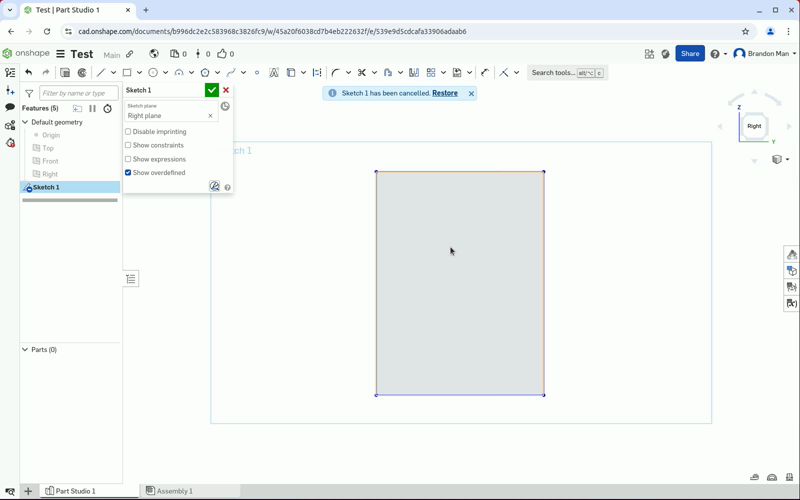
click(450, 246)
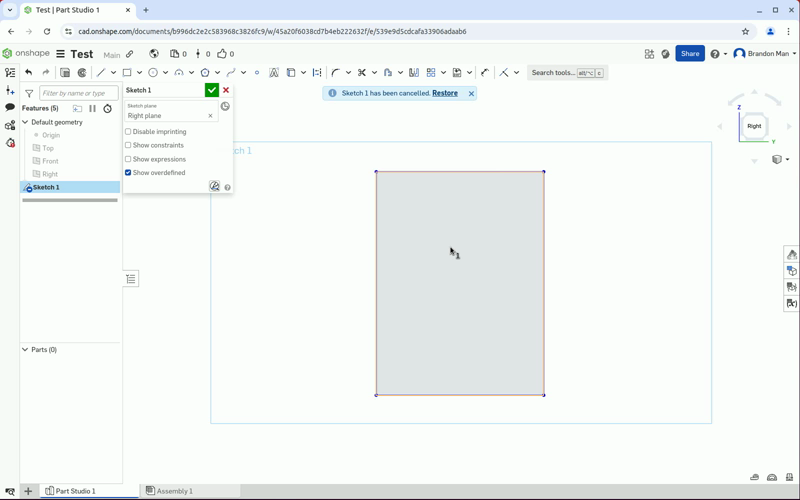
mouse_move(73, 352)
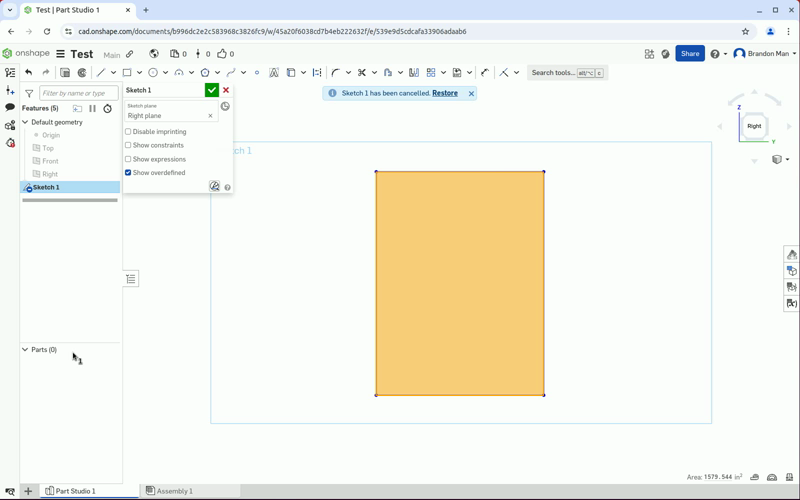
key(shift+y)
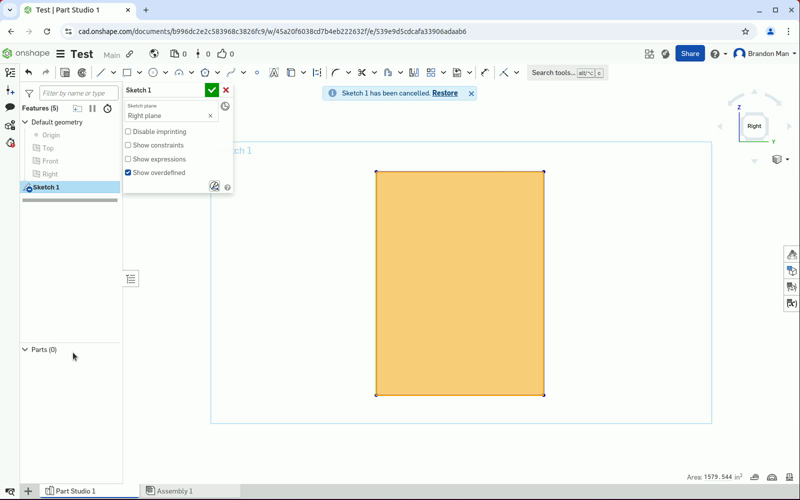
key(shift+e)
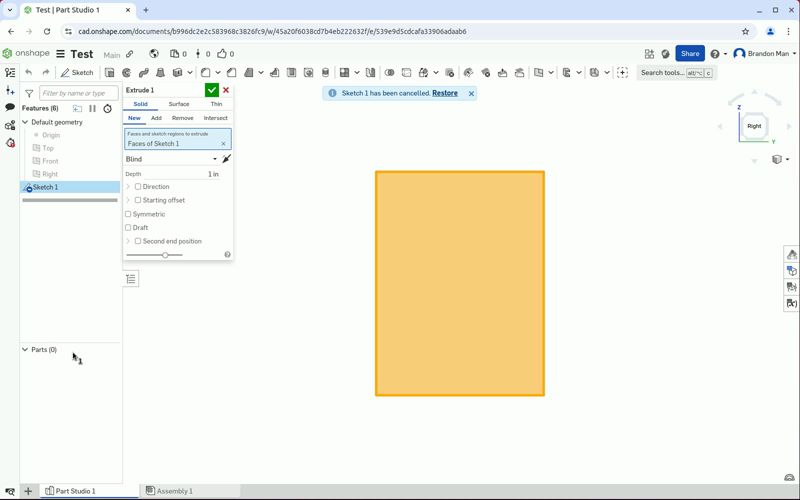
mouse_move(143, 106)
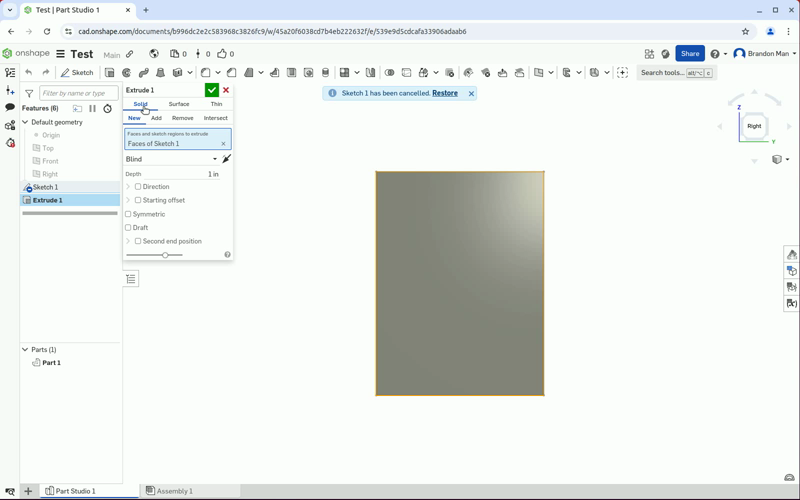
click(143, 106)
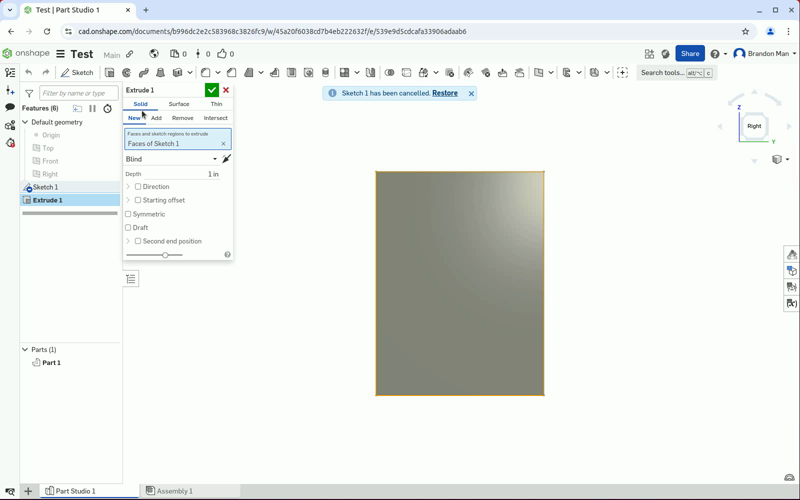
mouse_move(137, 120)
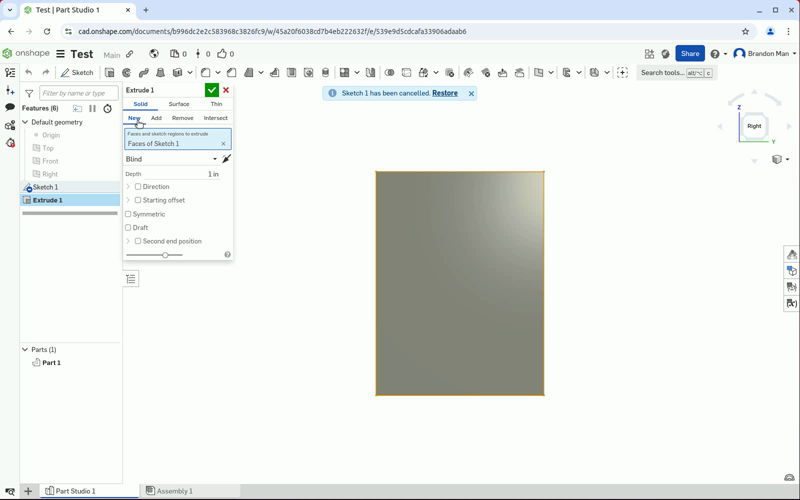
click(137, 120)
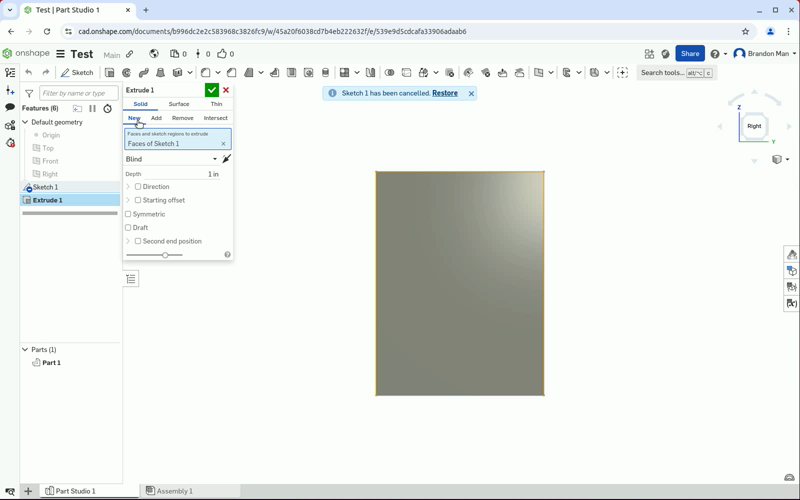
key(tab, 4)
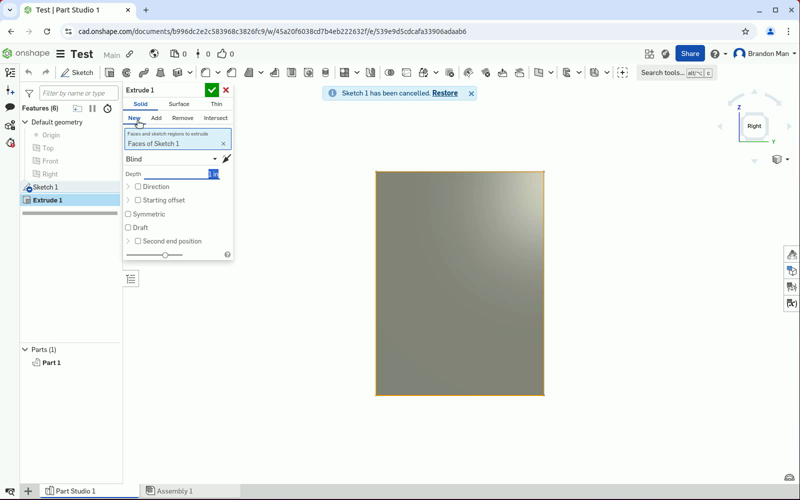
text(0.962)
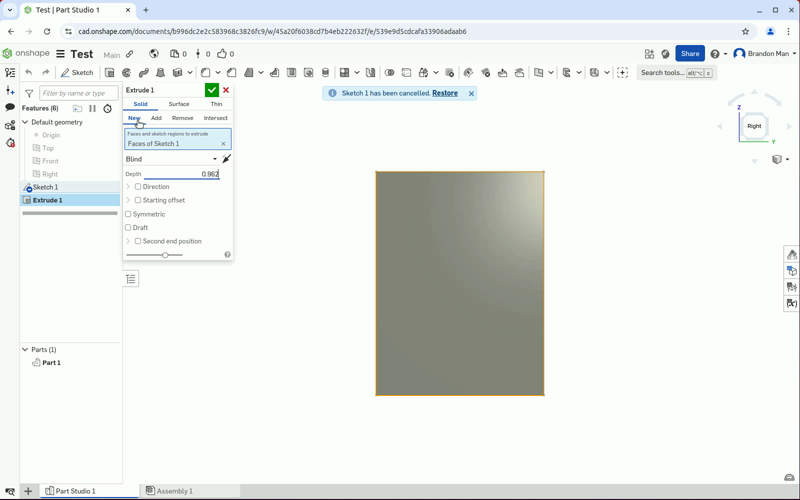
key(tab, 3)
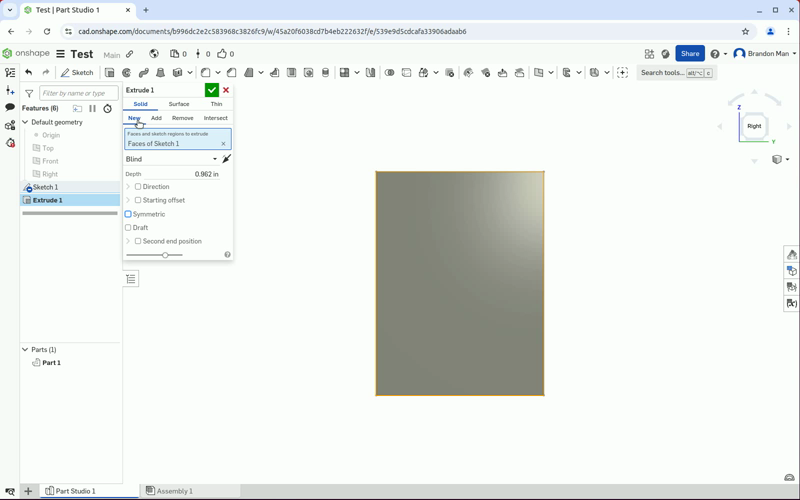
key(space)
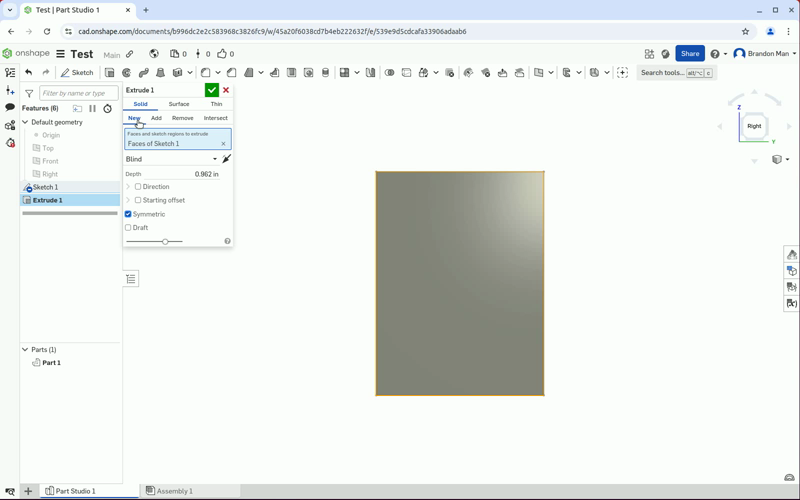
key(enter)
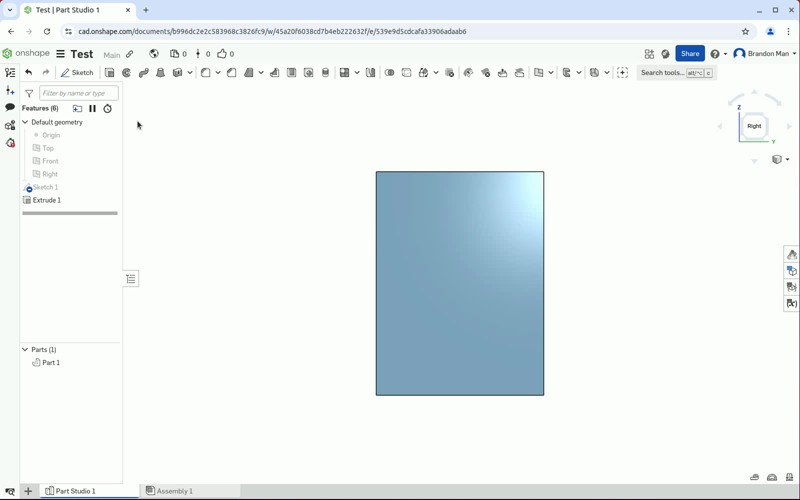
key(shift+h)
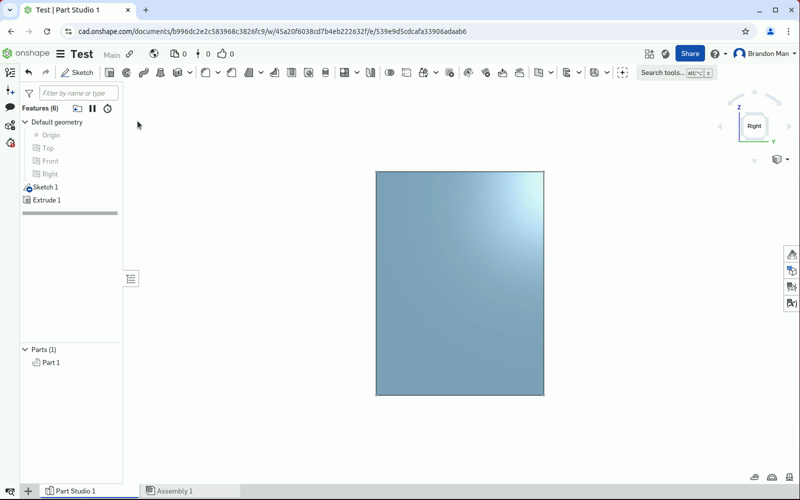
key(shift+h)
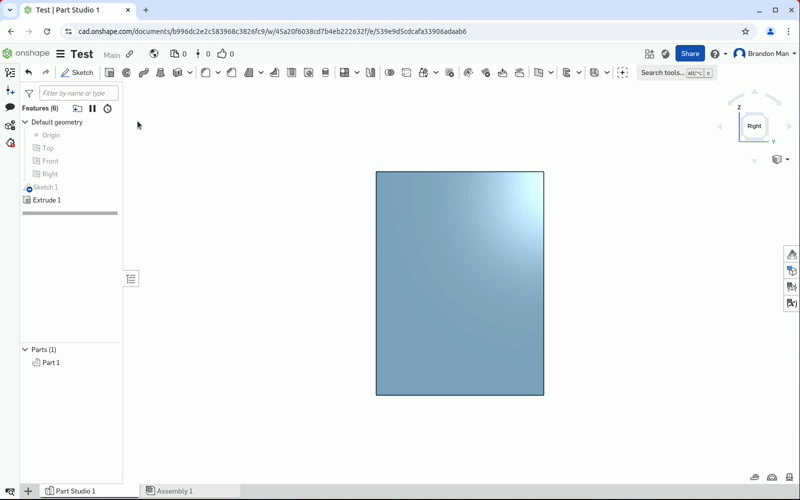
mouse_move(73, 189)
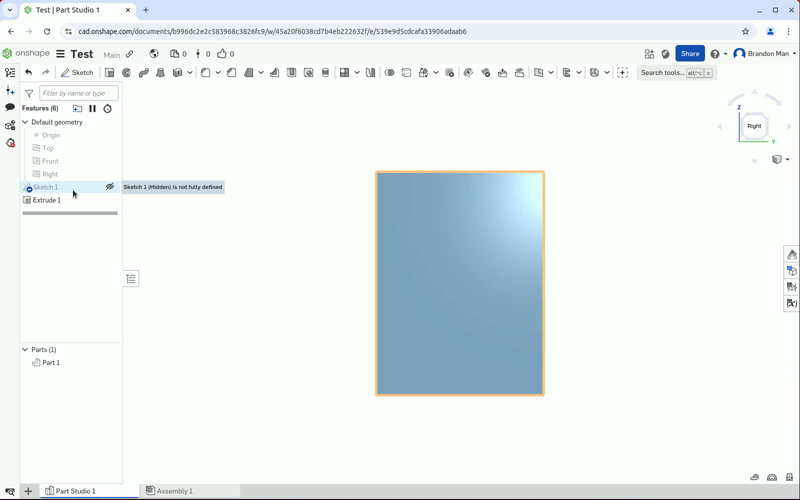
click(73, 189)
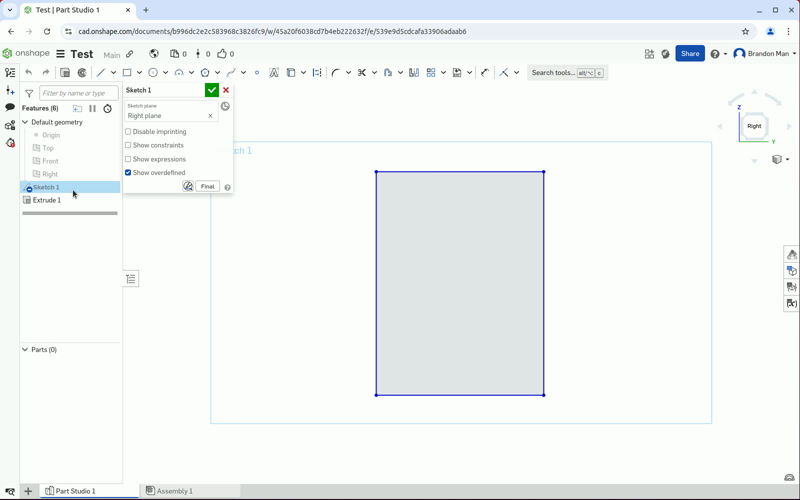
mouse_move(229, 92)
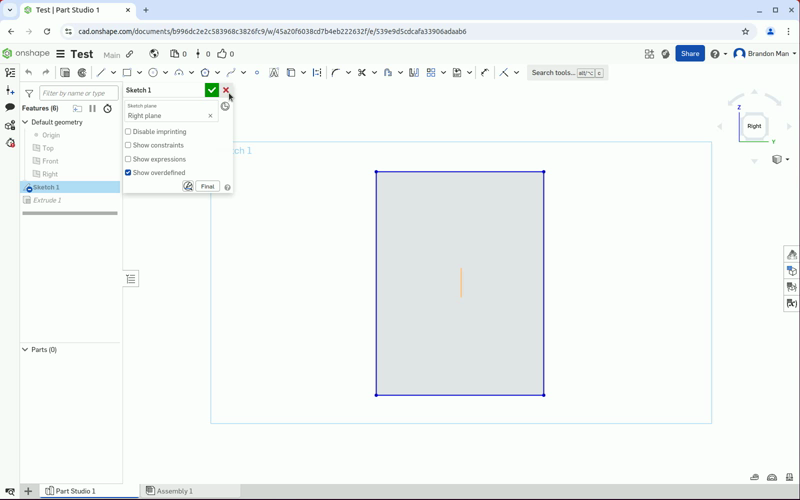
click(229, 92)
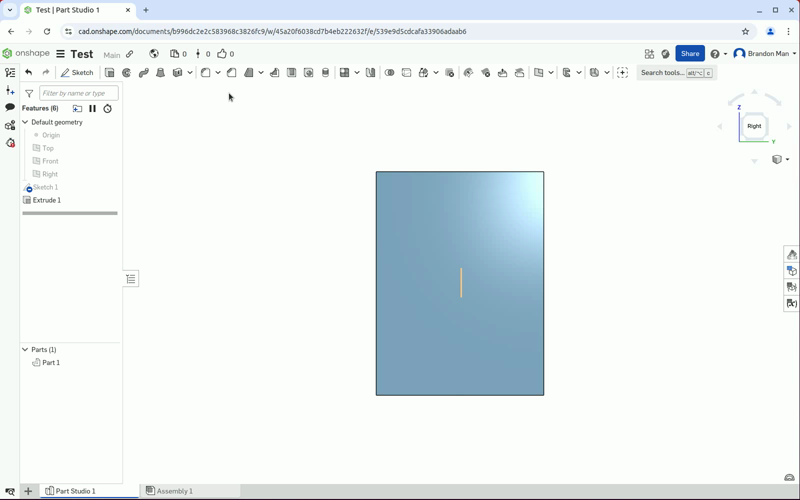
mouse_move(541, 75)
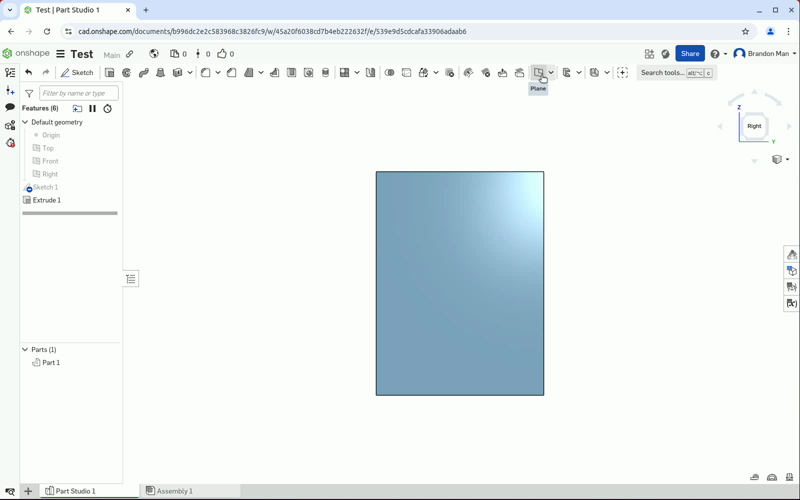
click(541, 75)
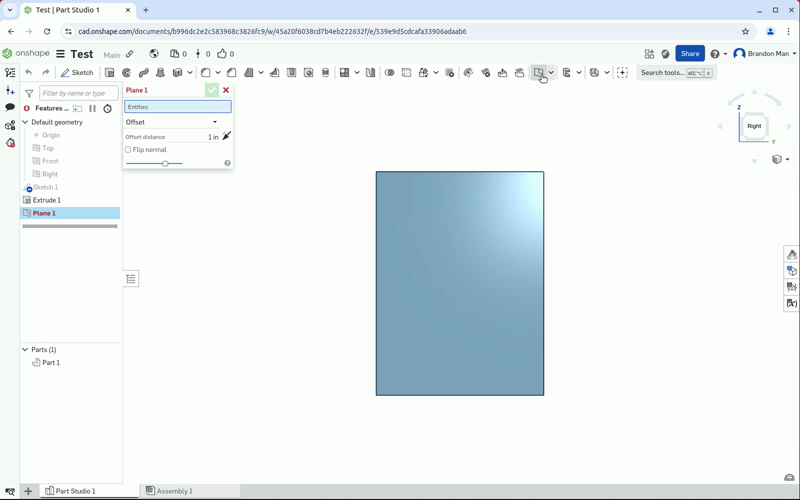
mouse_move(73, 176)
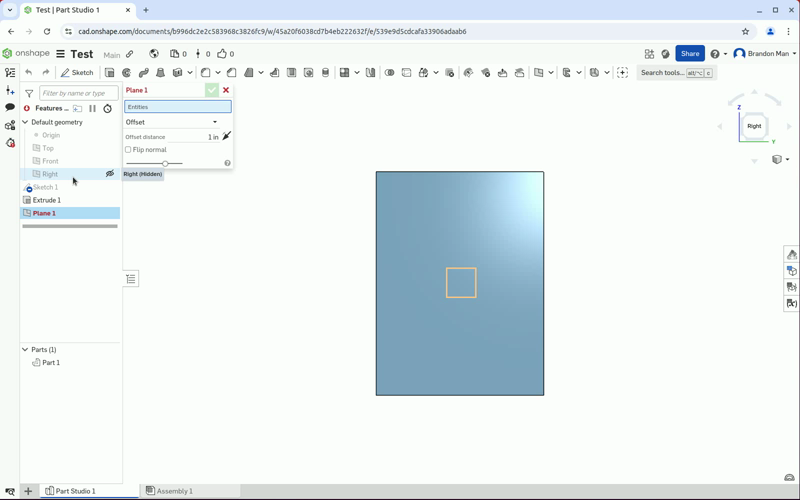
click(73, 176)
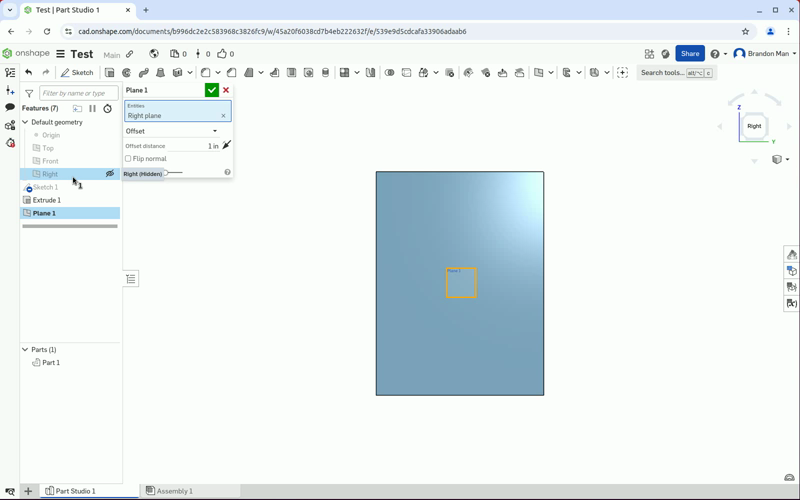
key(tab, 2)
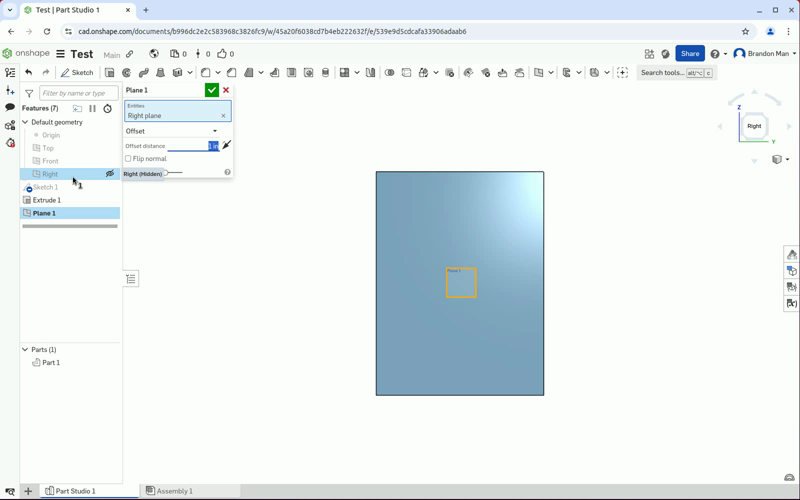
text(0.493)
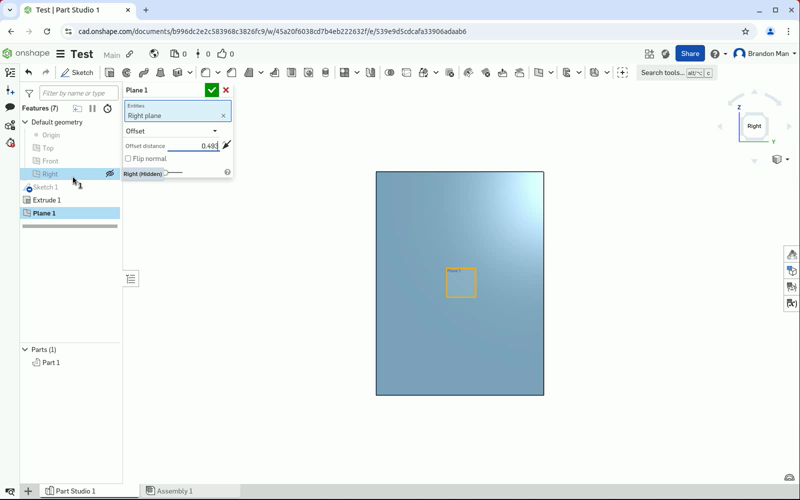
key(enter, 2)
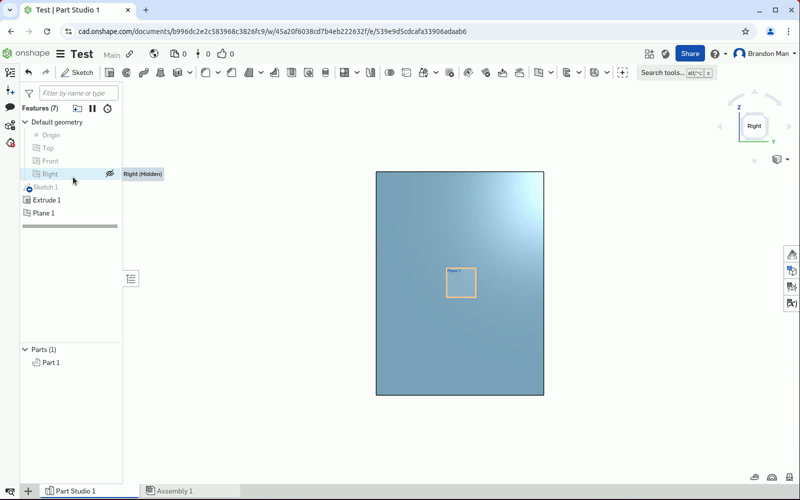
key(shift+s)
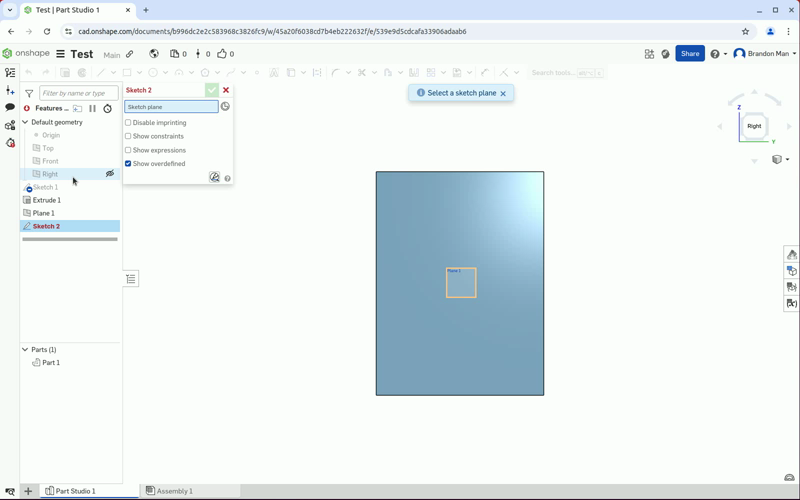
mouse_move(73, 215)
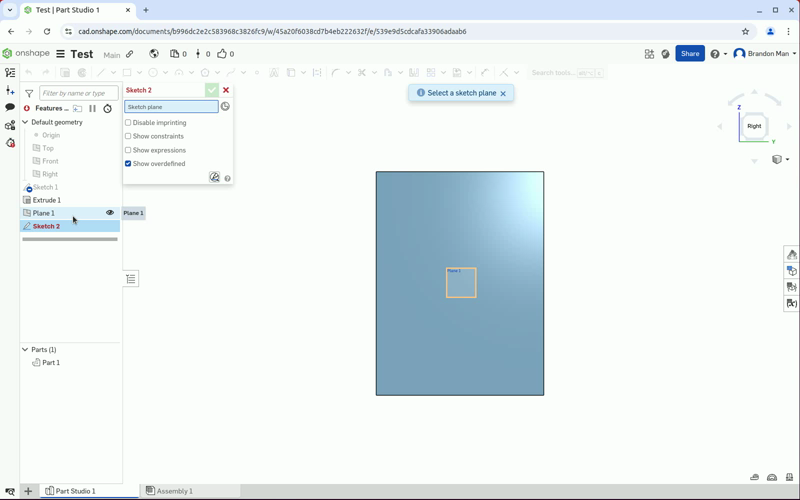
click(73, 215)
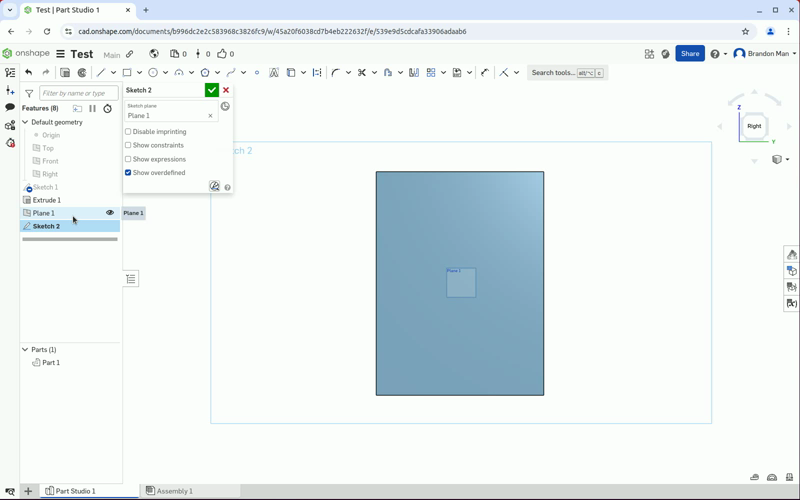
mouse_move(73, 352)
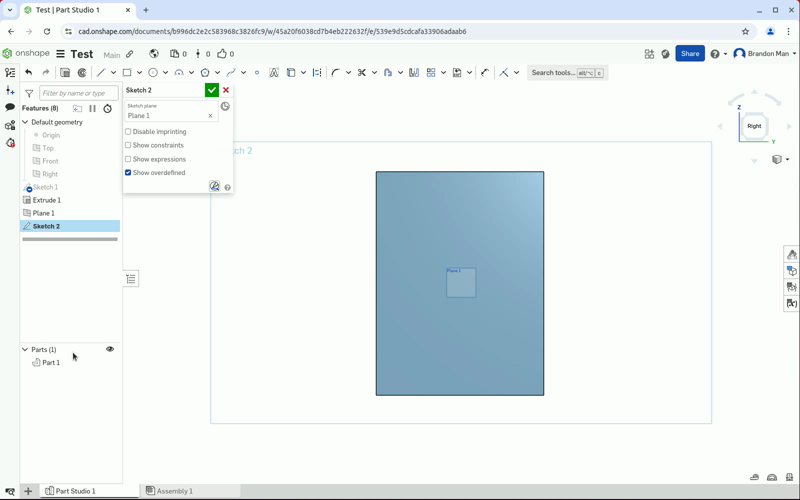
key(y)
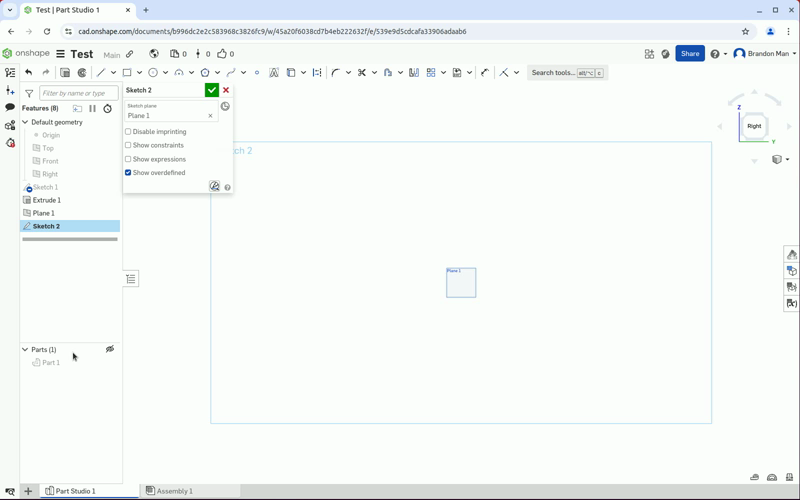
key(l)
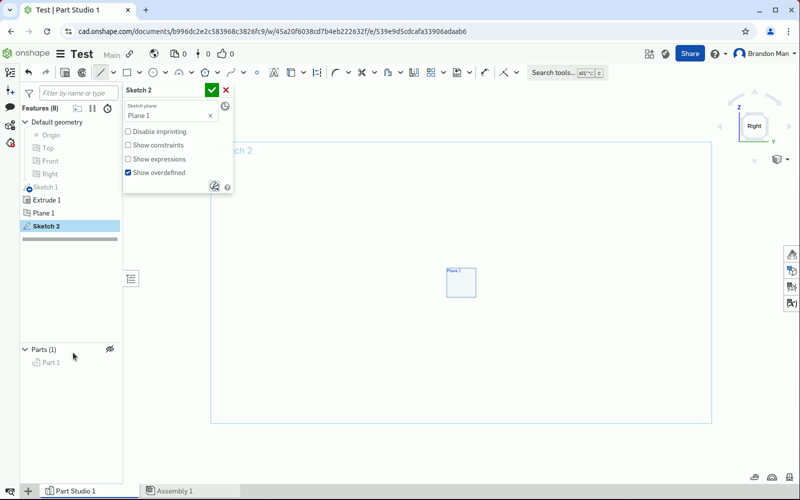
key_down(shift)
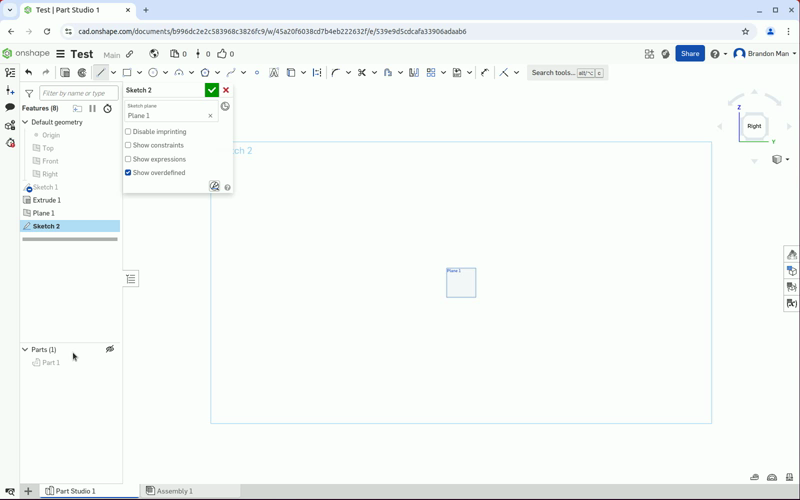
mouse_move(376, 174)
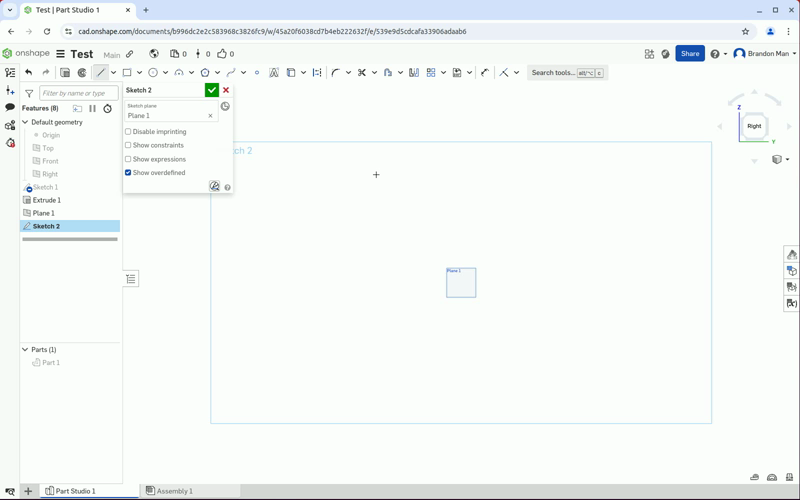
click(376, 174)
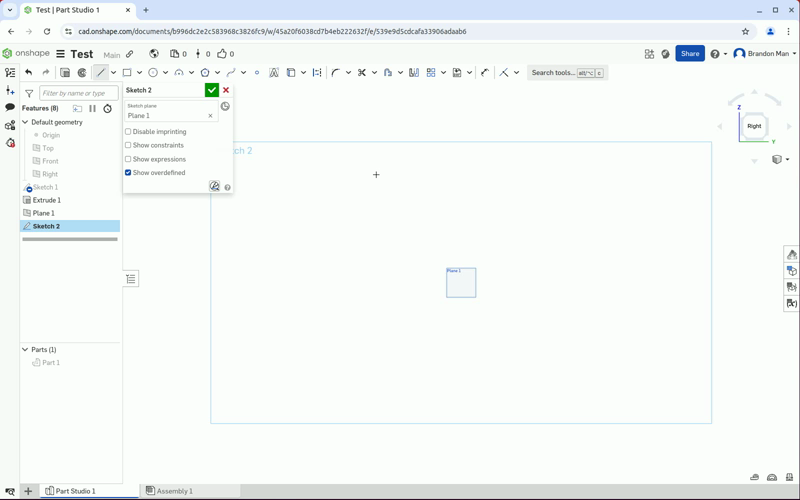
key_up(shift)
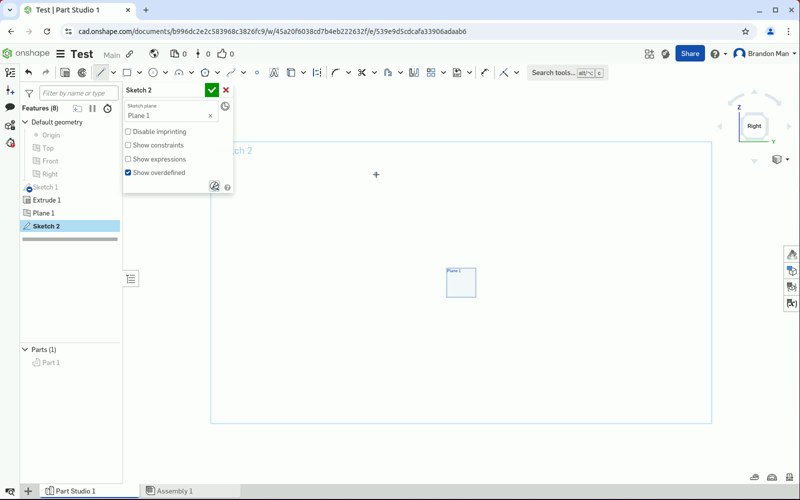
key_down(shift)
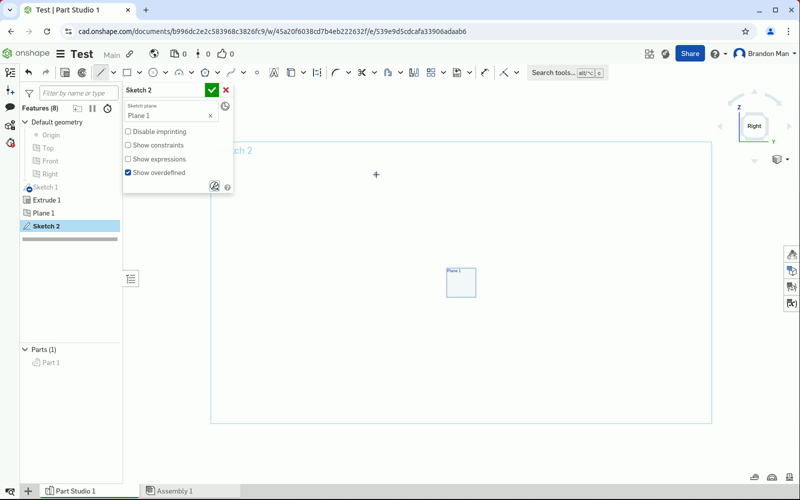
mouse_move(406, 174)
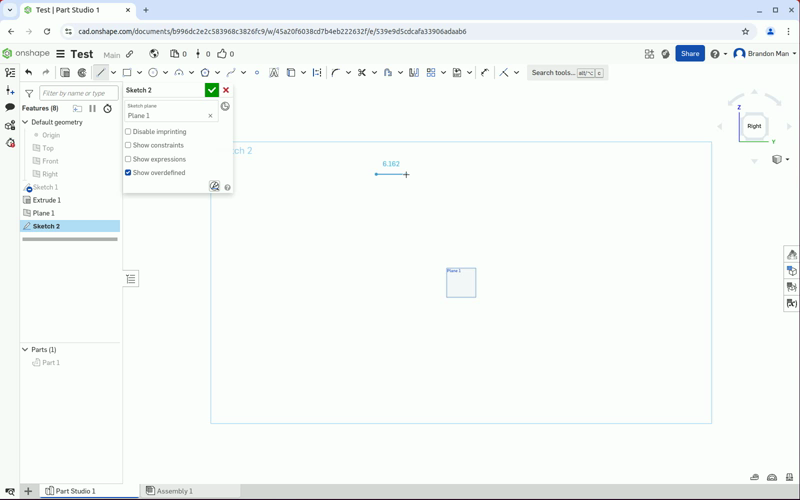
mouse_move(384, 174)
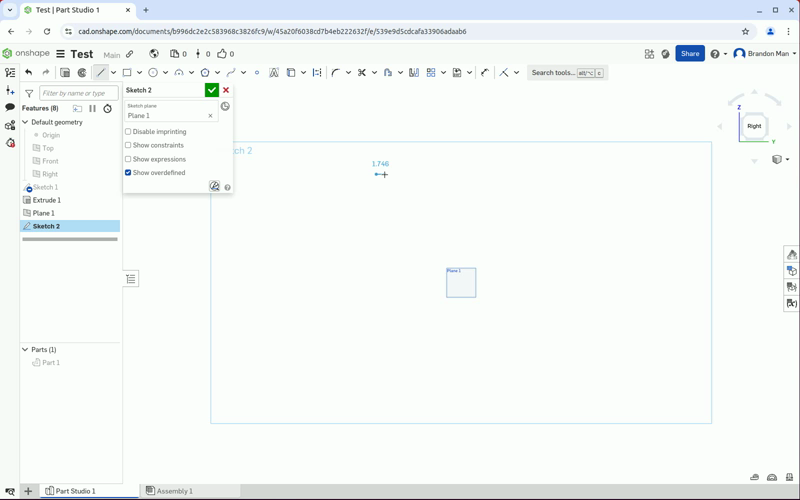
click(384, 174)
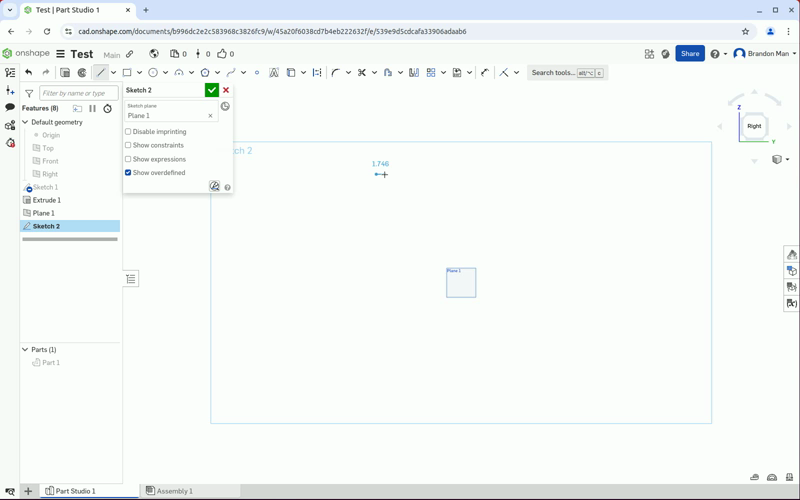
key_up(shift)
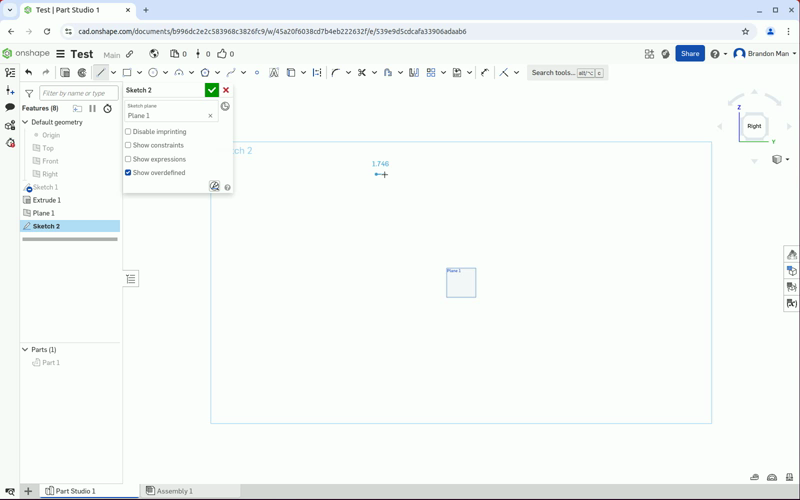
key_down(shift)
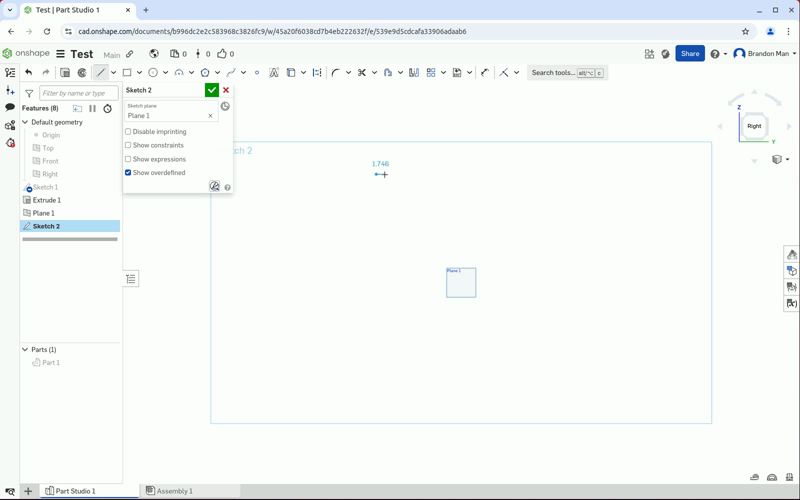
mouse_move(414, 174)
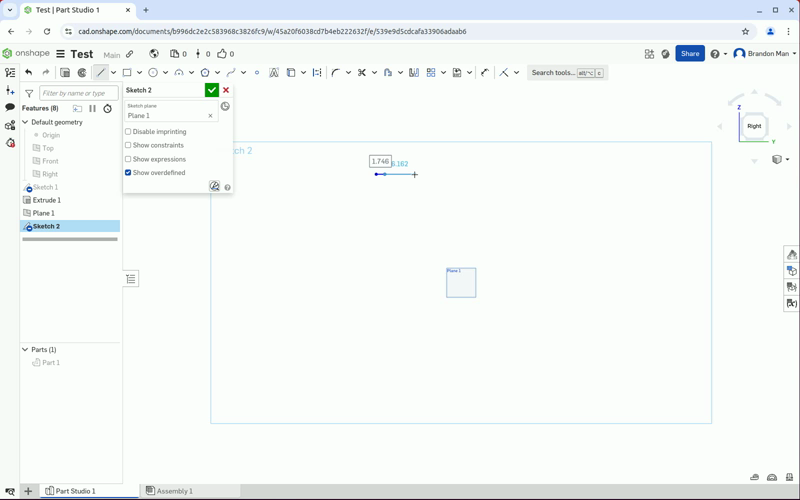
mouse_move(384, 169)
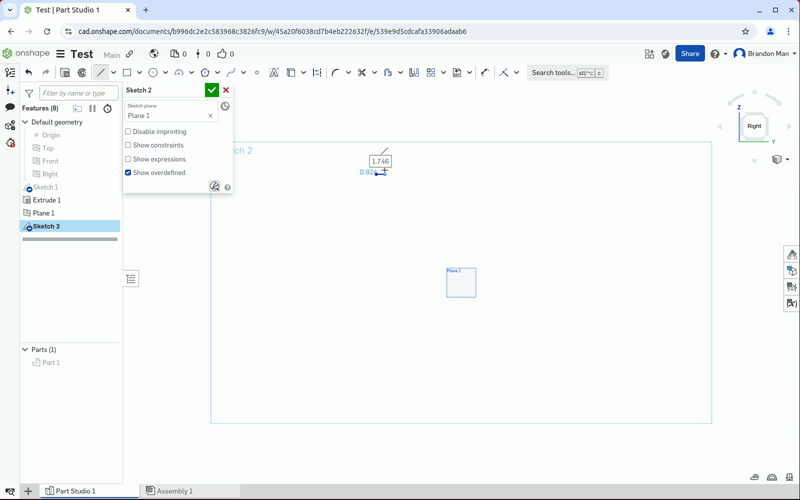
scroll(6)
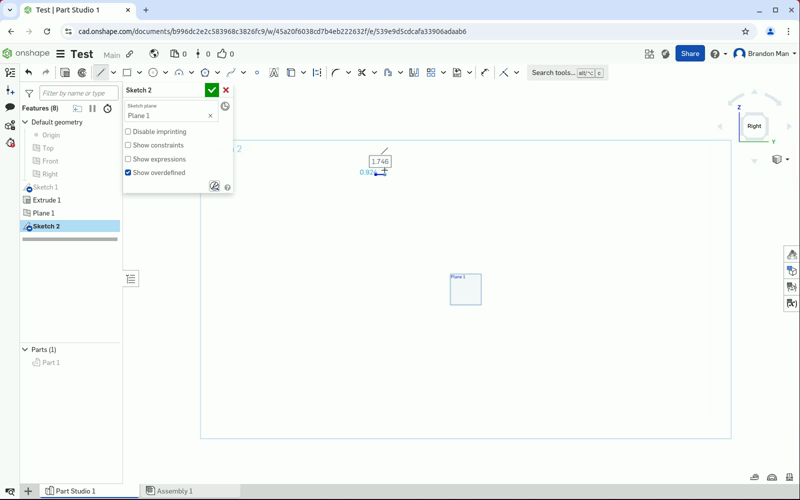
scroll(6)
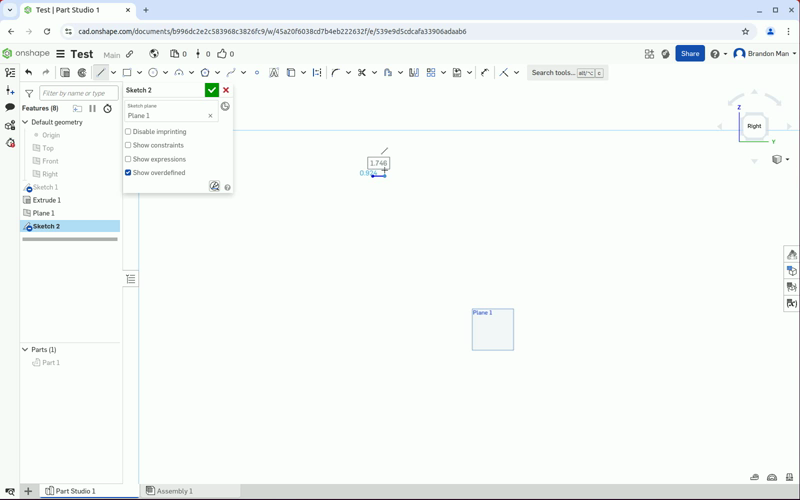
scroll(6)
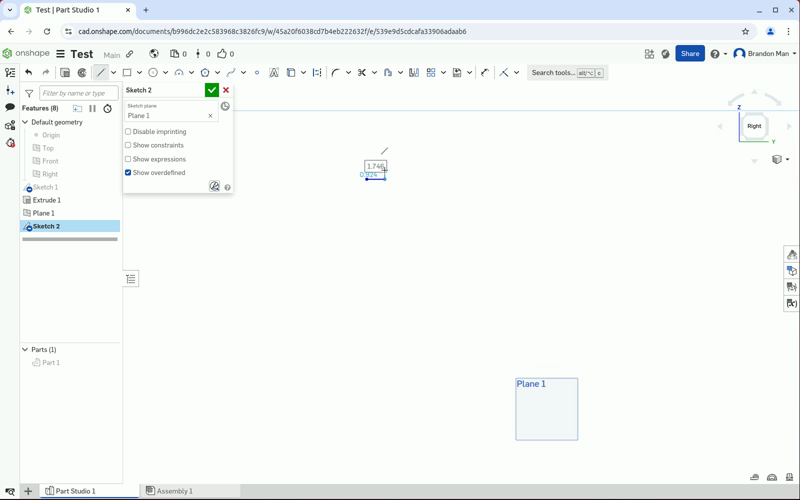
scroll(6)
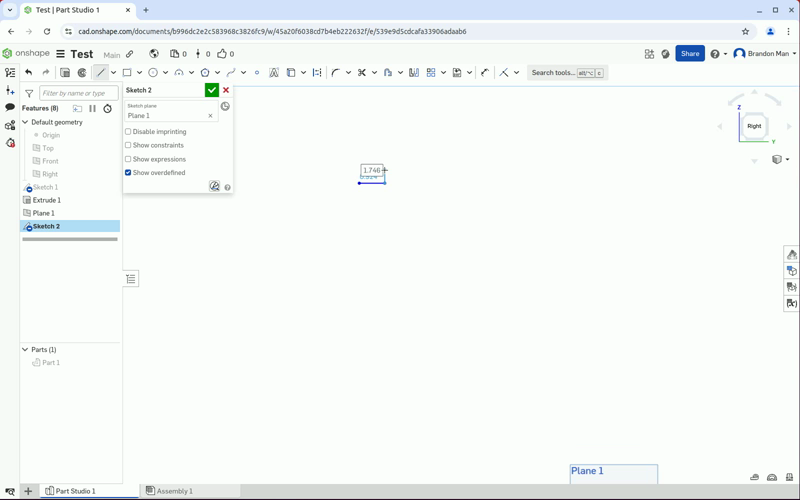
scroll(6)
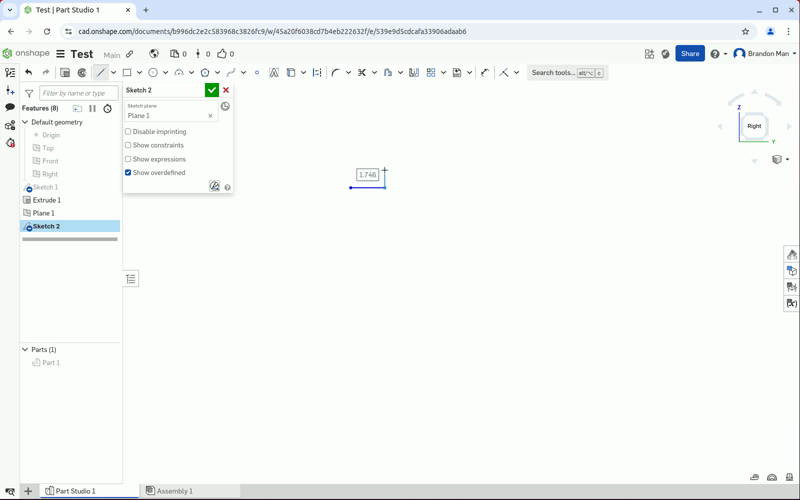
scroll(6)
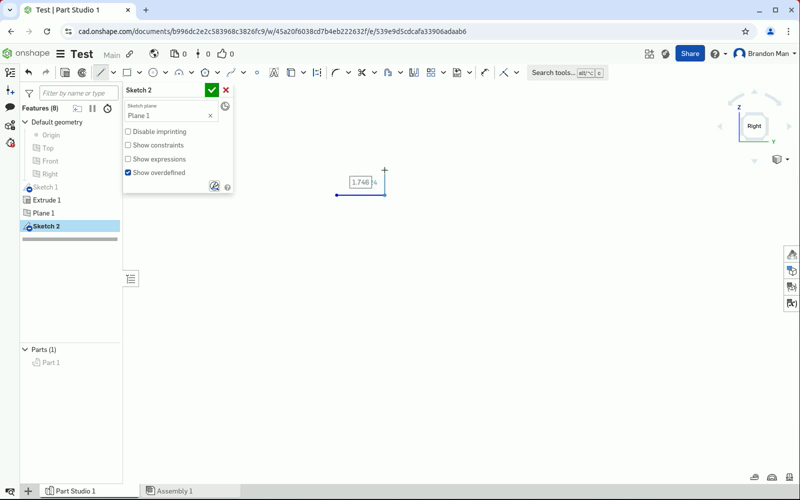
scroll(6)
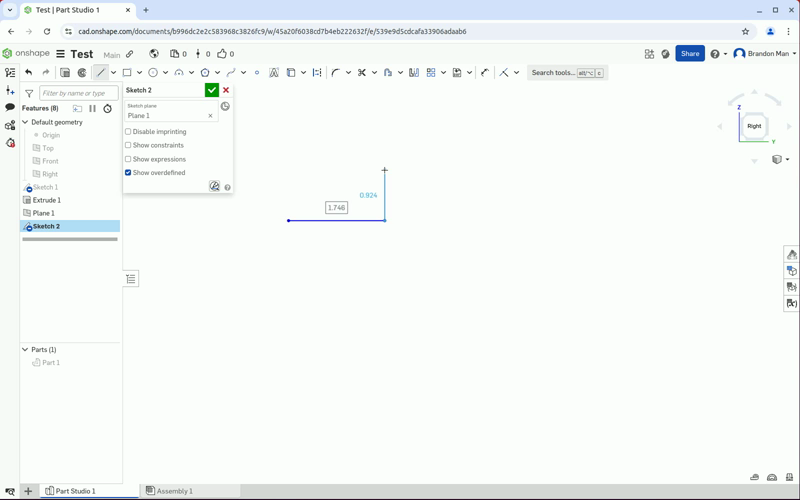
click(384, 169)
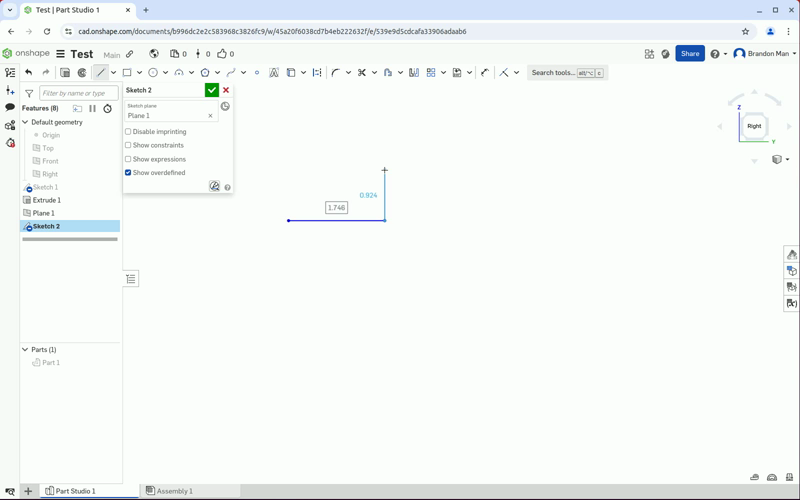
scroll(-6)
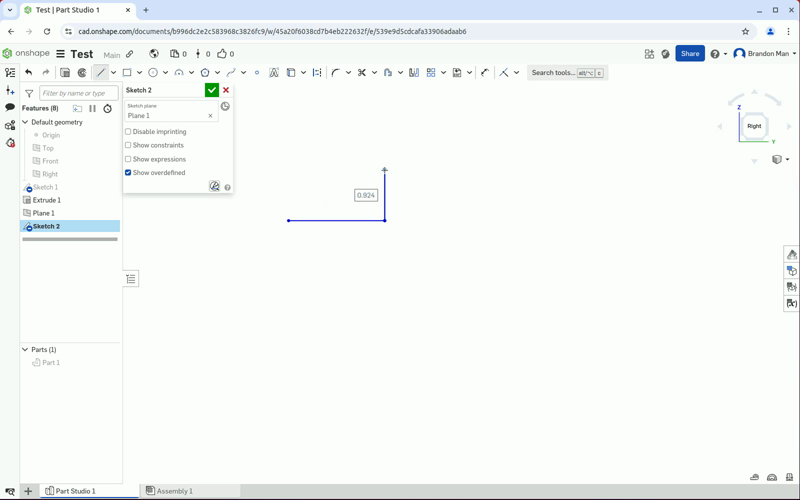
scroll(-6)
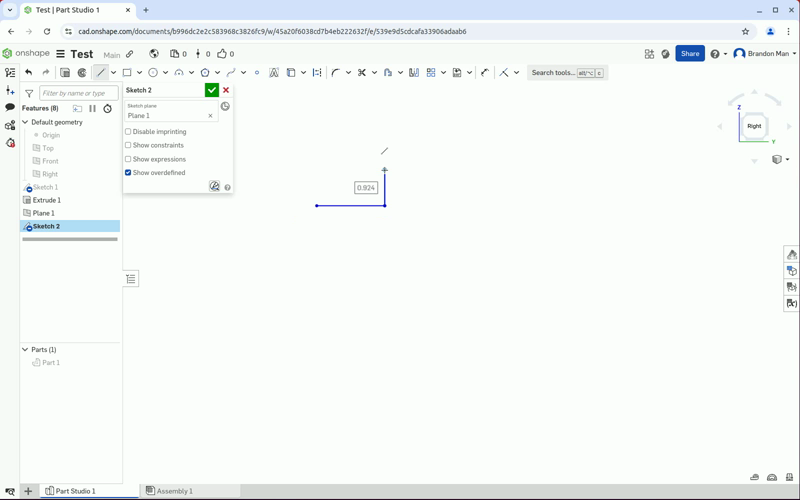
scroll(-6)
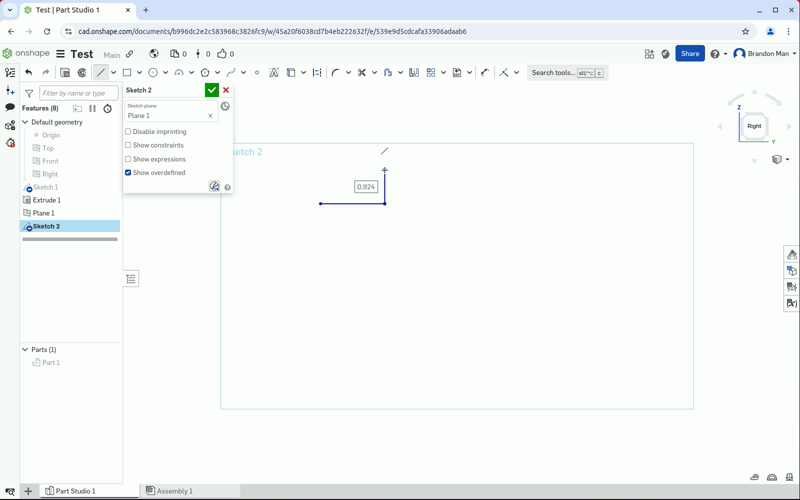
scroll(-6)
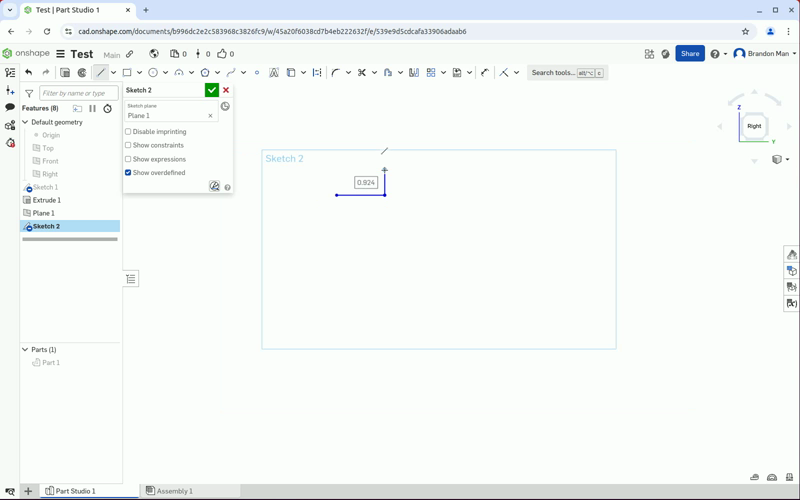
scroll(-6)
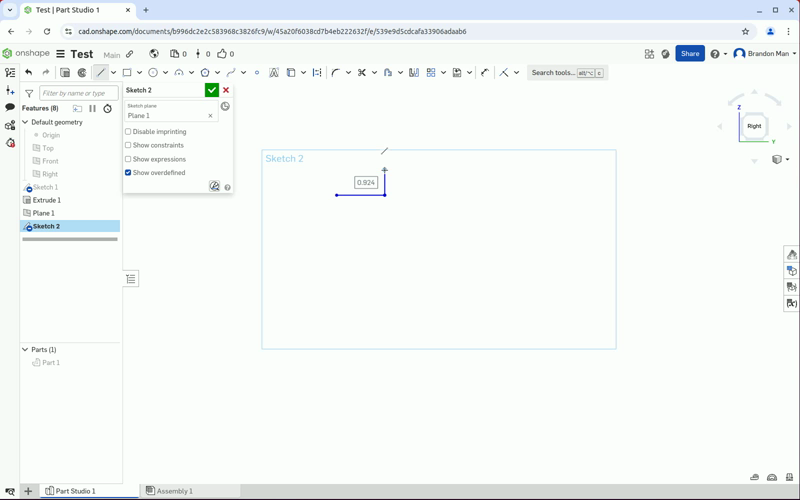
scroll(-6)
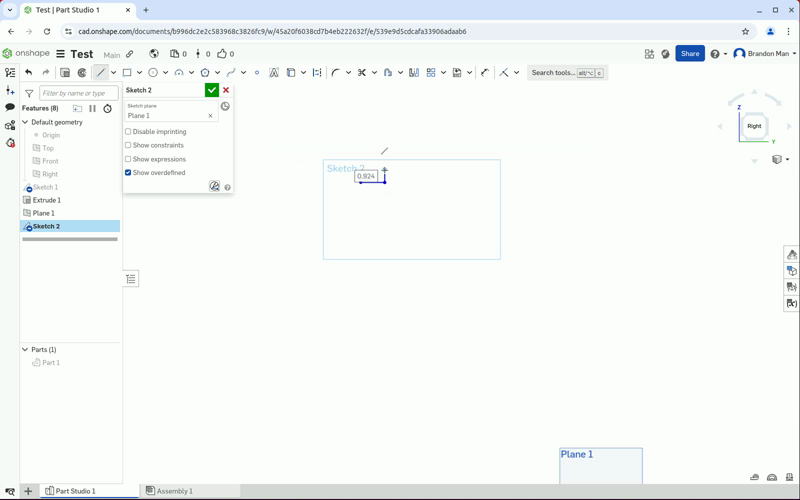
scroll(-6)
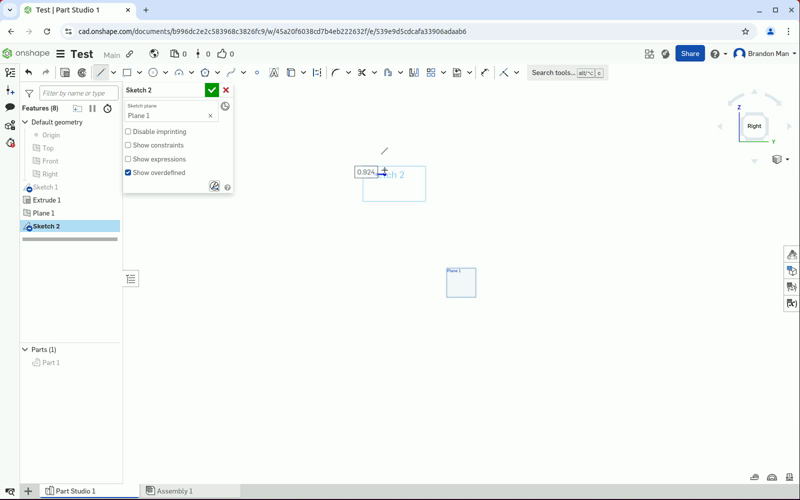
key_up(shift)
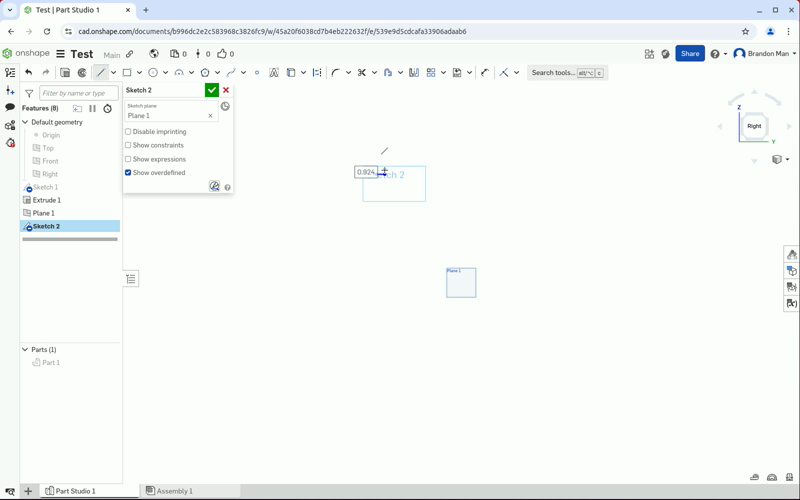
key_down(shift)
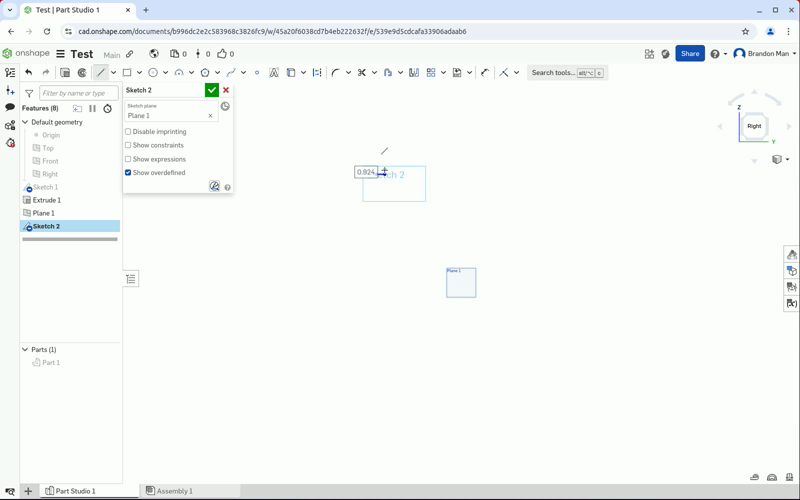
mouse_move(414, 169)
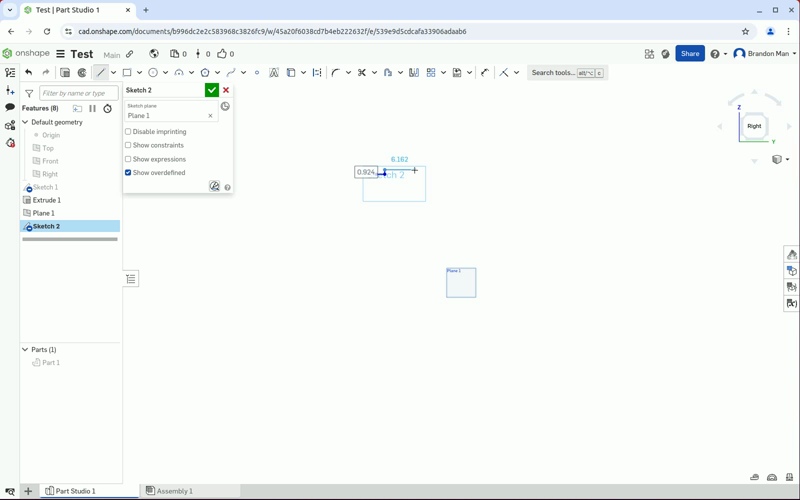
mouse_move(376, 169)
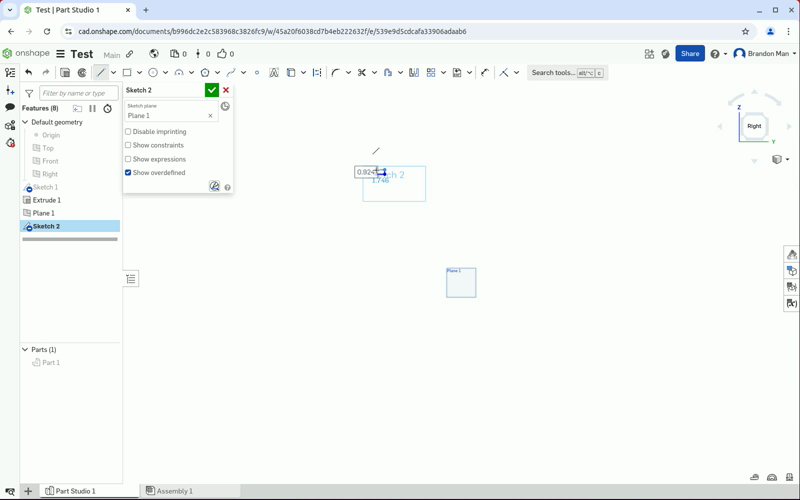
scroll(6)
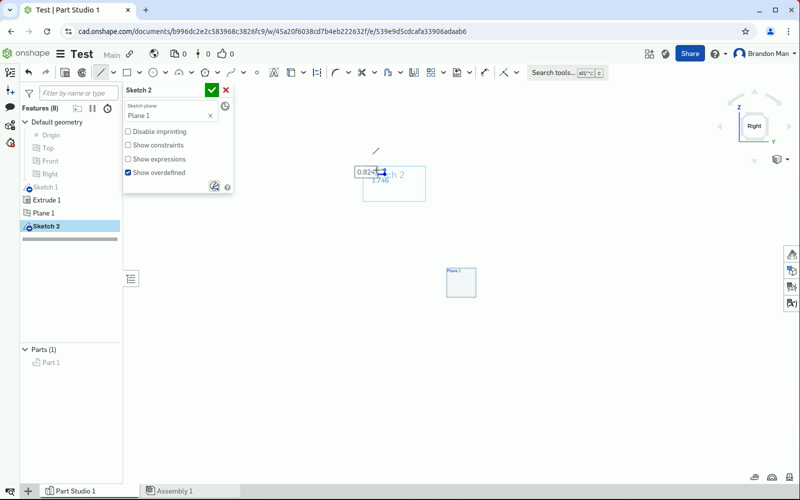
scroll(6)
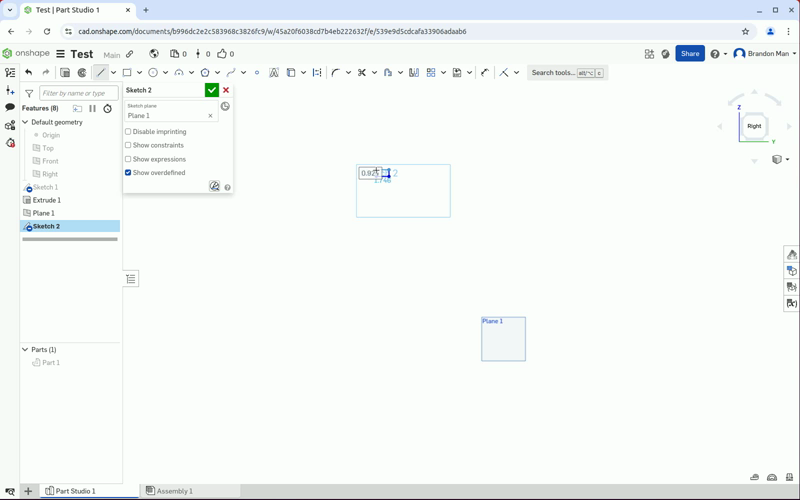
scroll(6)
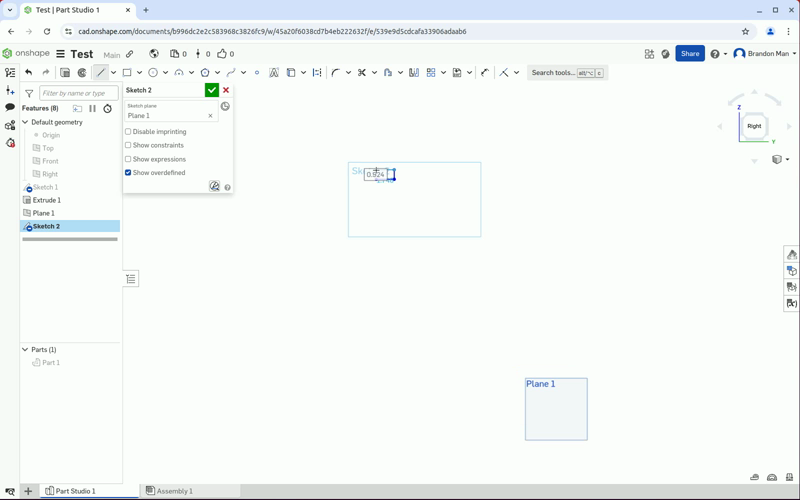
scroll(6)
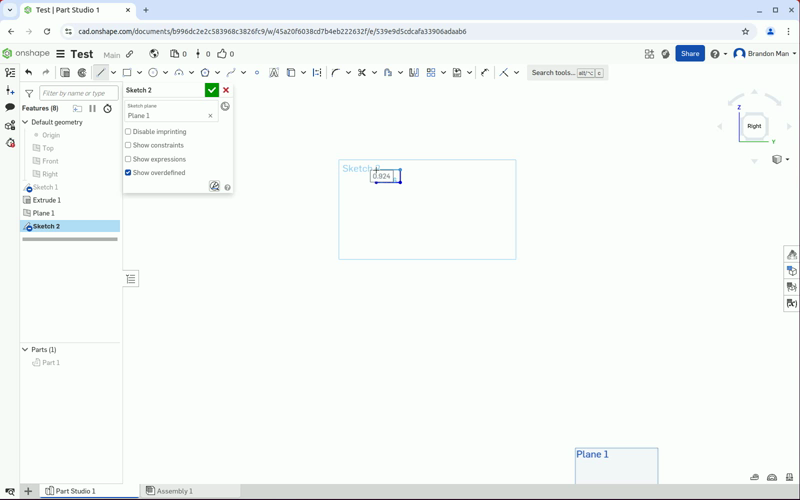
scroll(6)
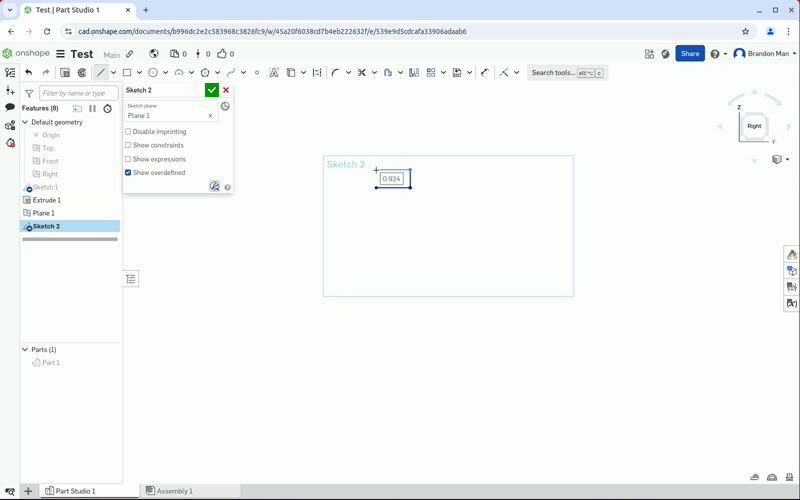
scroll(6)
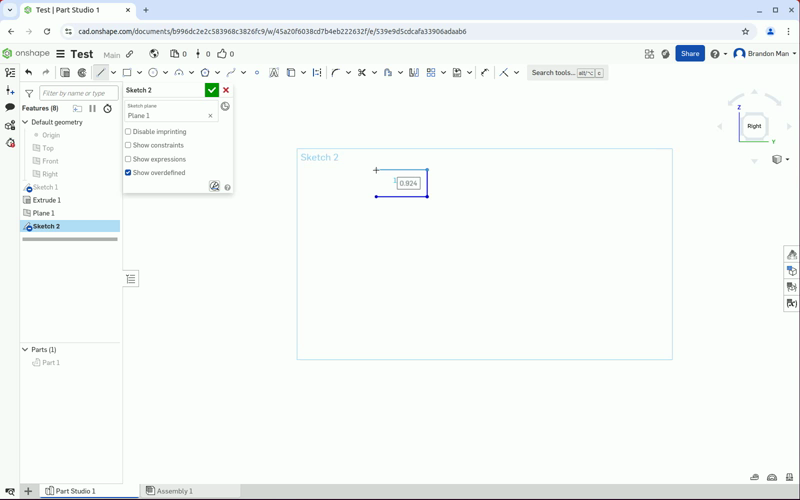
scroll(6)
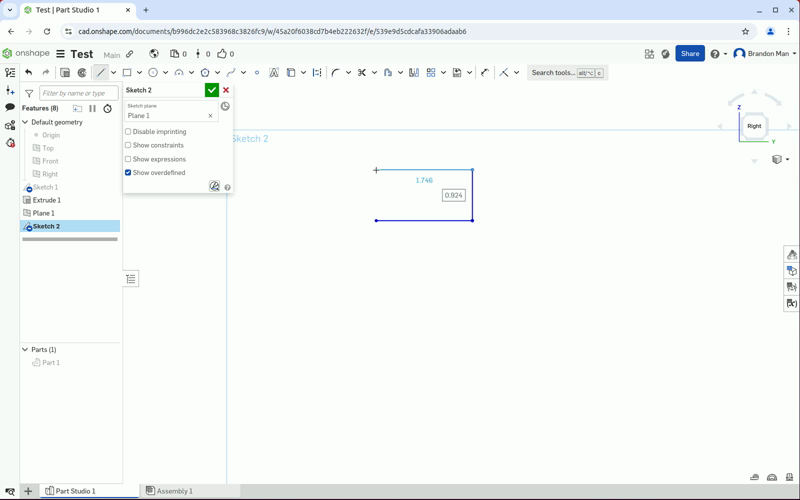
click(376, 169)
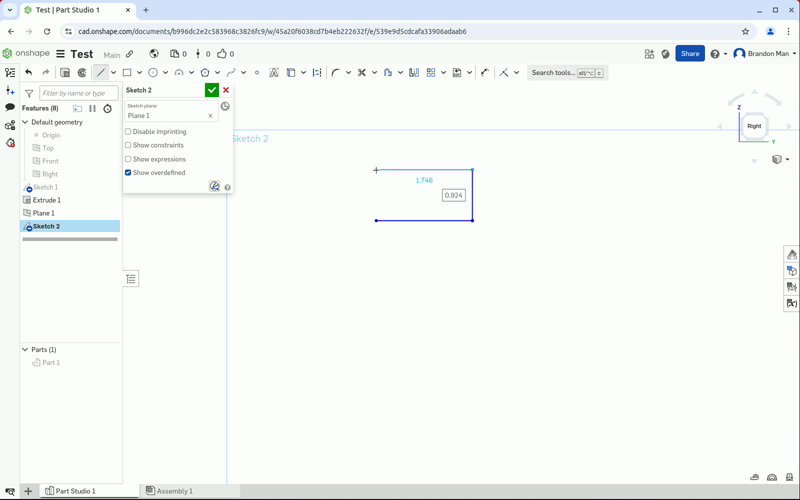
scroll(-6)
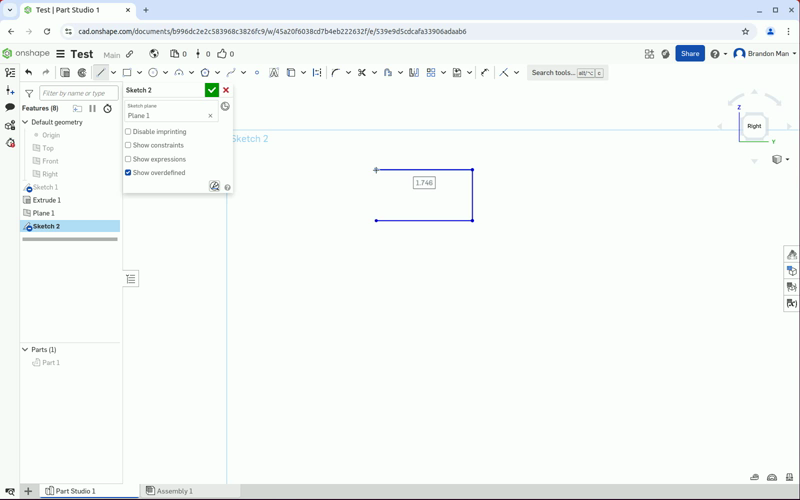
scroll(-6)
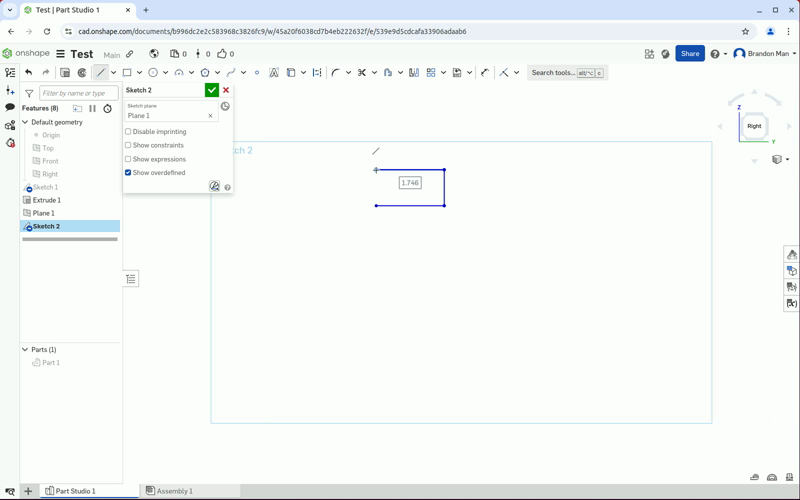
scroll(-6)
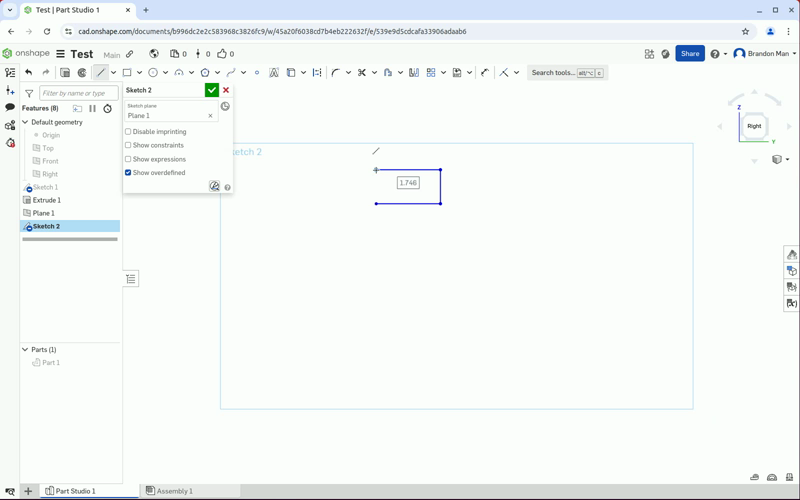
scroll(-6)
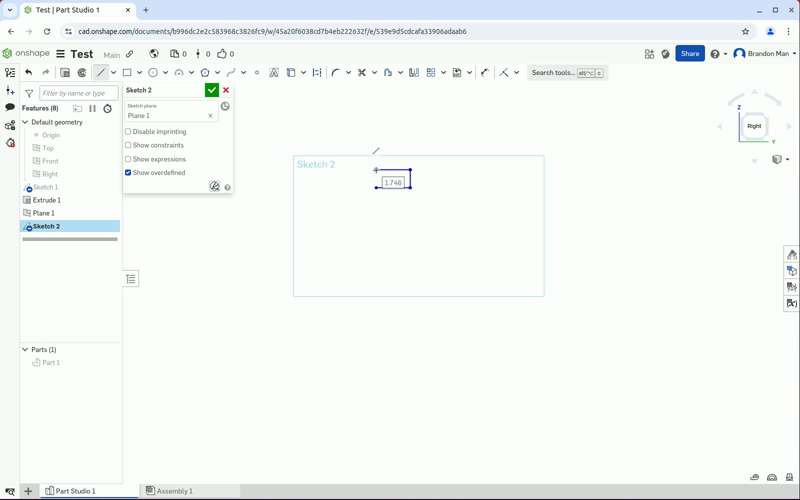
scroll(-6)
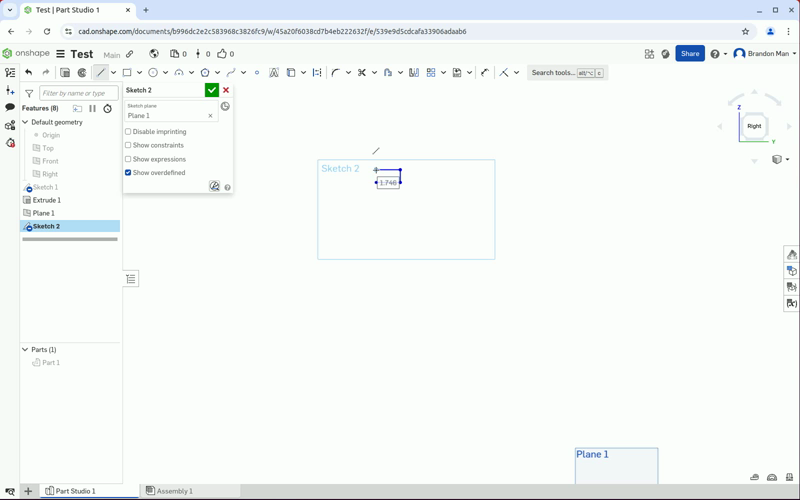
scroll(-6)
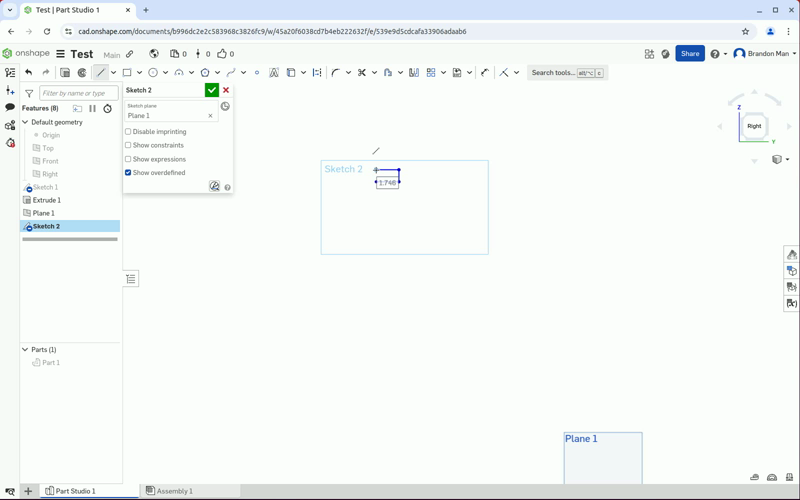
scroll(-6)
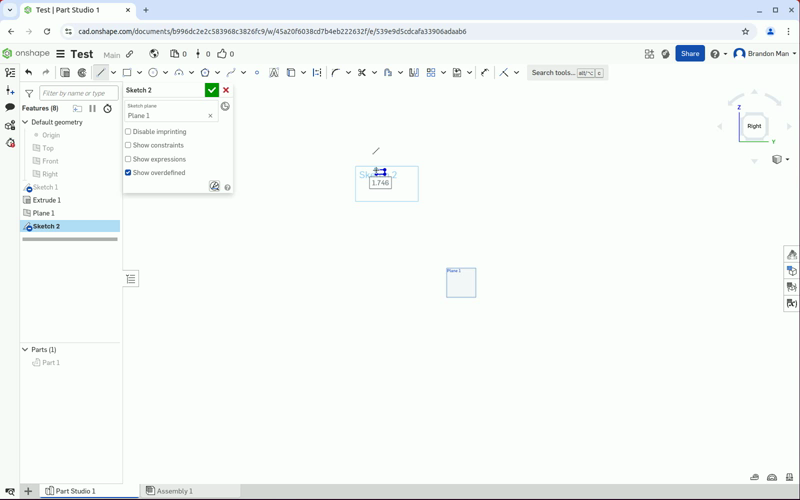
key_up(shift)
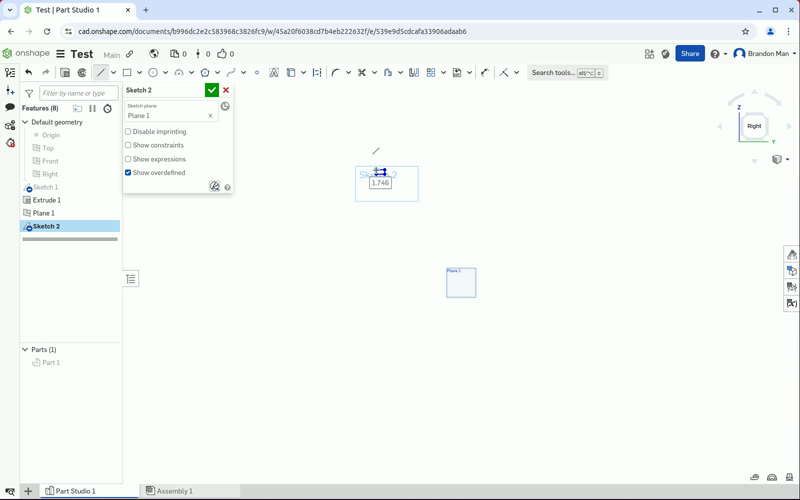
mouse_move(406, 169)
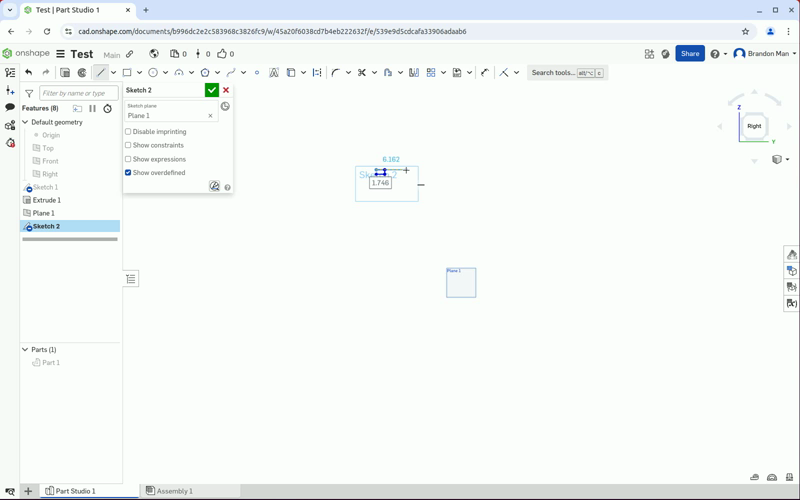
key_down(shift)
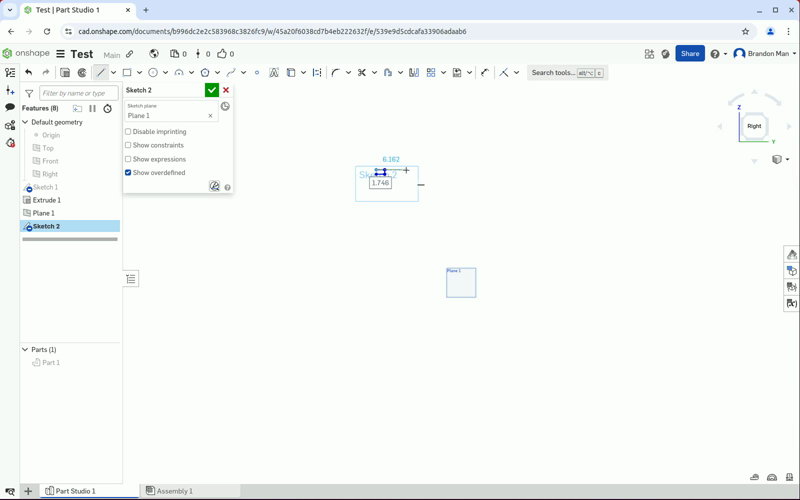
mouse_move(376, 174)
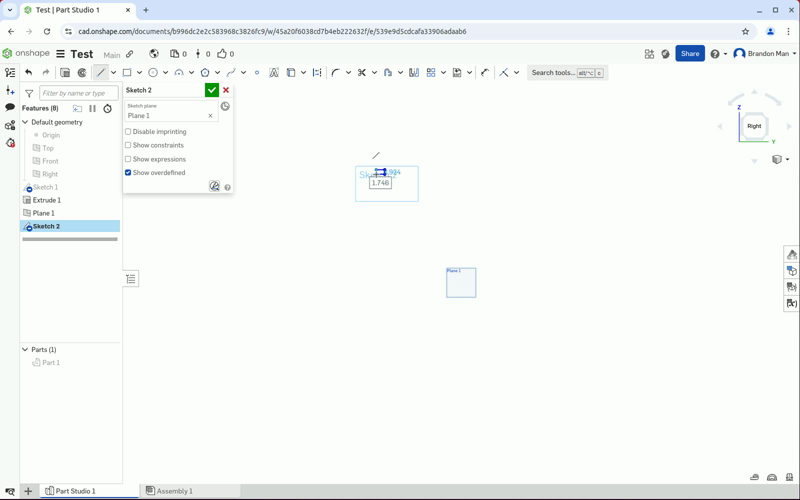
scroll(6)
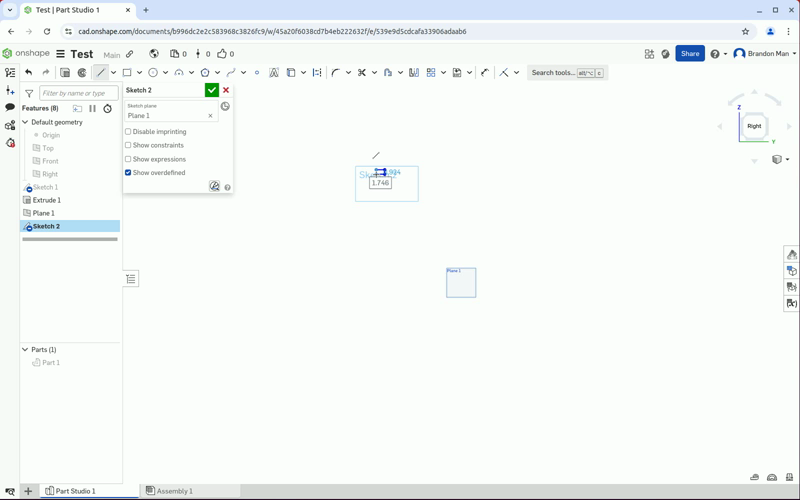
scroll(6)
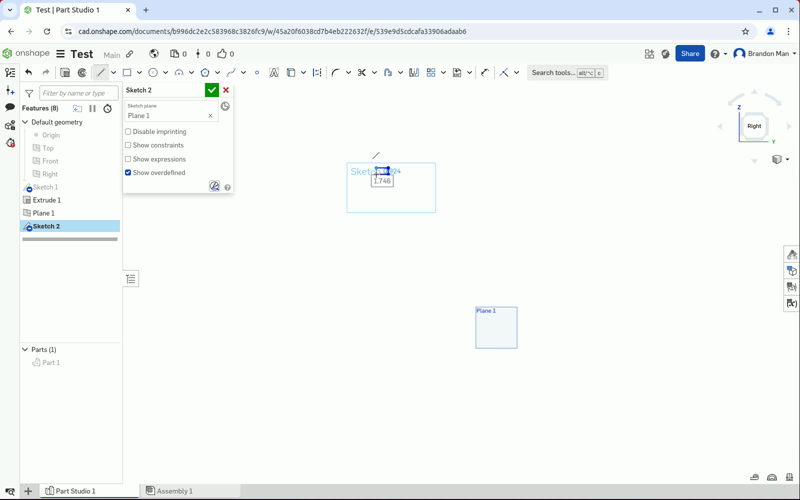
scroll(6)
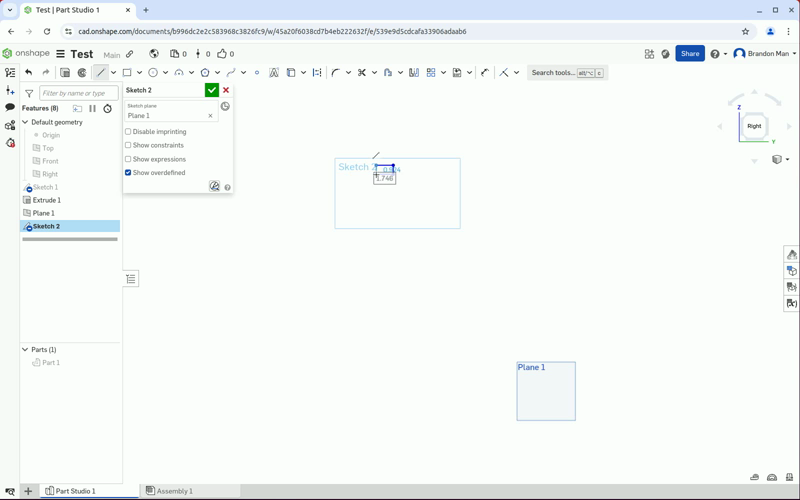
scroll(6)
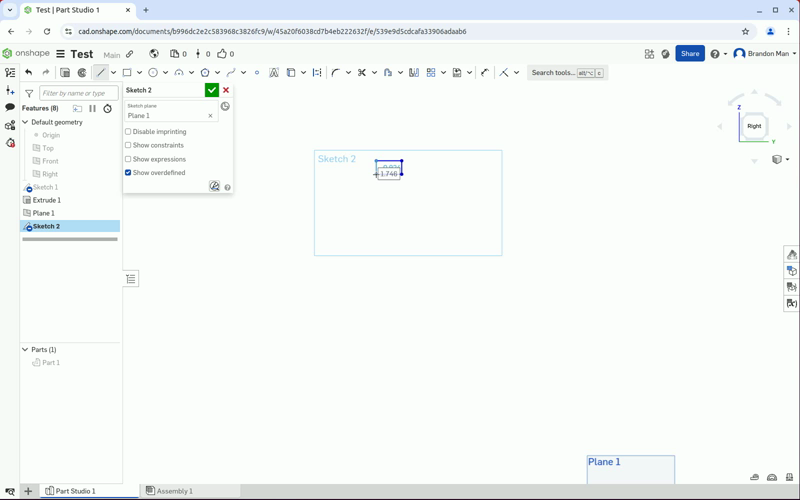
scroll(6)
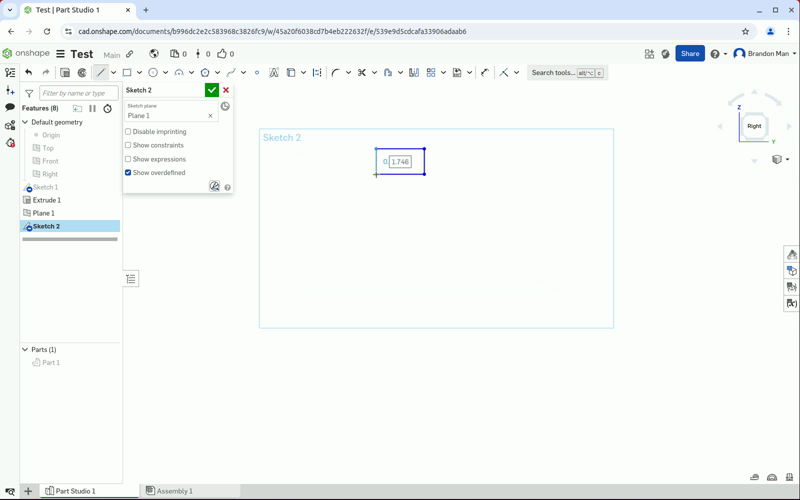
scroll(6)
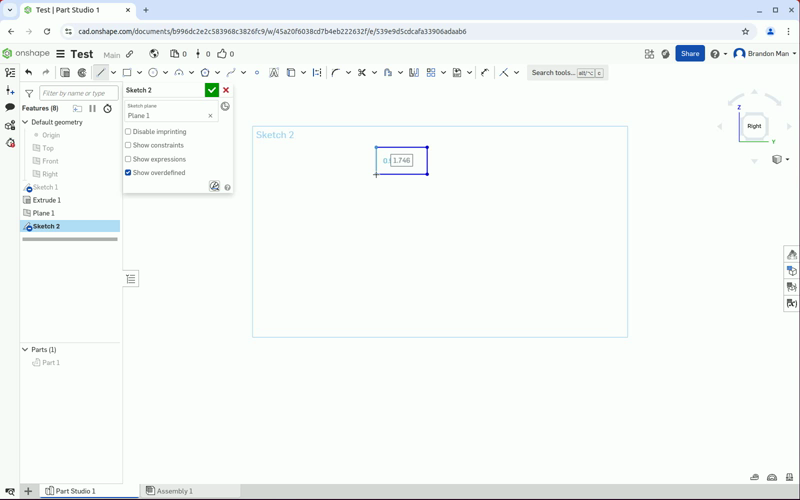
scroll(6)
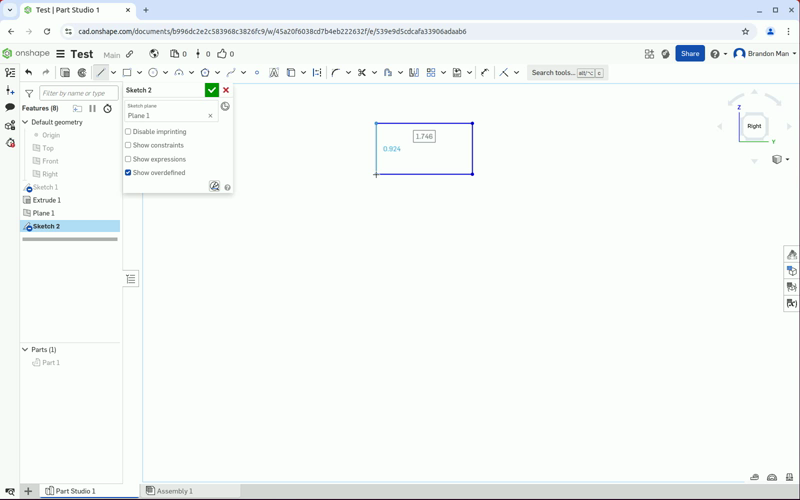
key_up(shift)
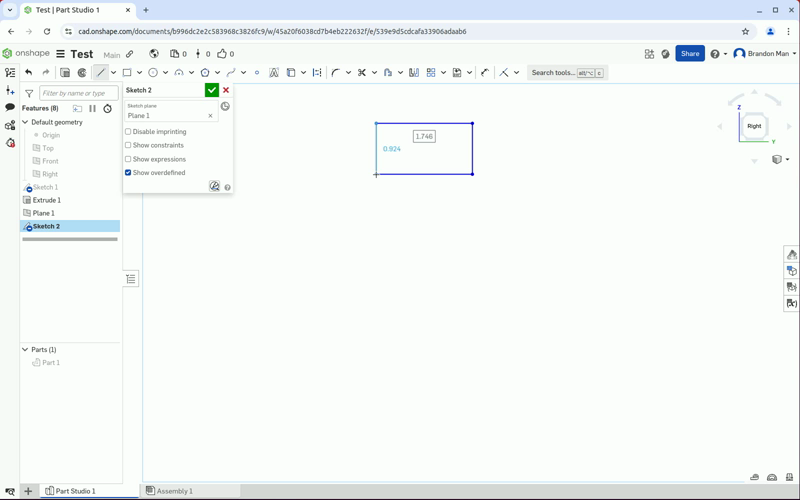
click(376, 174)
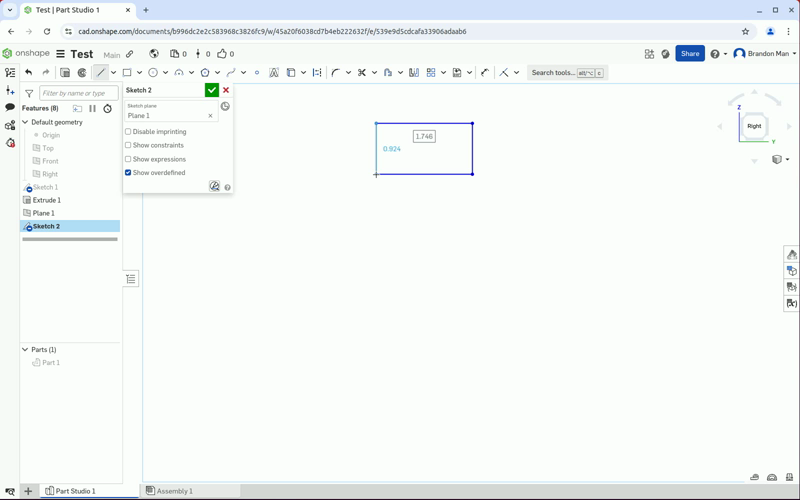
scroll(-6)
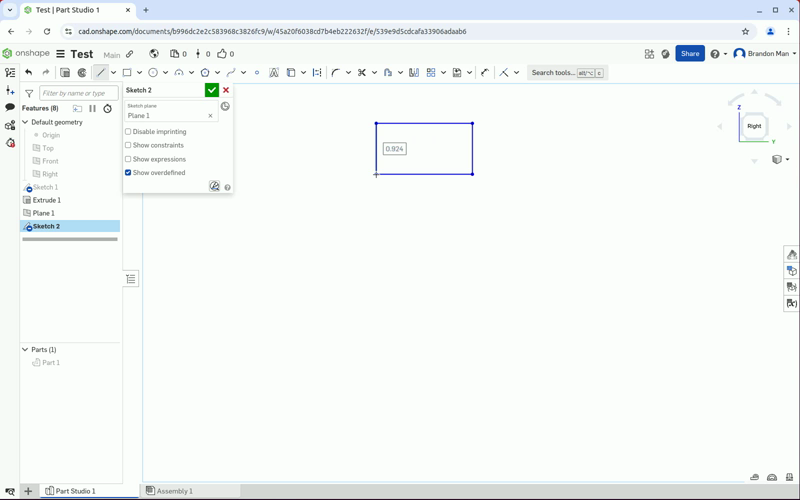
scroll(-6)
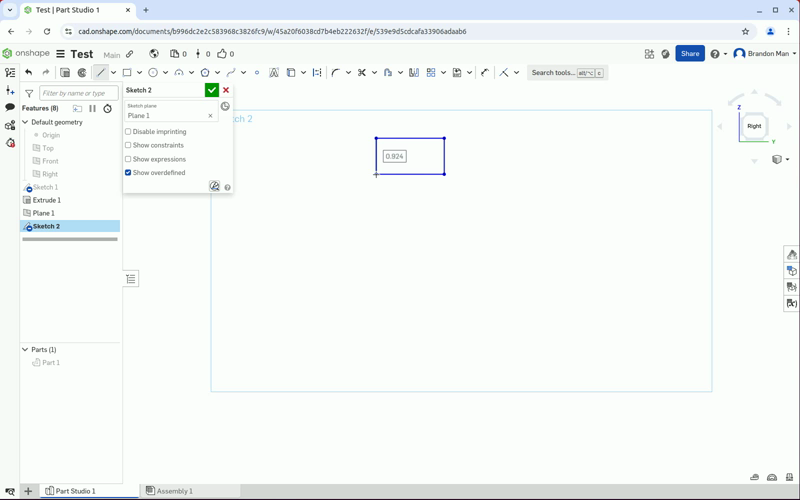
scroll(-6)
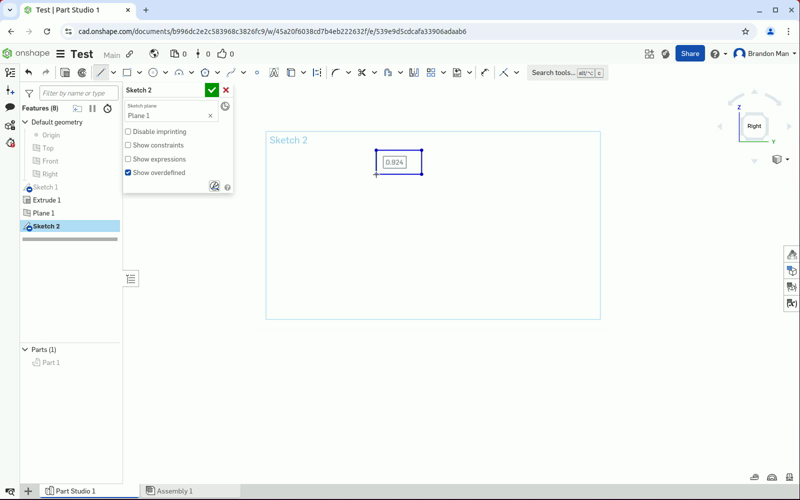
scroll(-6)
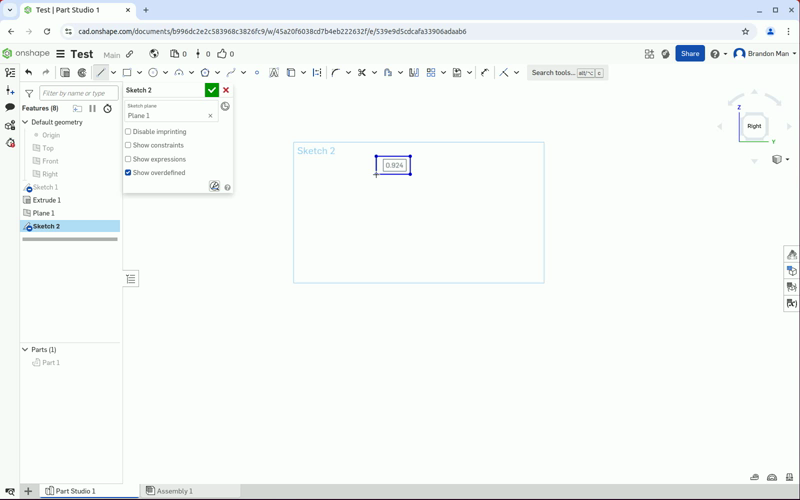
scroll(-6)
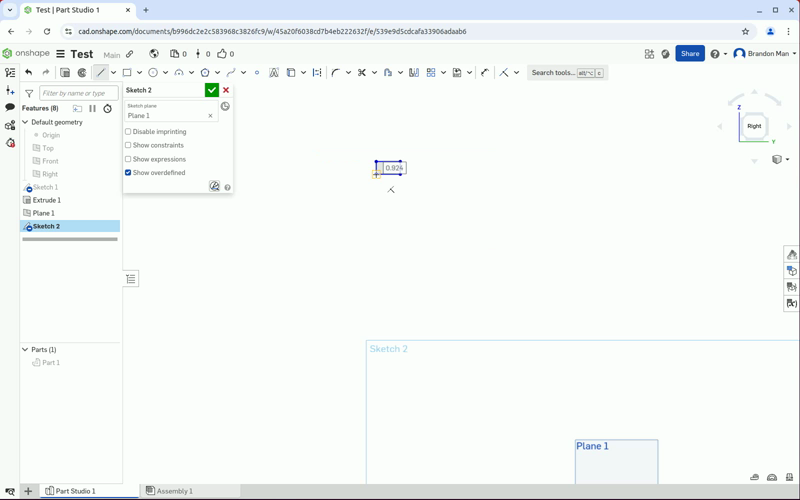
scroll(-6)
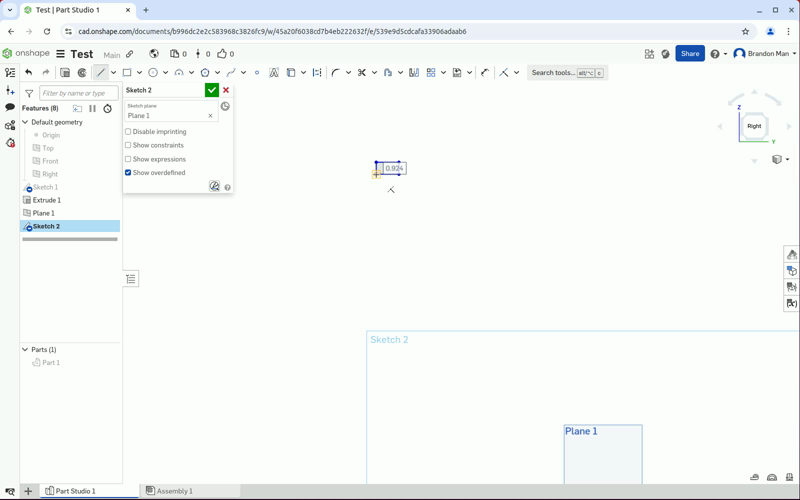
scroll(-6)
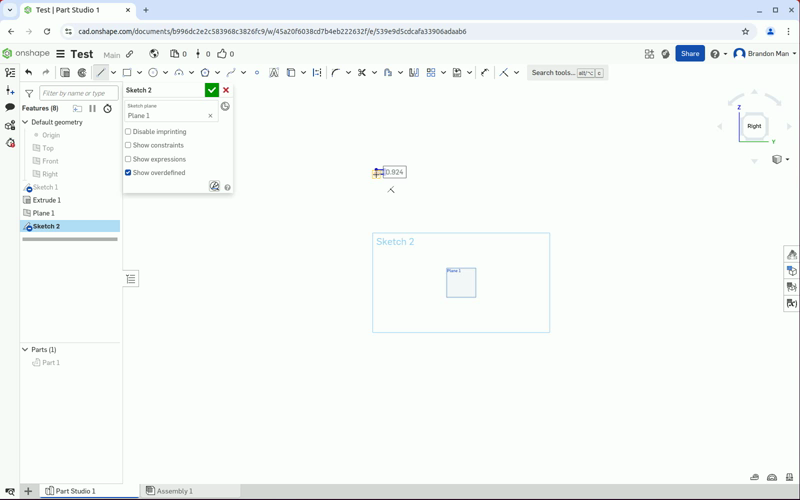
key(esc)
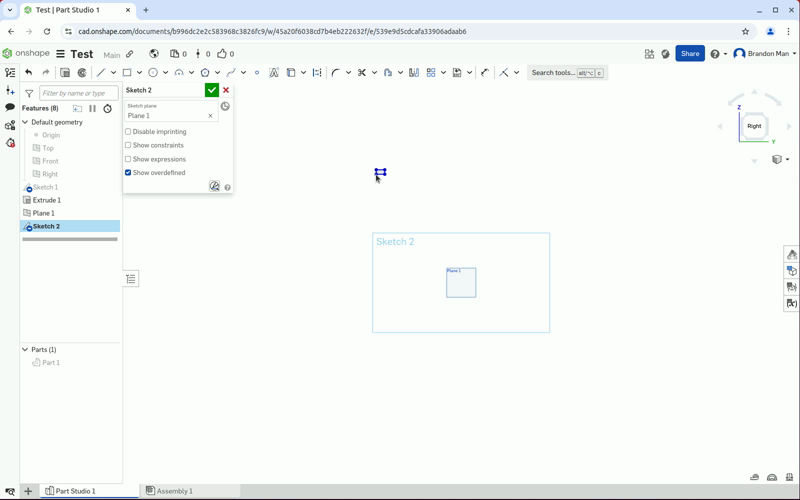
mouse_move(379, 172)
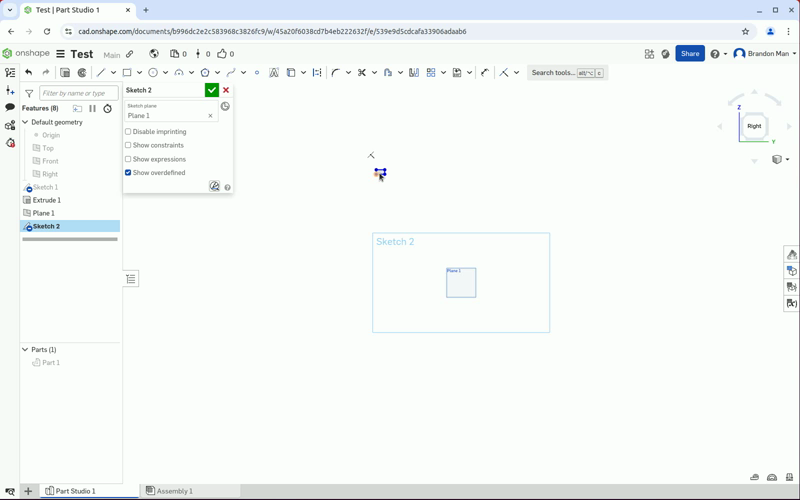
scroll(6)
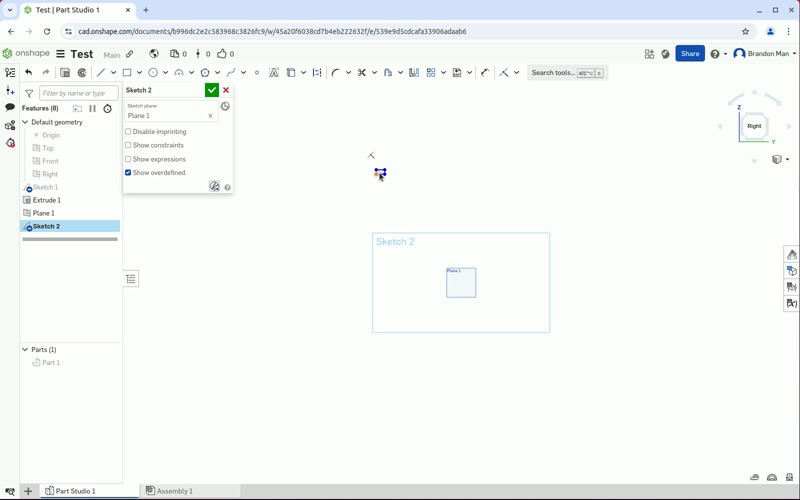
scroll(6)
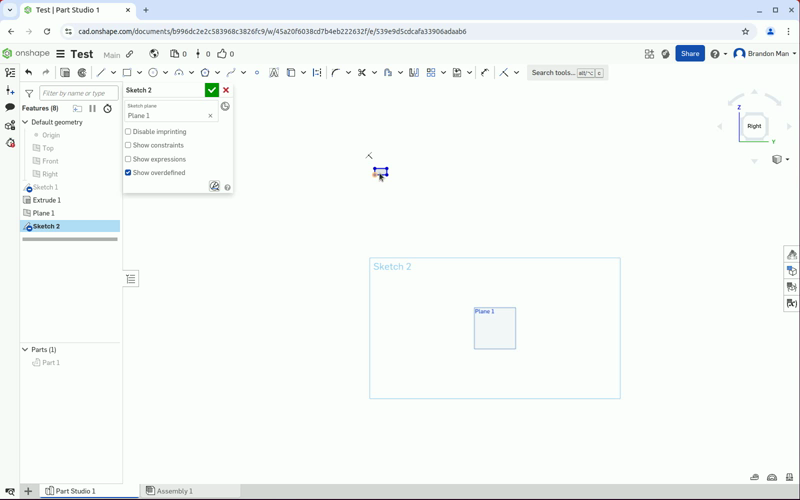
scroll(6)
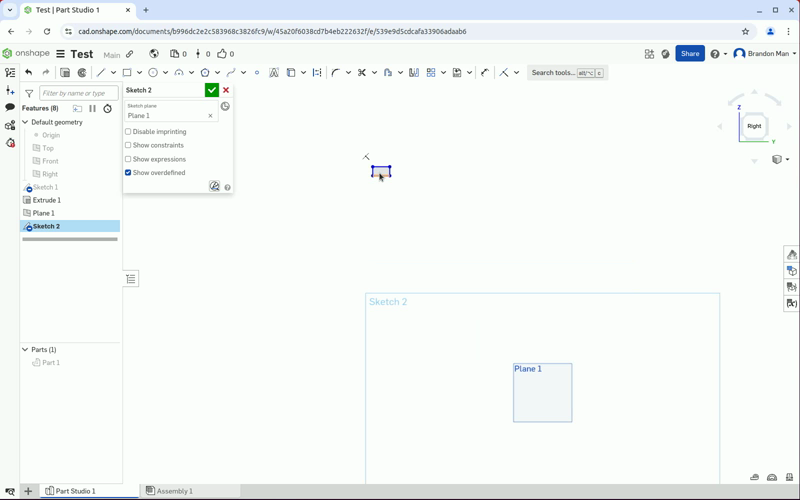
scroll(6)
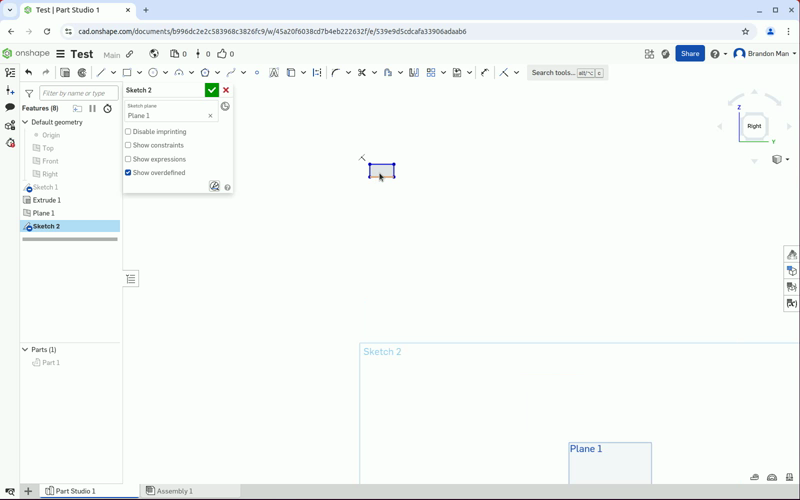
scroll(6)
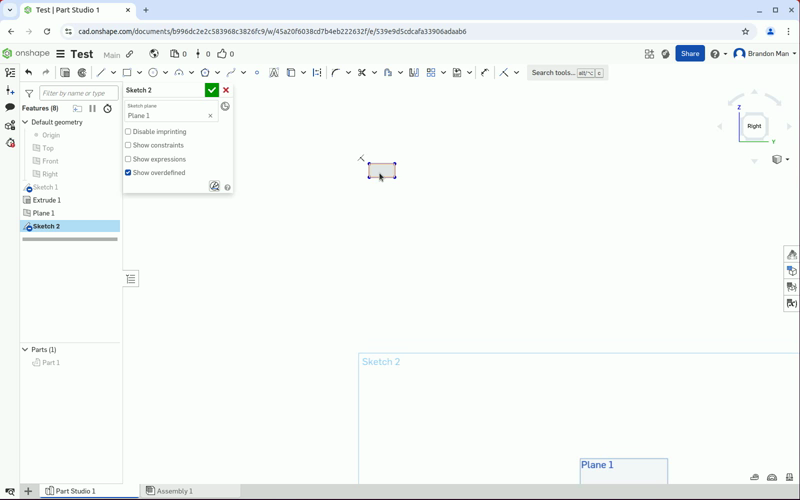
scroll(6)
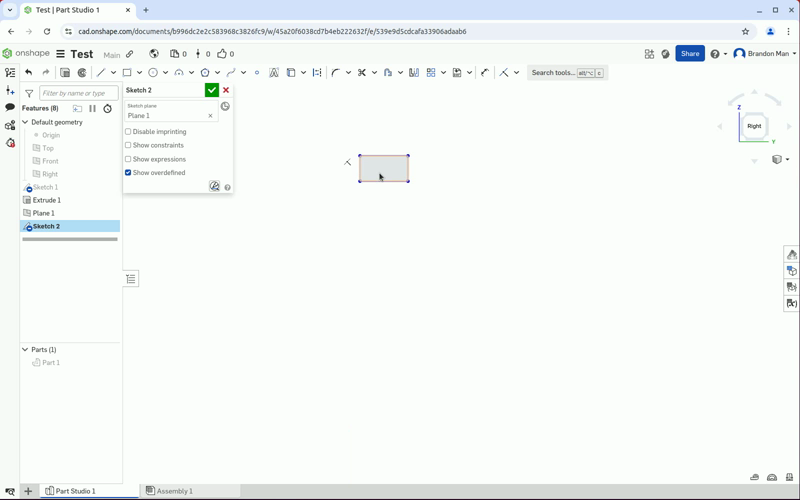
scroll(6)
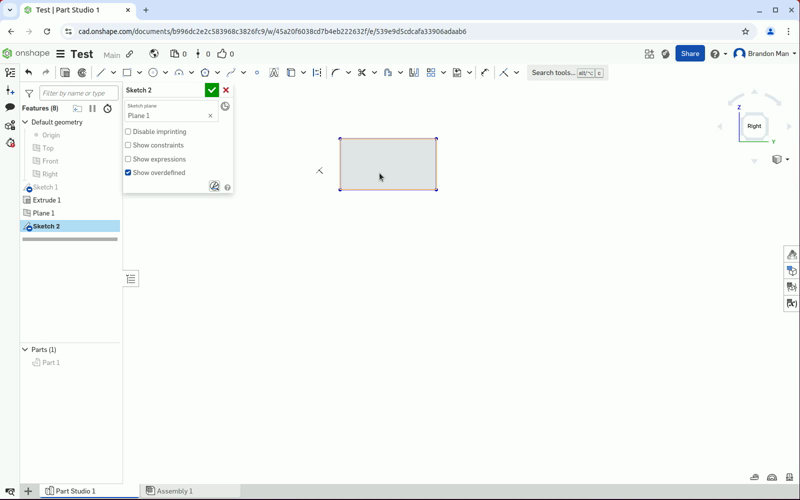
click(379, 172)
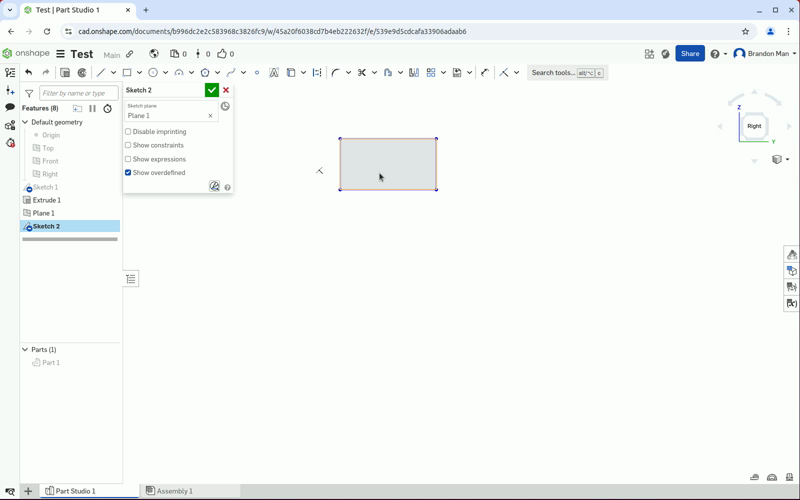
scroll(-6)
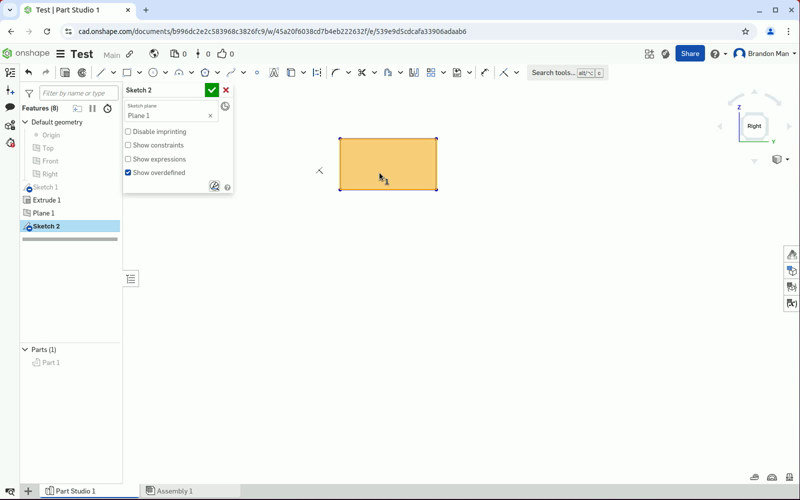
scroll(-6)
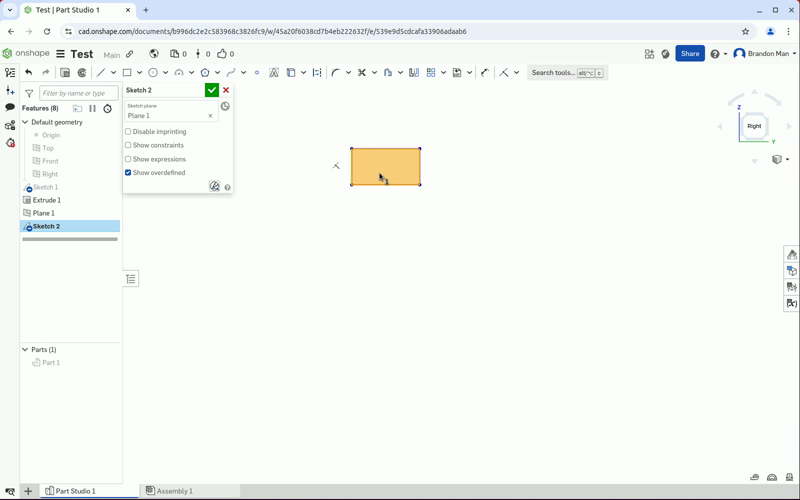
scroll(-6)
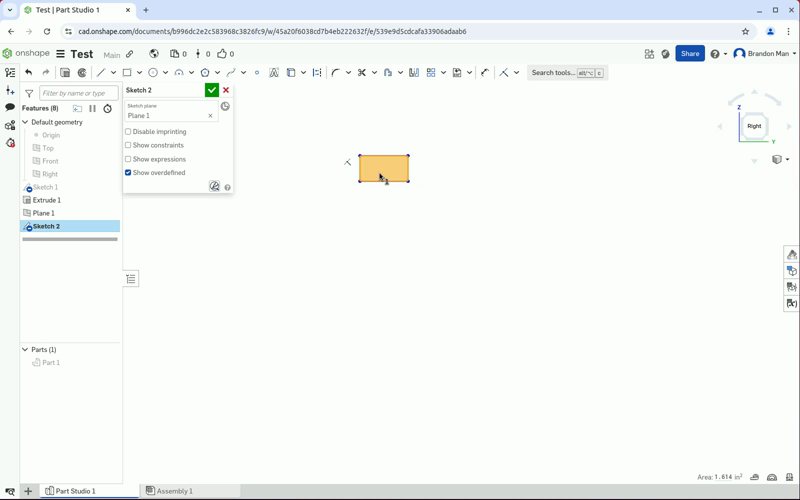
scroll(-6)
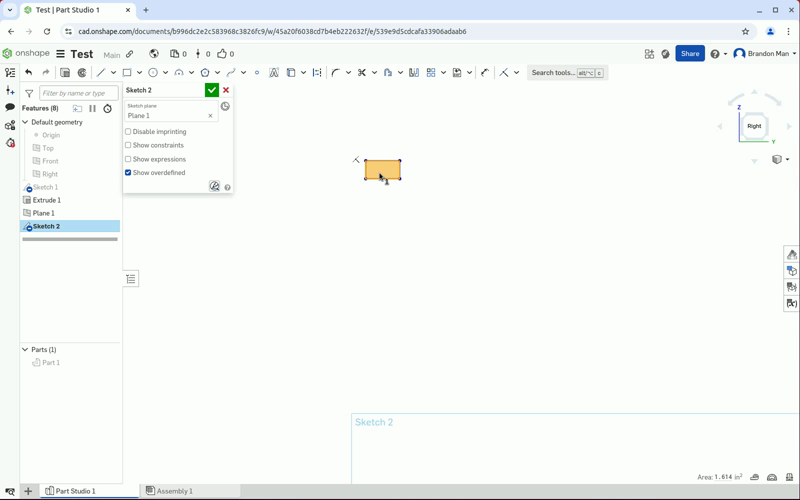
scroll(-6)
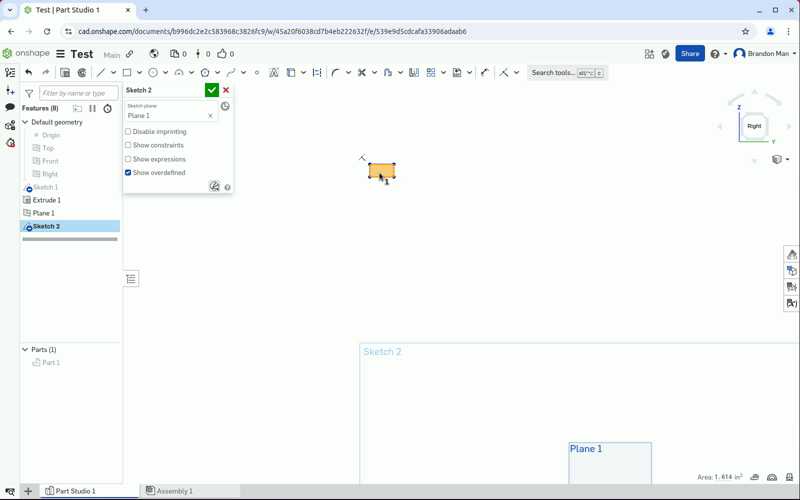
scroll(-6)
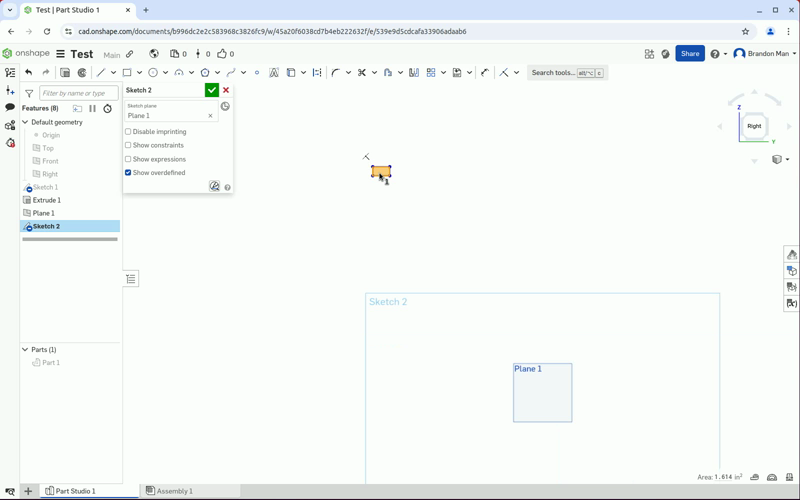
scroll(-6)
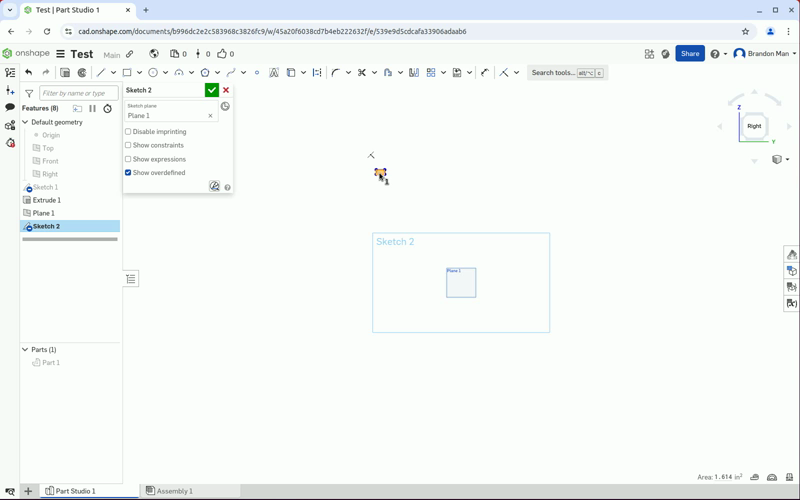
mouse_move(73, 352)
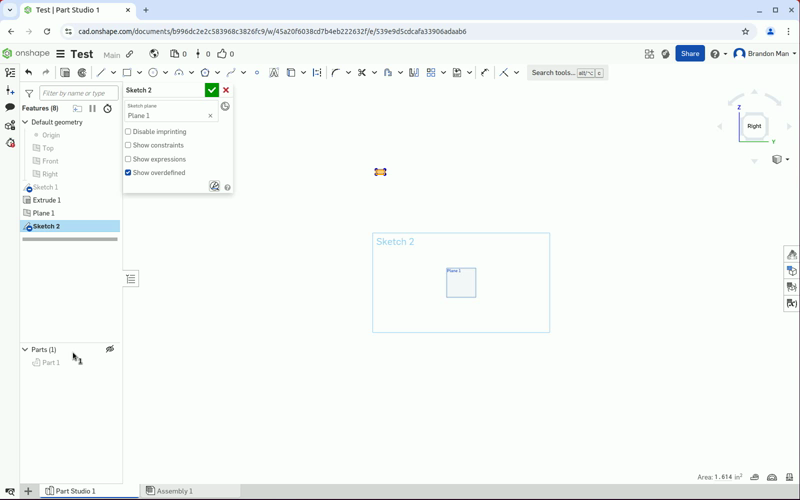
key(shift+y)
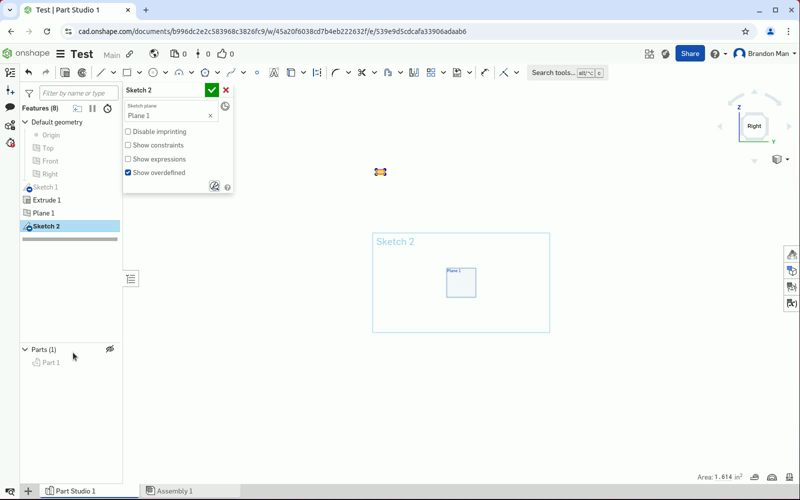
key(shift+e)
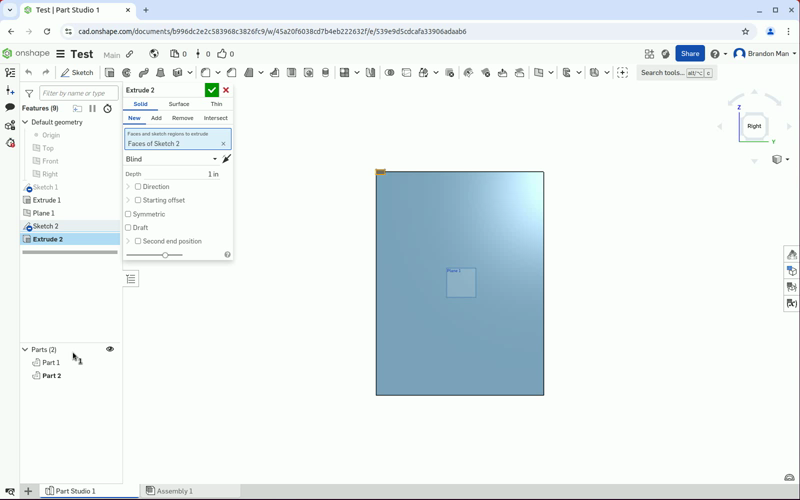
mouse_move(143, 106)
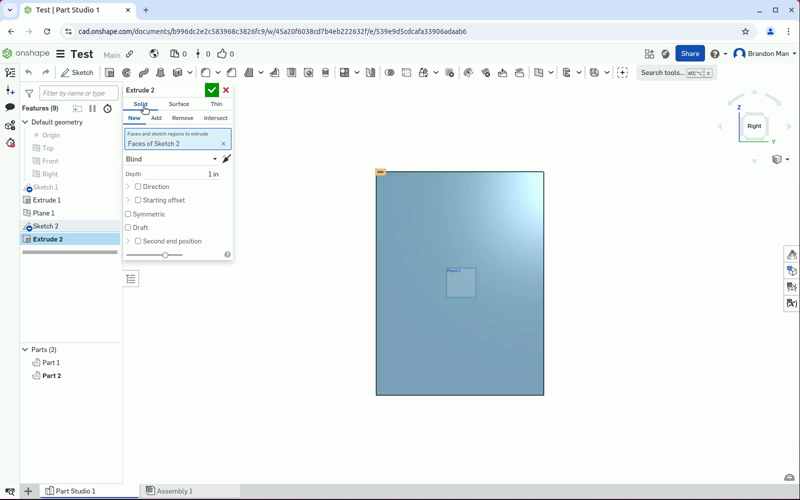
click(143, 106)
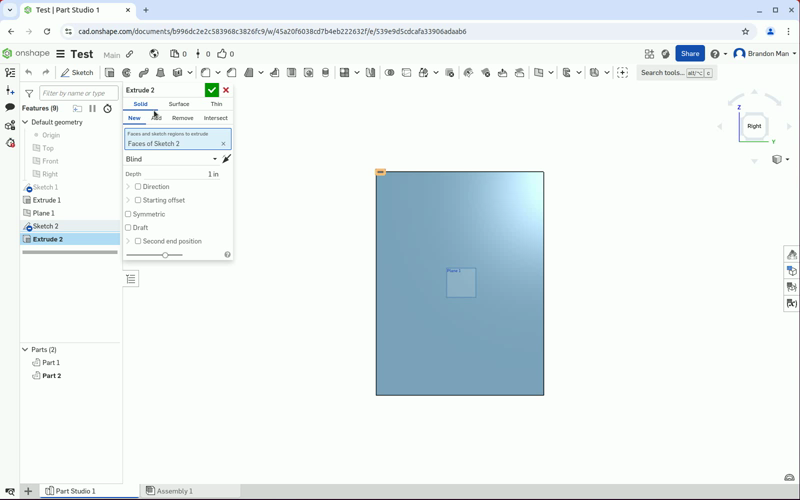
mouse_move(186, 120)
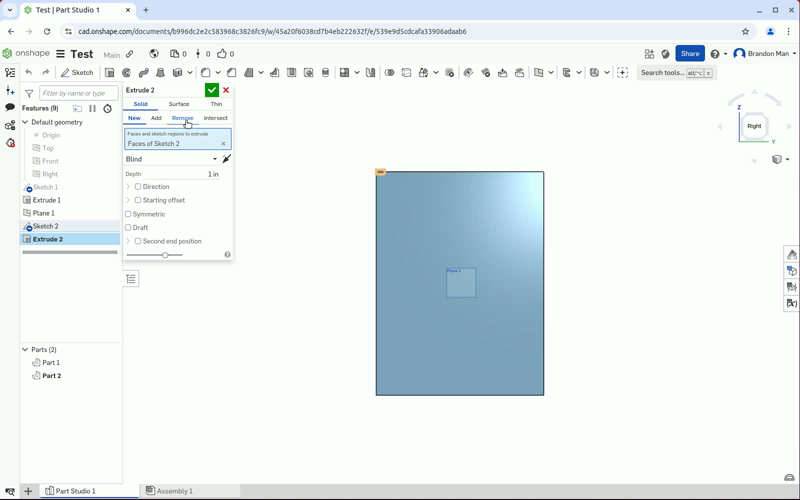
click(186, 120)
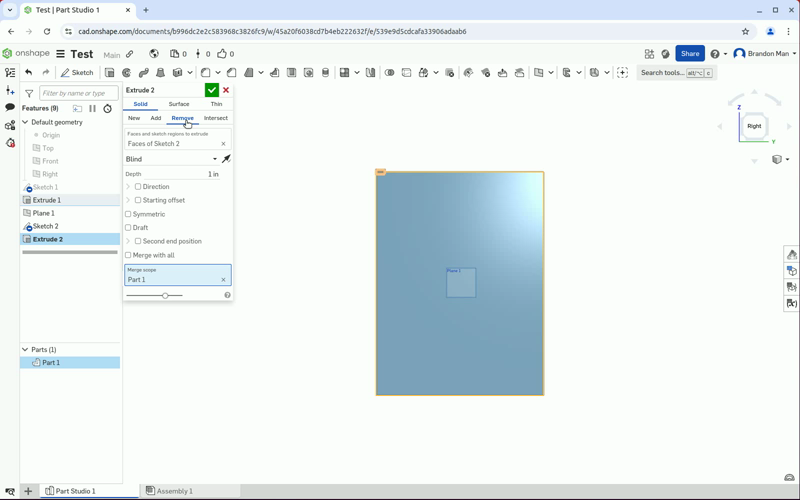
key(tab, 4)
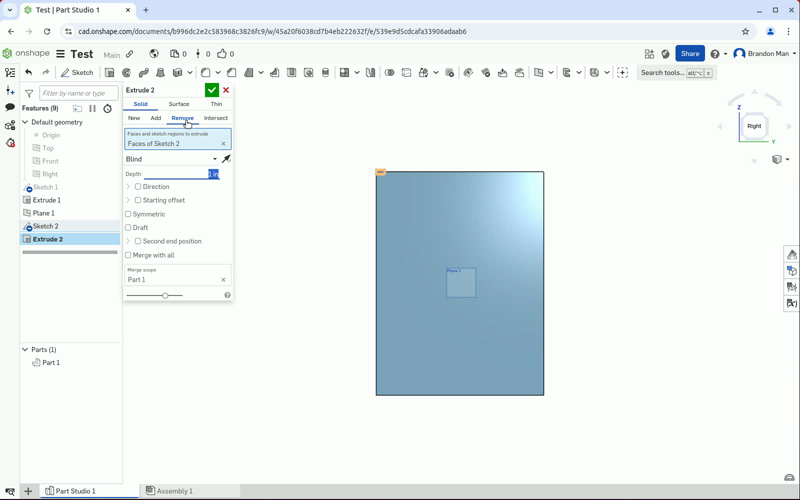
text(0.241)
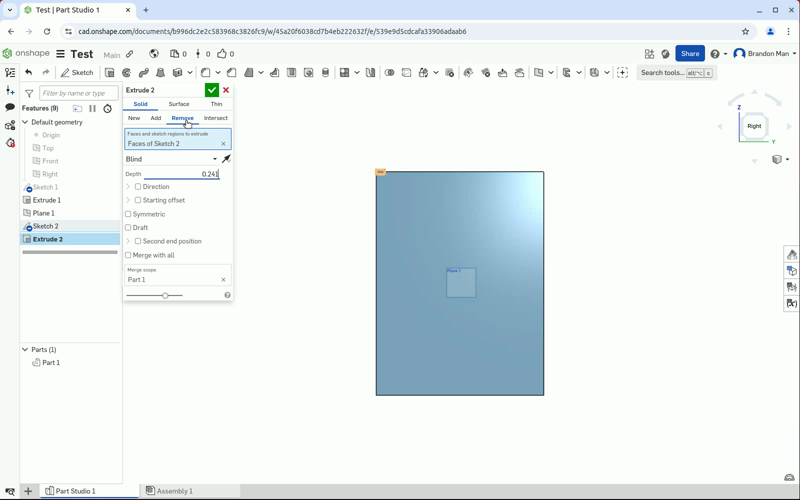
key(tab, 6)
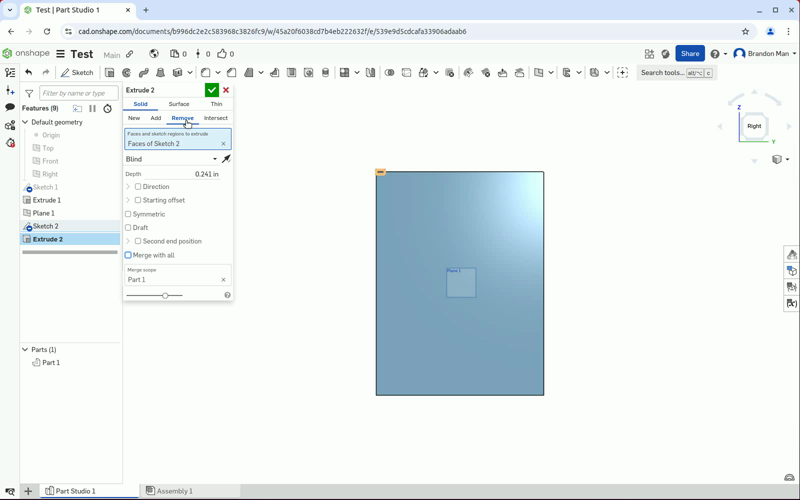
key(space)
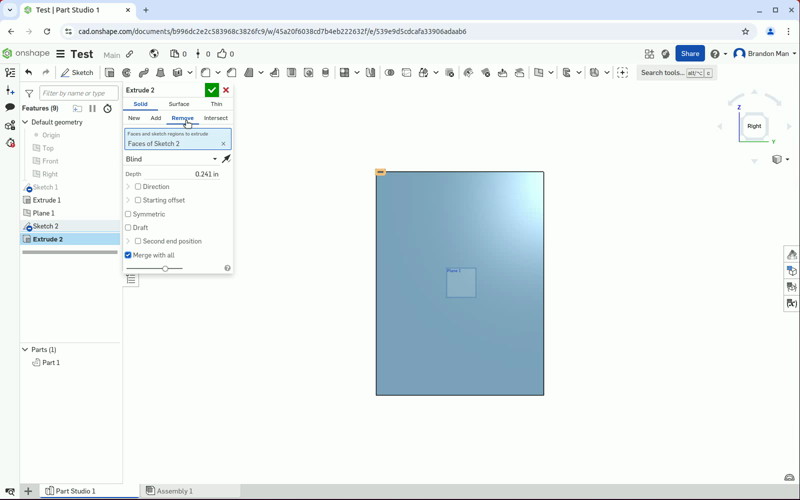
key(enter)
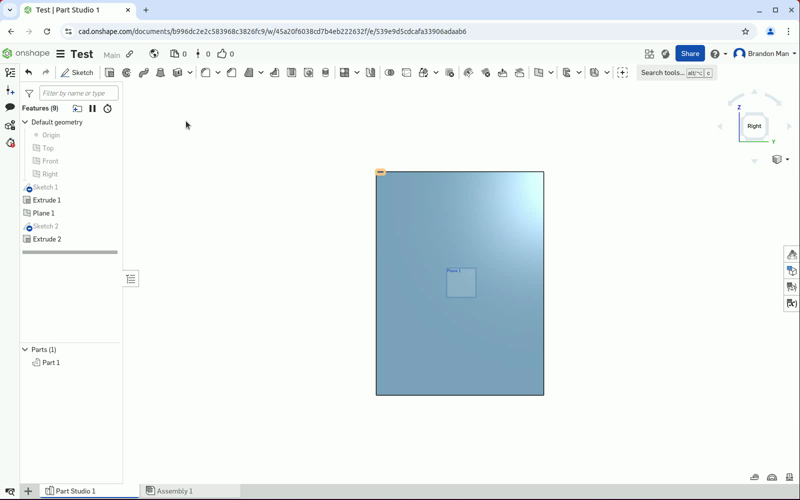
key(shift+h)
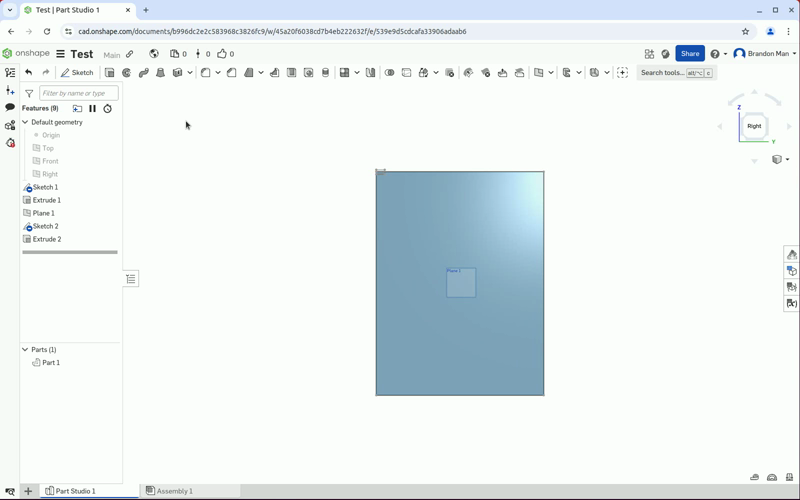
key(shift+h)
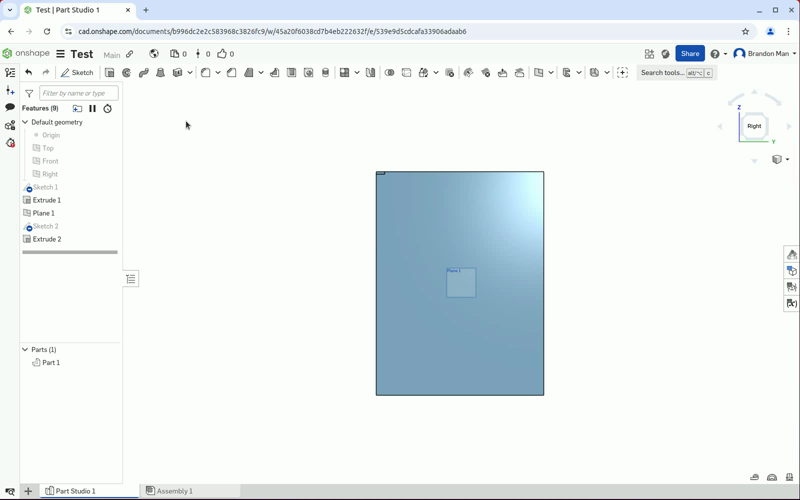
mouse_move(73, 189)
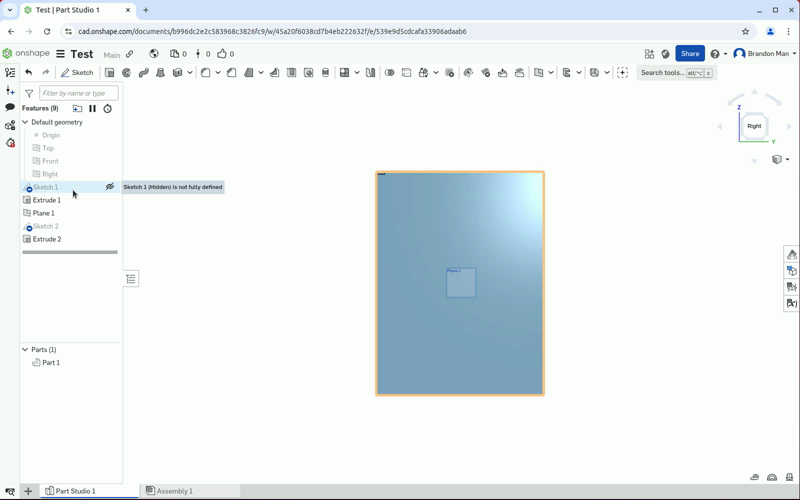
click(73, 189)
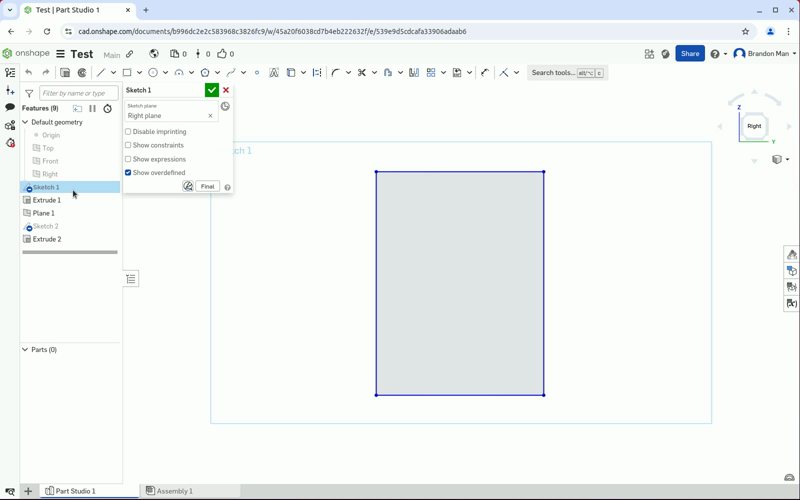
mouse_move(229, 92)
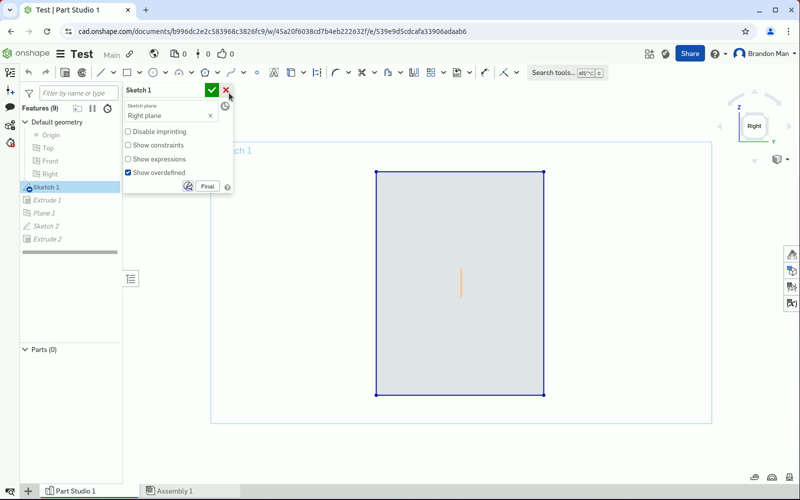
click(229, 92)
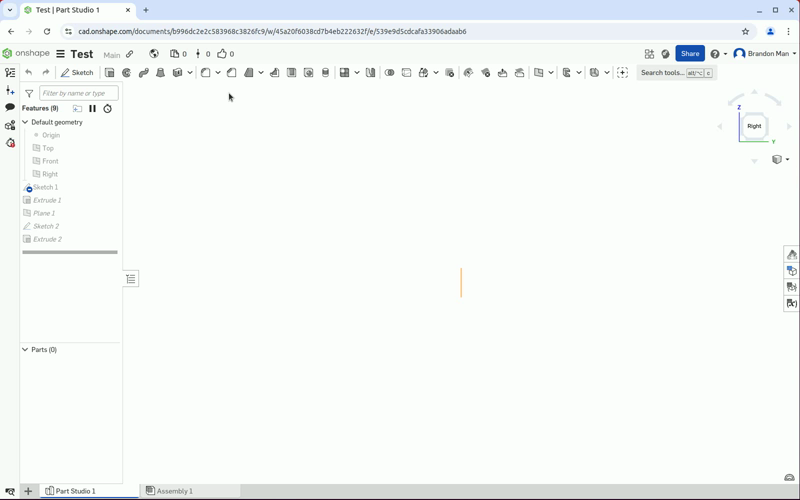
key(shift+s)
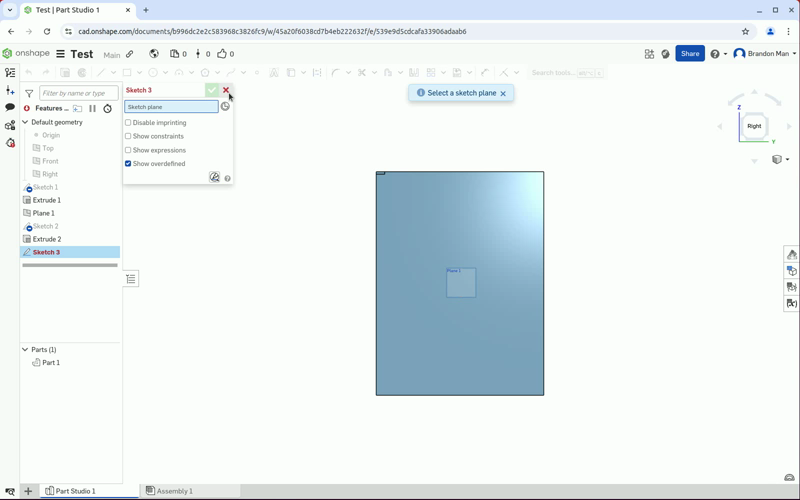
mouse_move(73, 215)
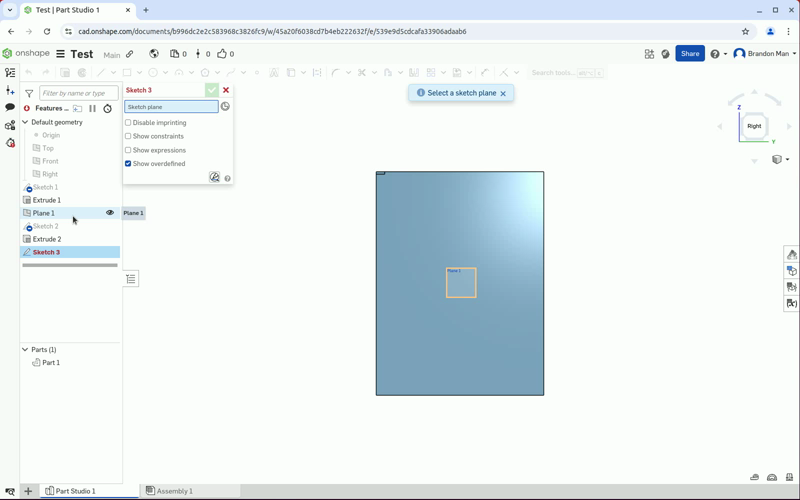
click(73, 215)
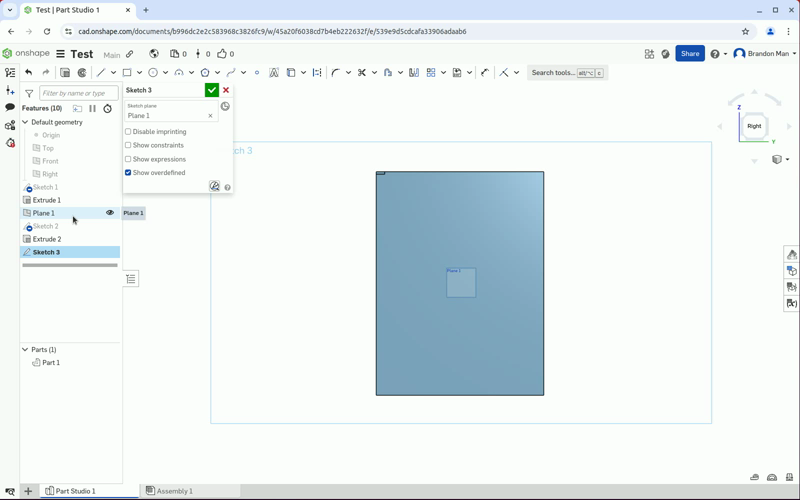
mouse_move(73, 352)
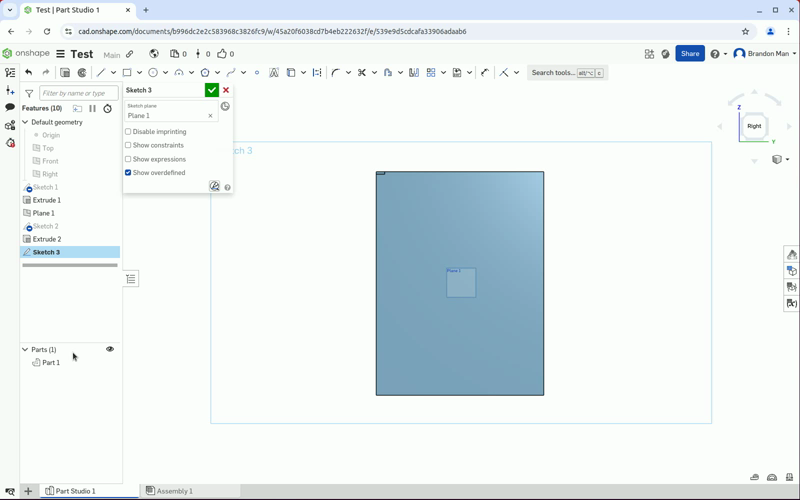
key(y)
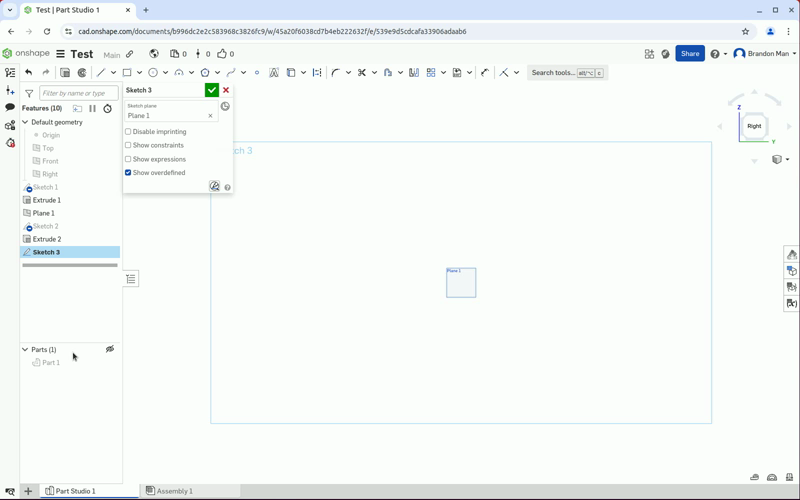
key(l)
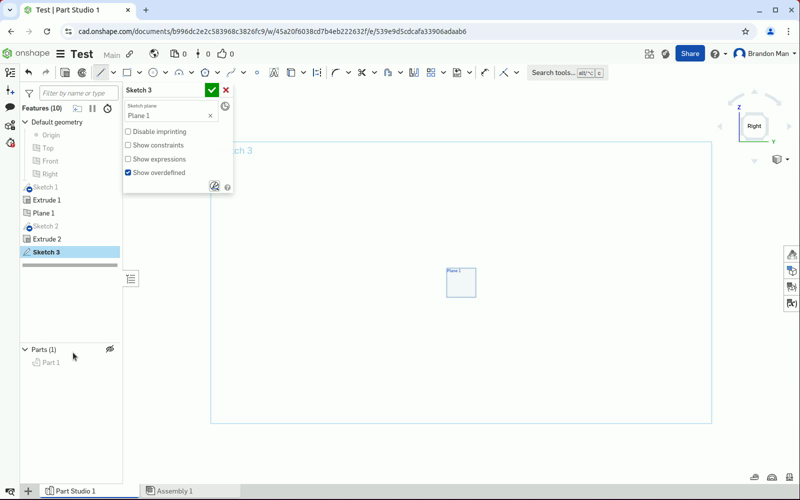
key_down(shift)
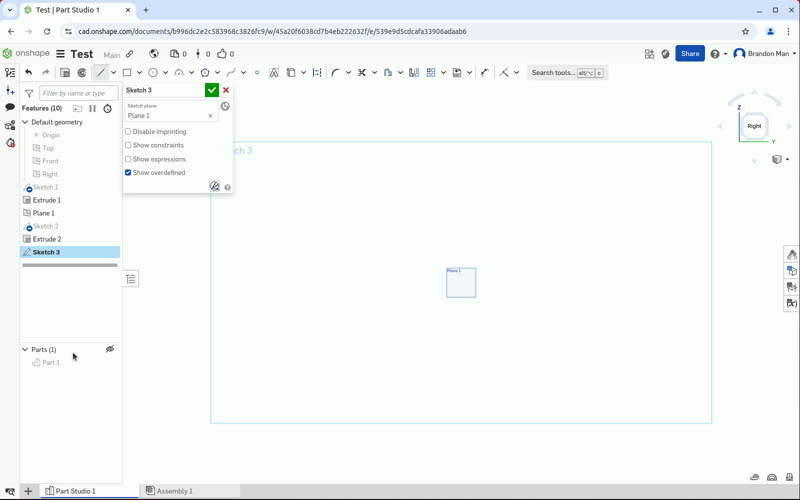
mouse_move(383, 174)
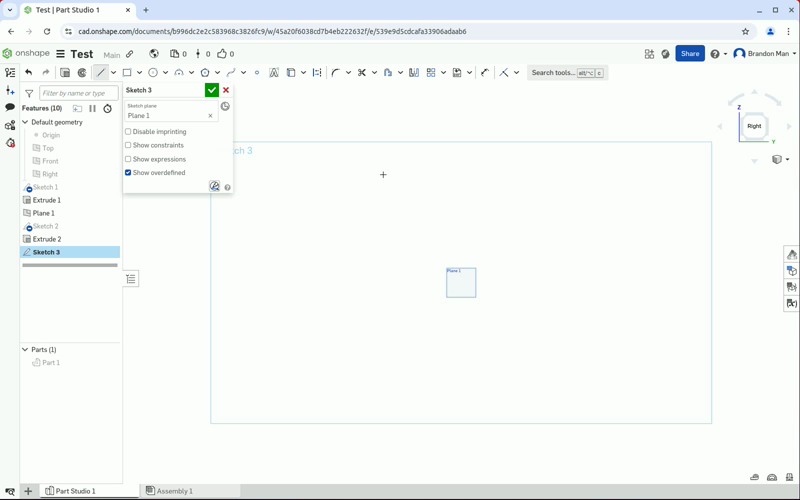
click(383, 174)
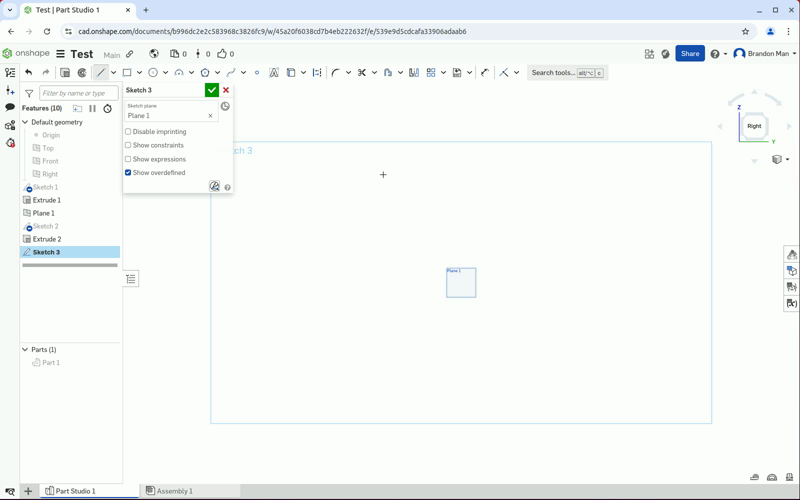
key_up(shift)
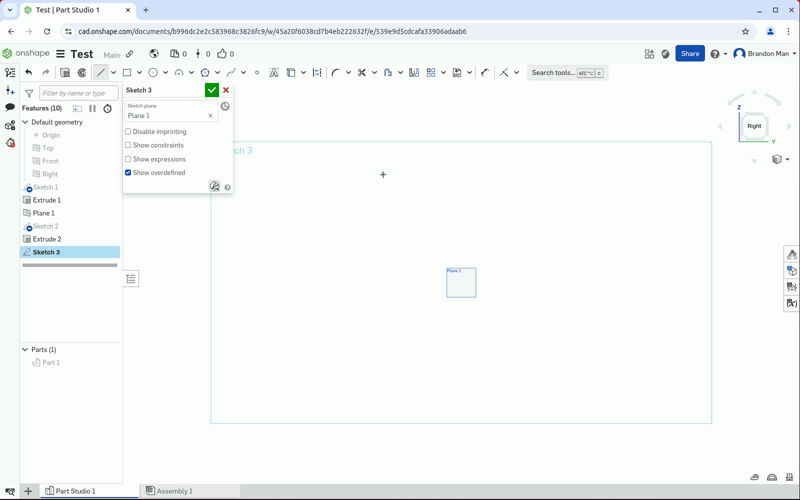
key_down(shift)
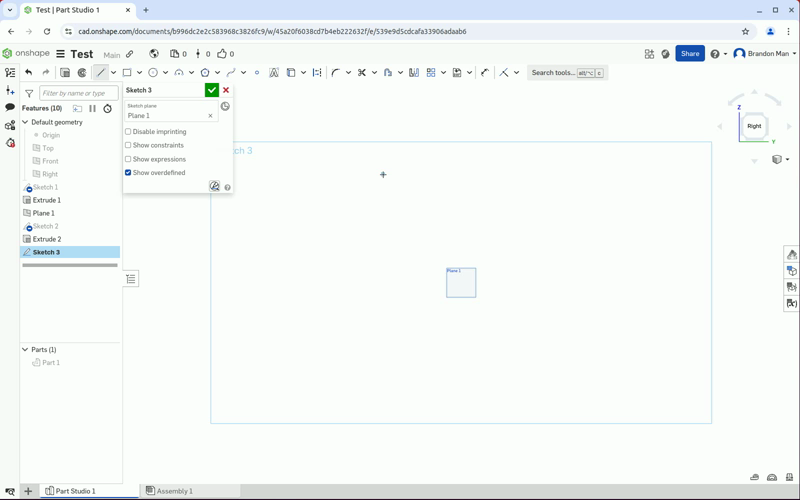
mouse_move(543, 174)
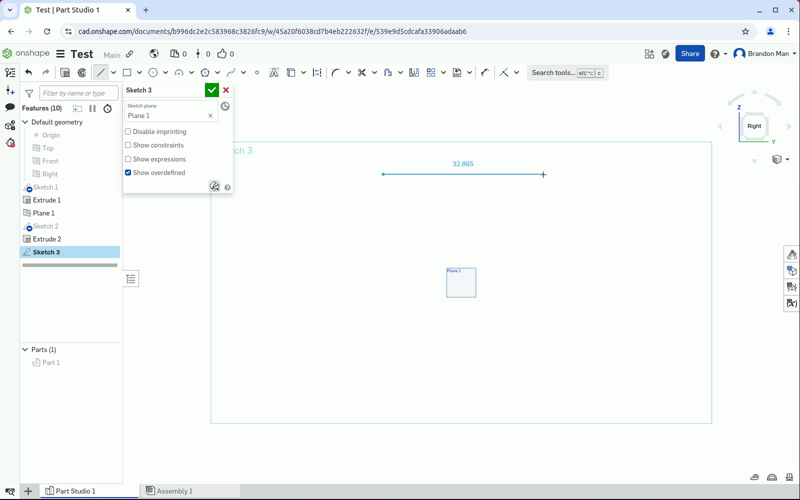
click(543, 174)
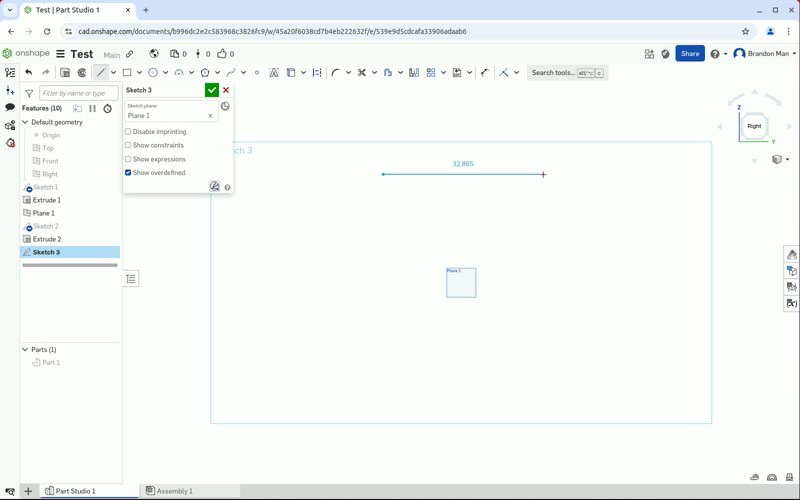
key_up(shift)
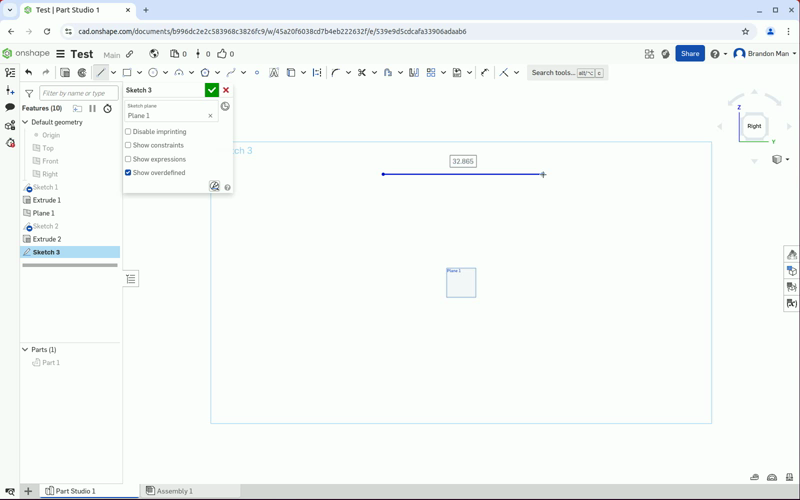
key_down(shift)
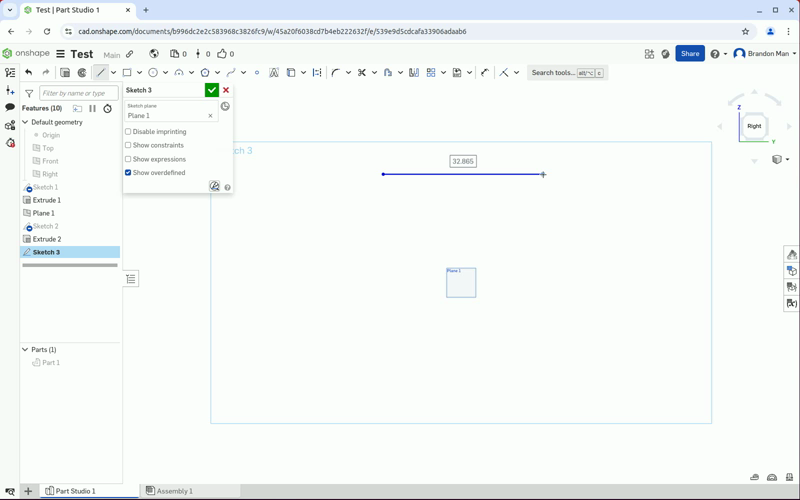
mouse_move(573, 174)
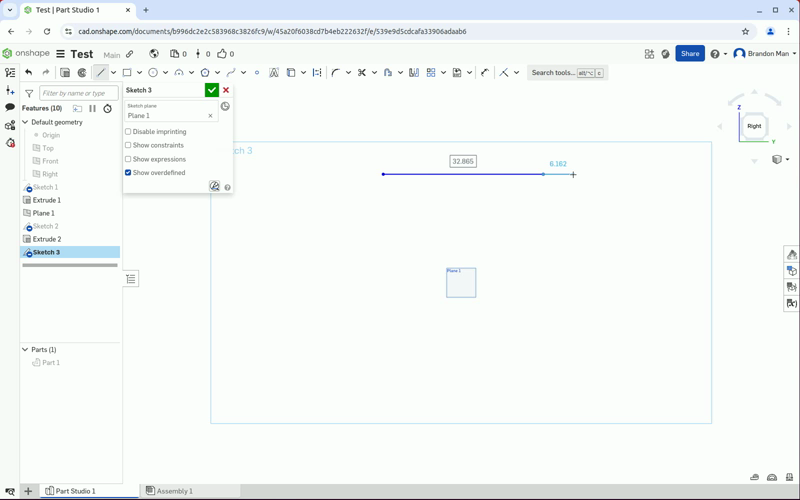
mouse_move(543, 170)
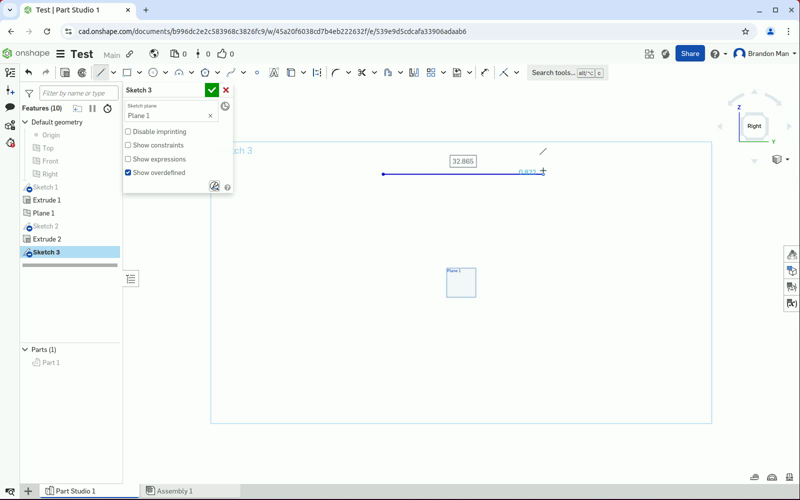
scroll(6)
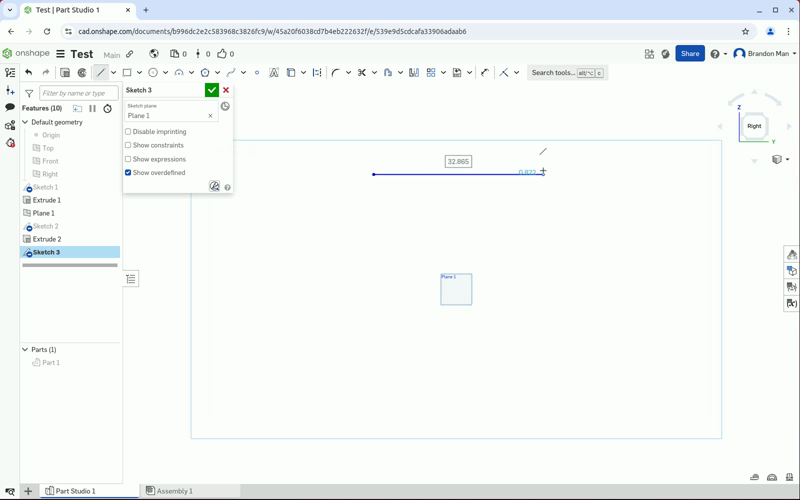
scroll(6)
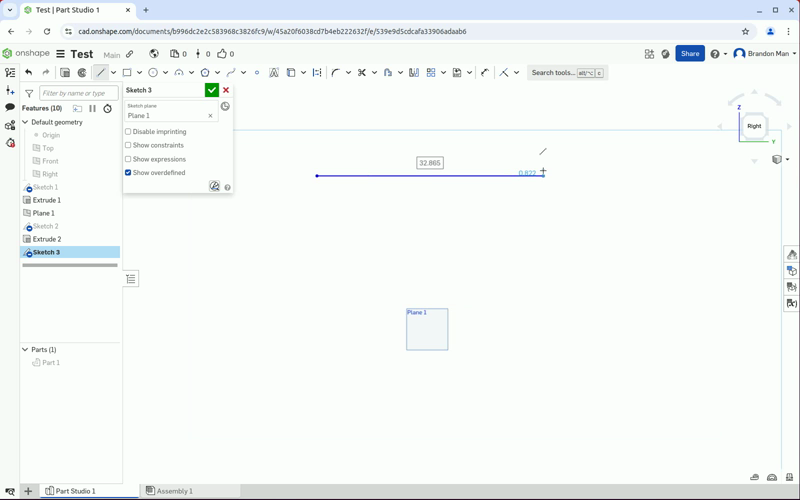
scroll(6)
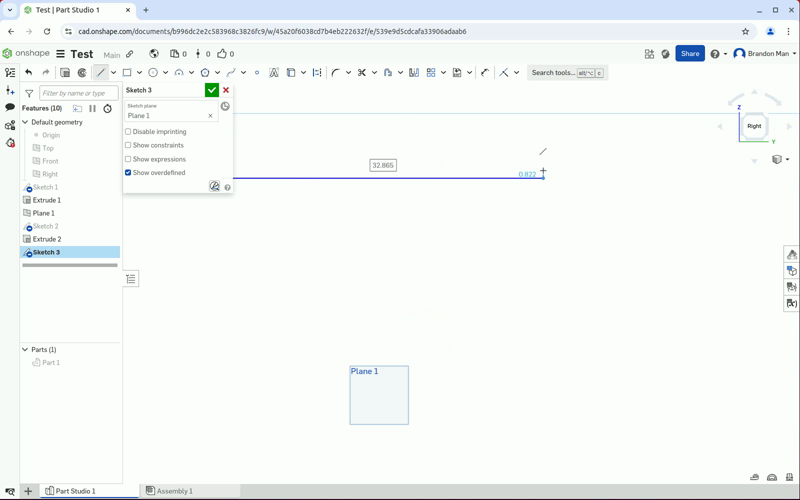
scroll(6)
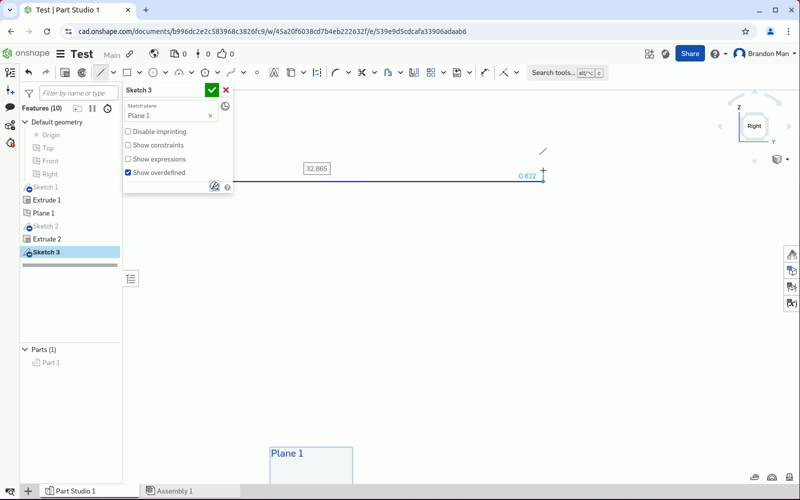
scroll(6)
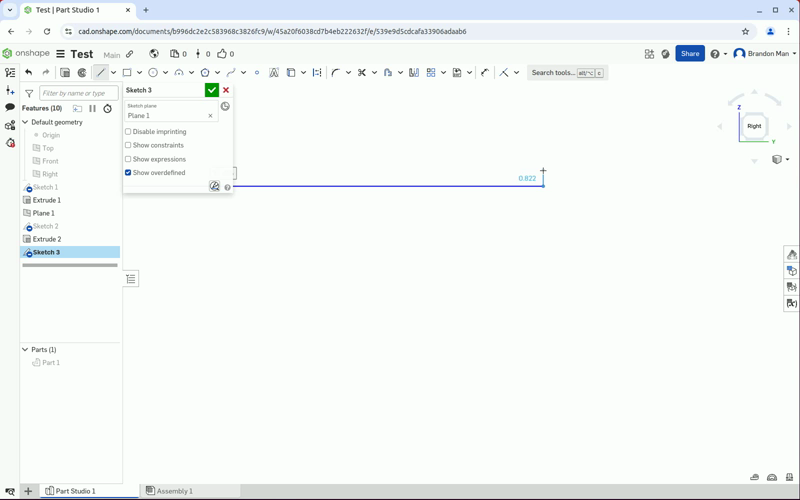
scroll(6)
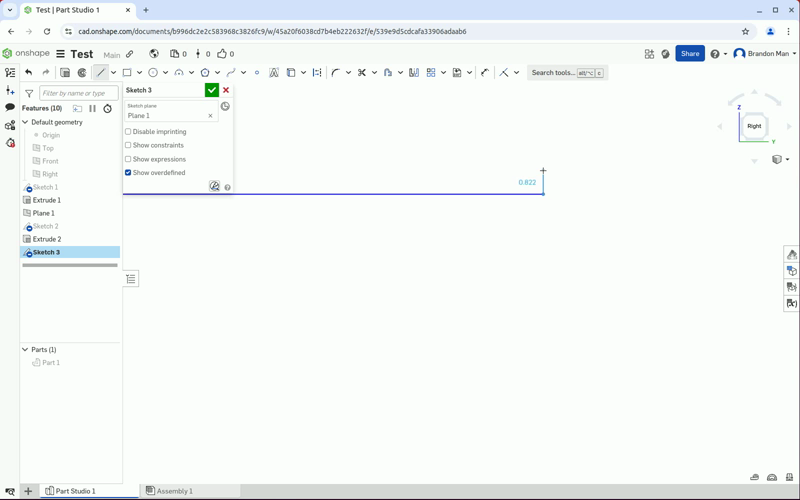
scroll(6)
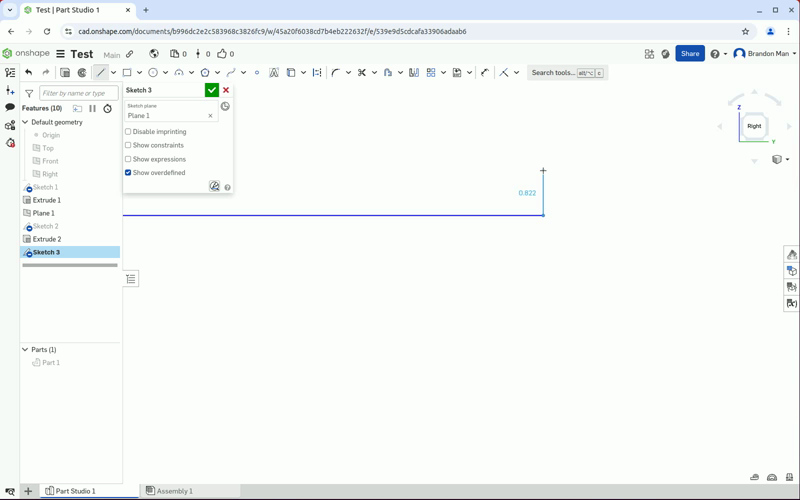
click(543, 170)
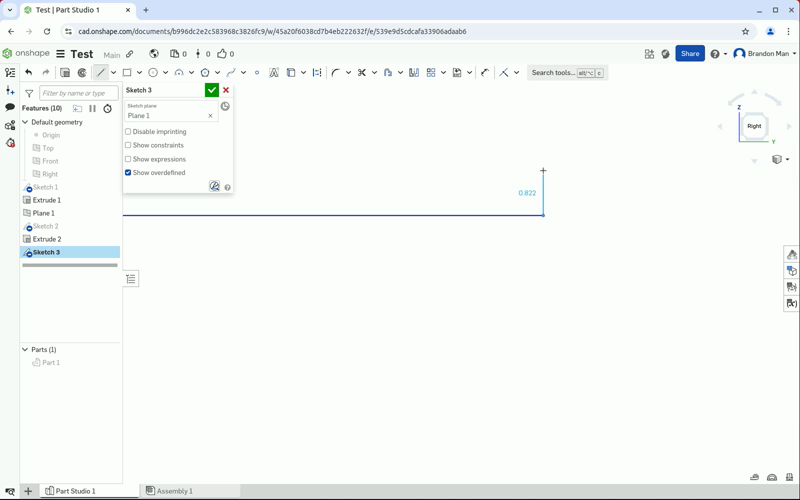
scroll(-6)
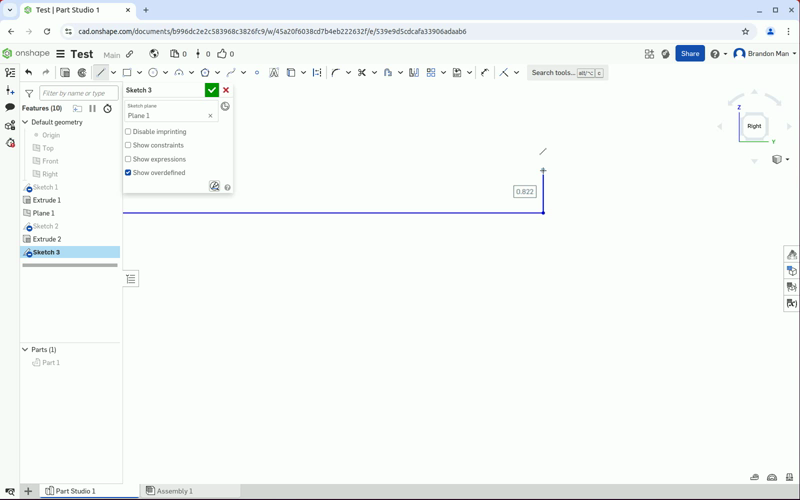
scroll(-6)
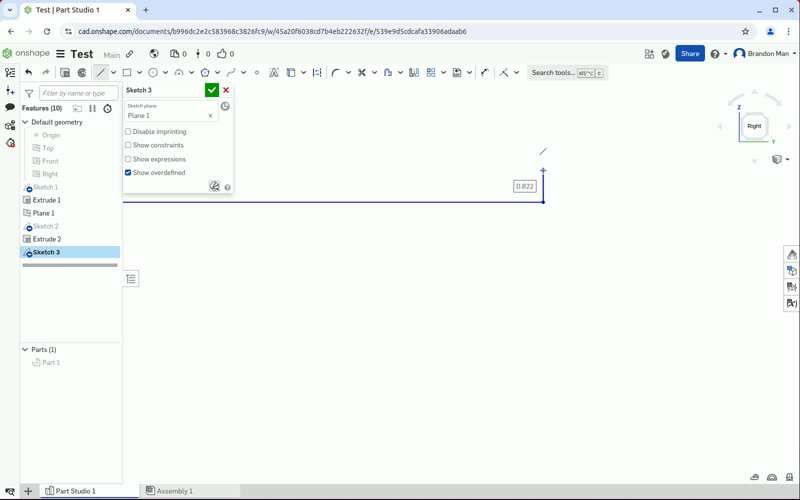
scroll(-6)
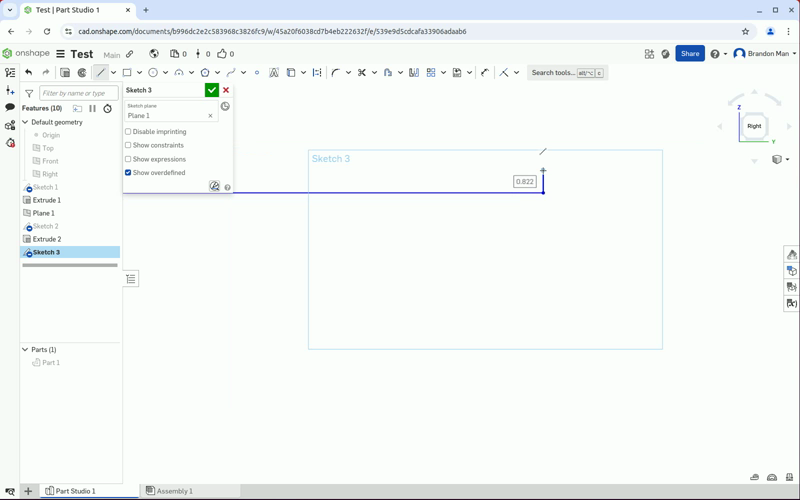
scroll(-6)
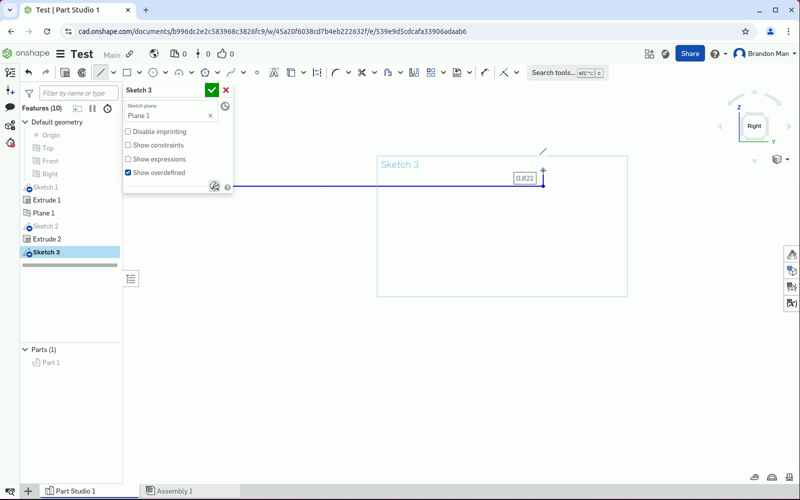
scroll(-6)
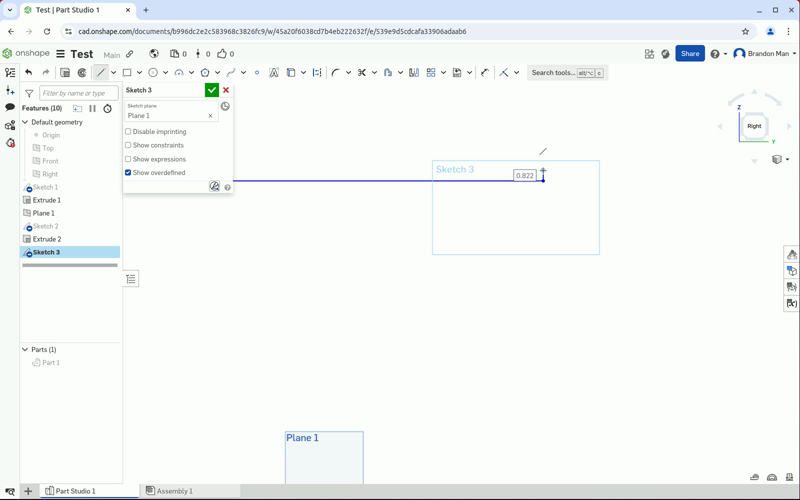
scroll(-6)
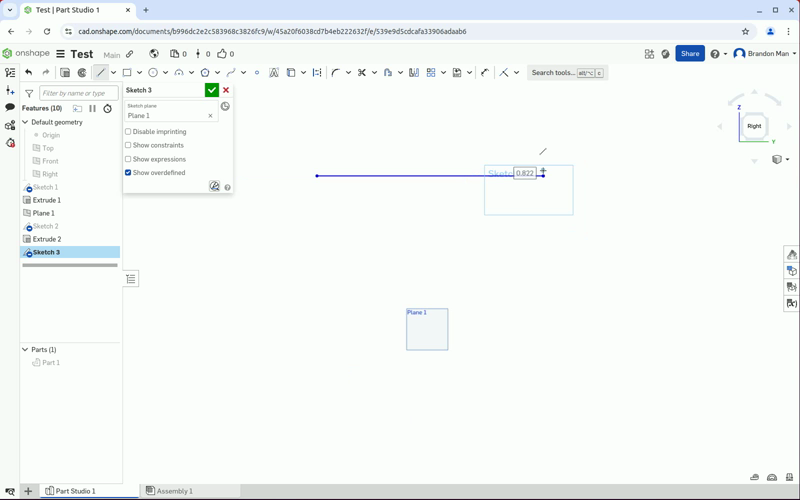
scroll(-6)
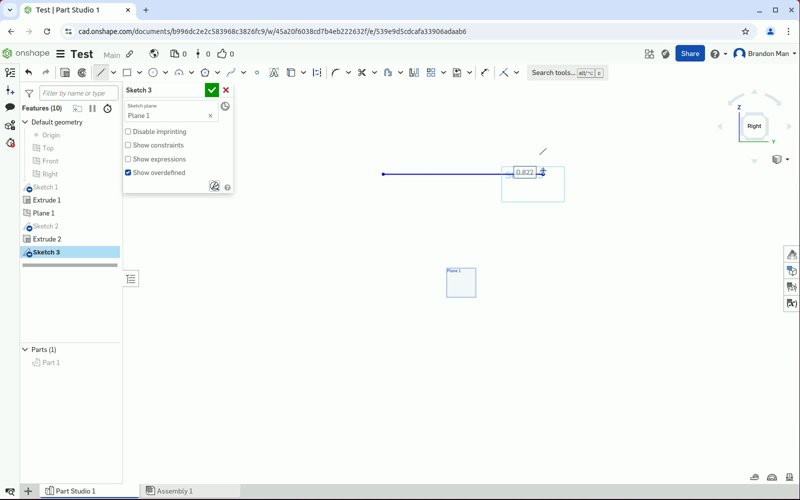
key_up(shift)
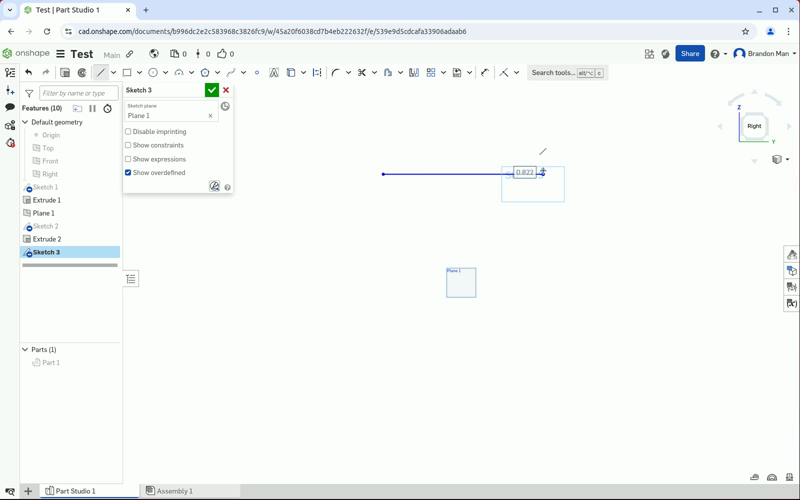
key_down(shift)
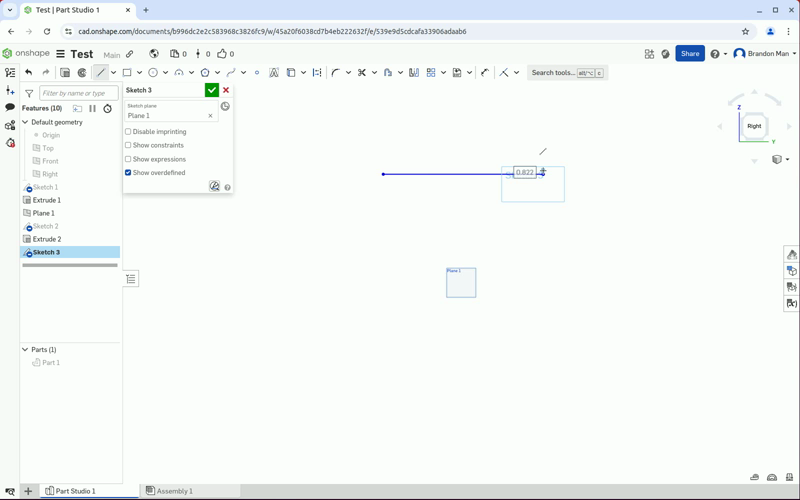
mouse_move(383, 170)
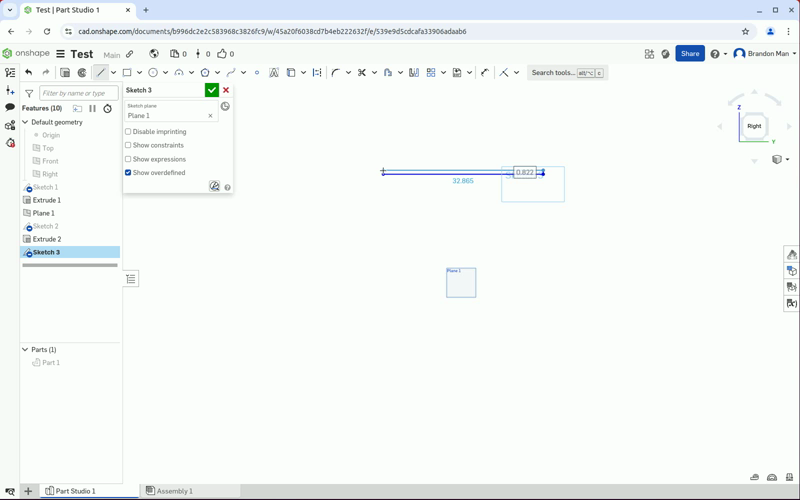
scroll(6)
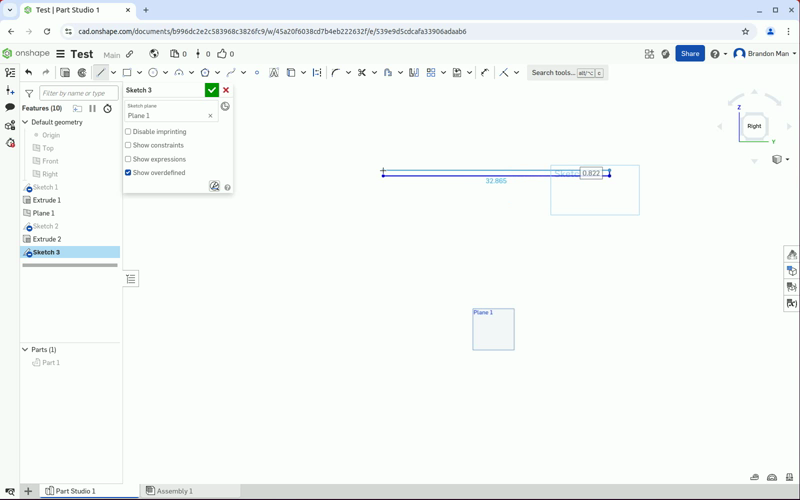
scroll(6)
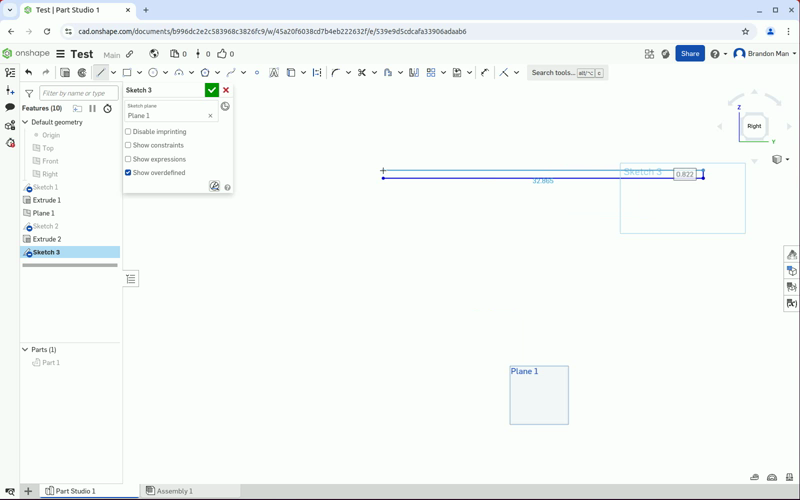
scroll(6)
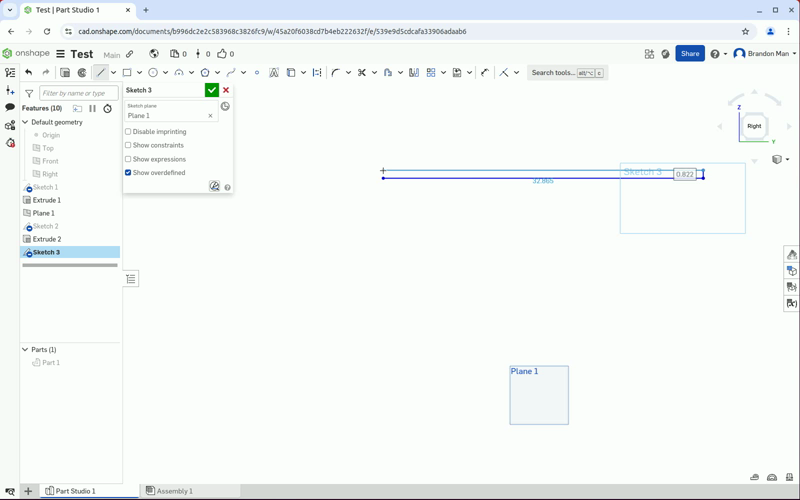
scroll(6)
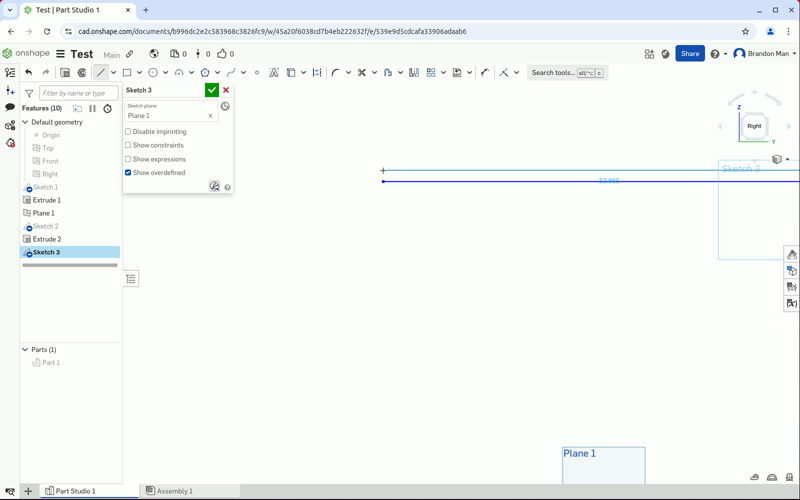
scroll(6)
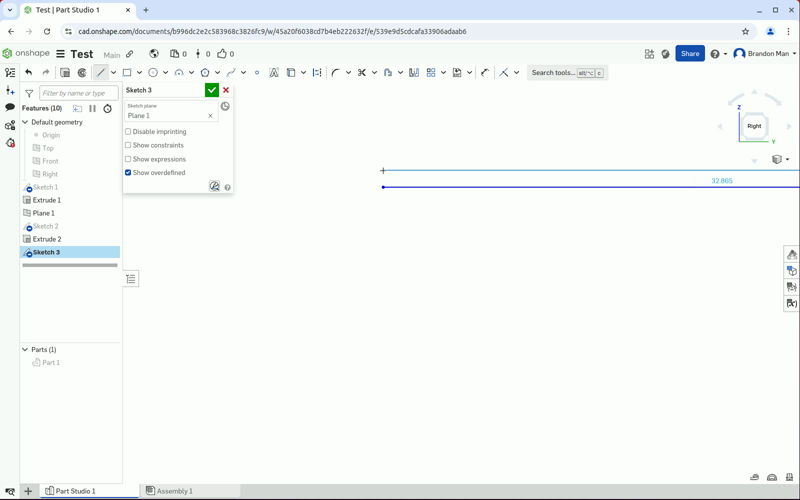
scroll(6)
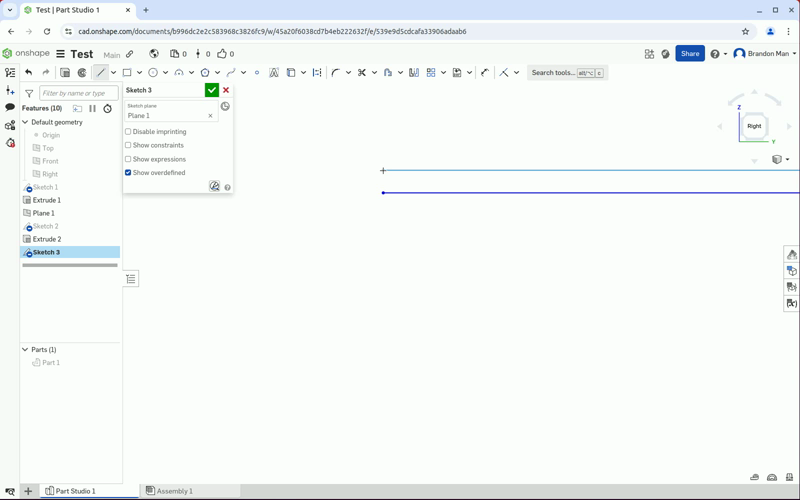
scroll(6)
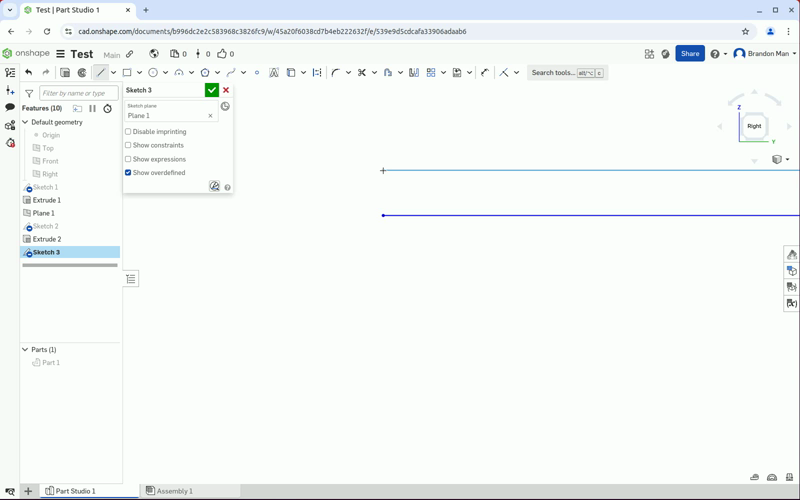
click(383, 170)
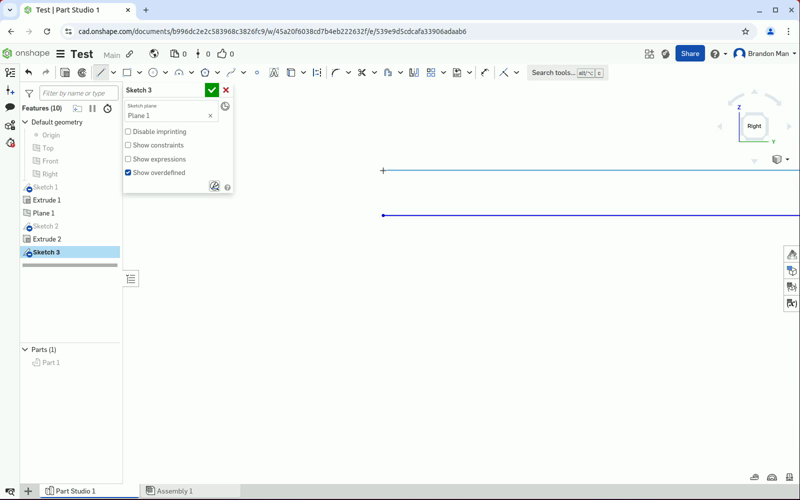
scroll(-6)
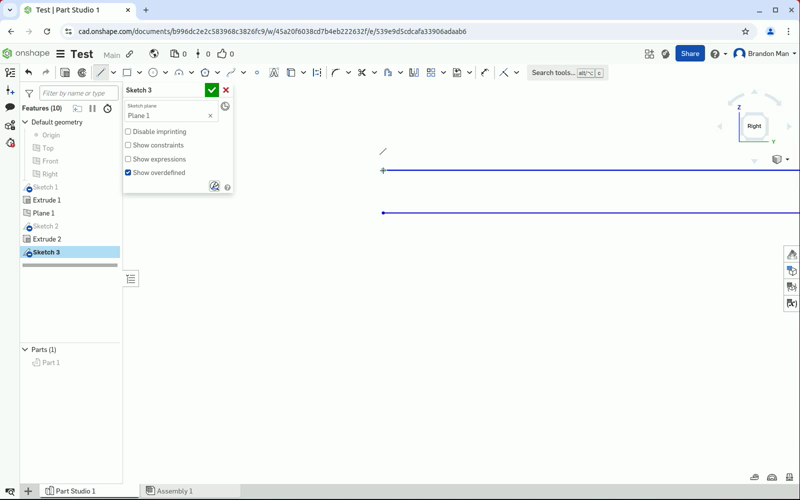
scroll(-6)
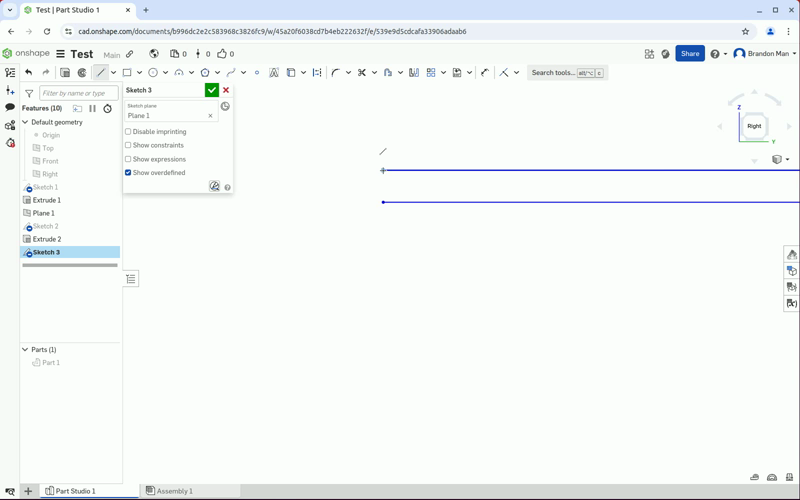
scroll(-6)
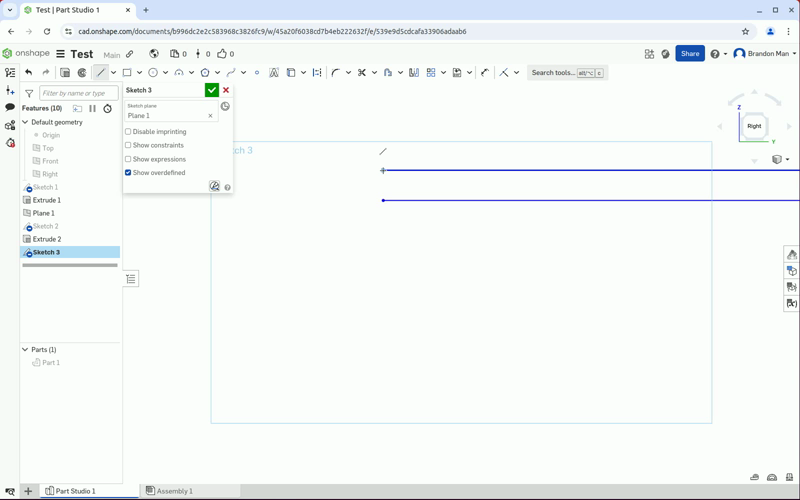
scroll(-6)
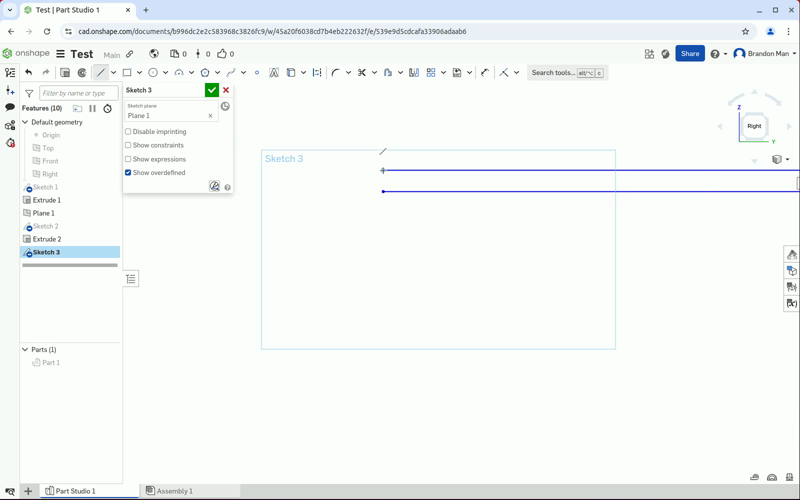
scroll(-6)
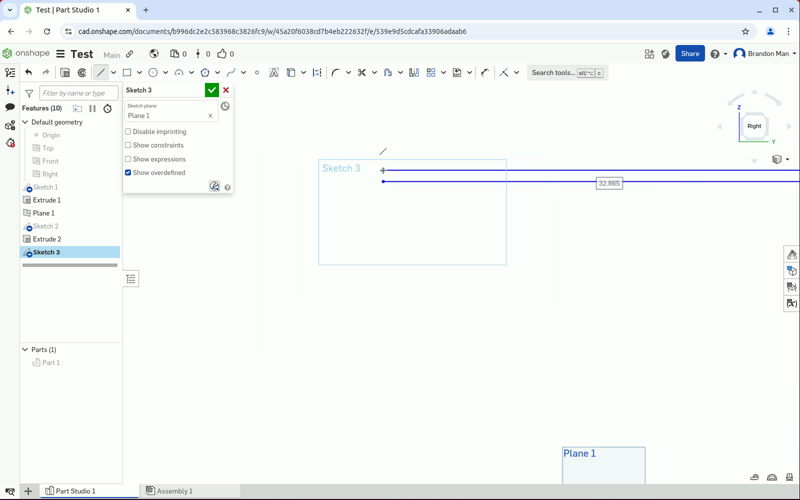
scroll(-6)
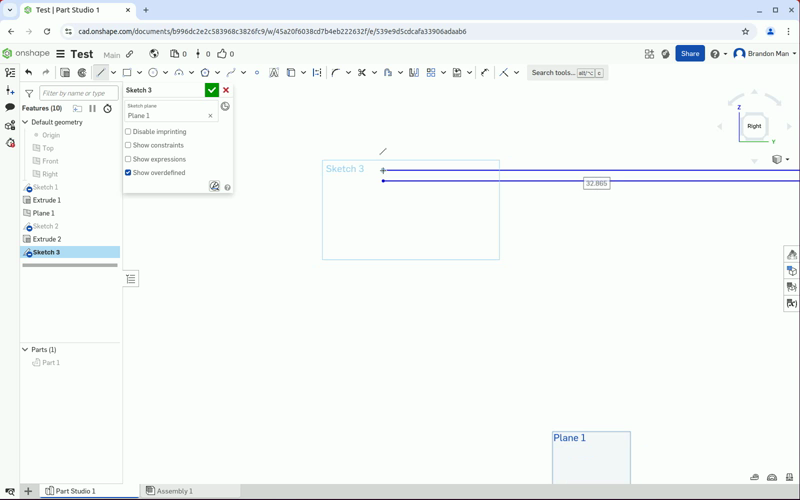
scroll(-6)
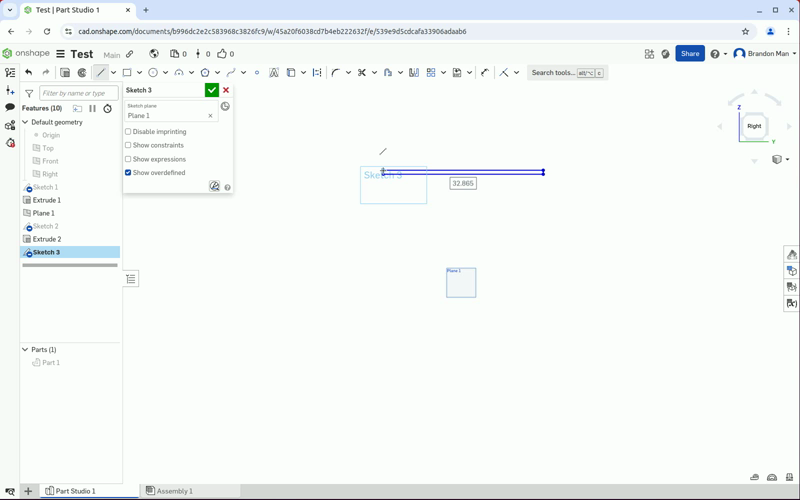
key_up(shift)
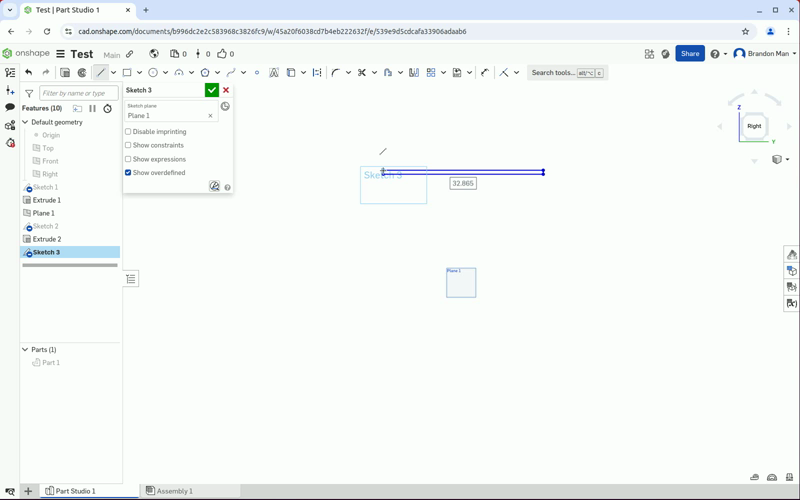
mouse_move(413, 170)
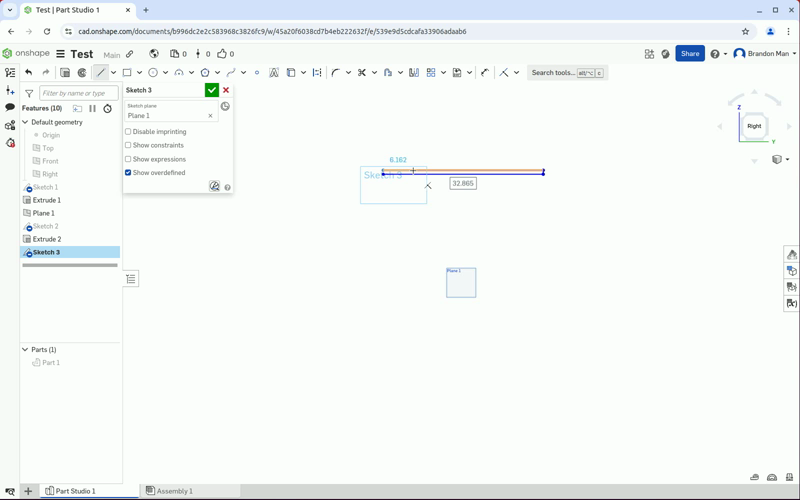
key_down(shift)
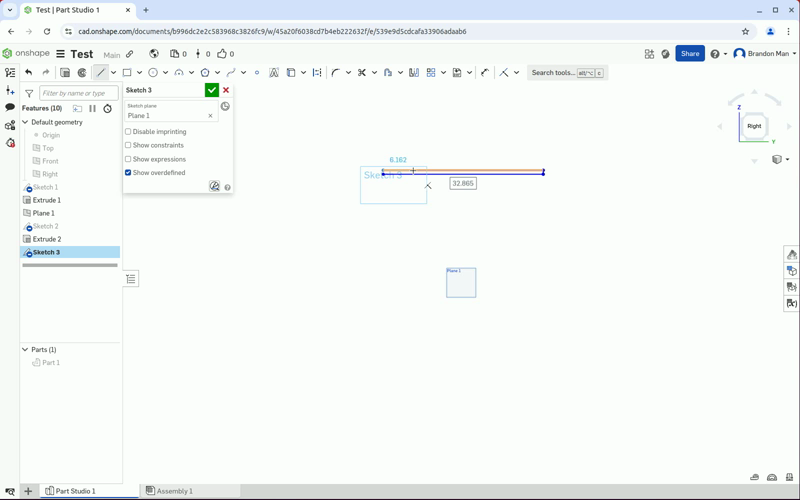
mouse_move(383, 174)
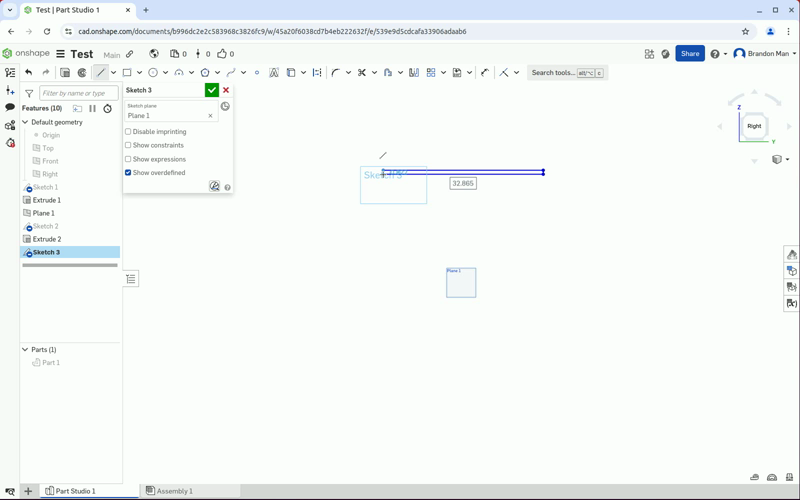
scroll(6)
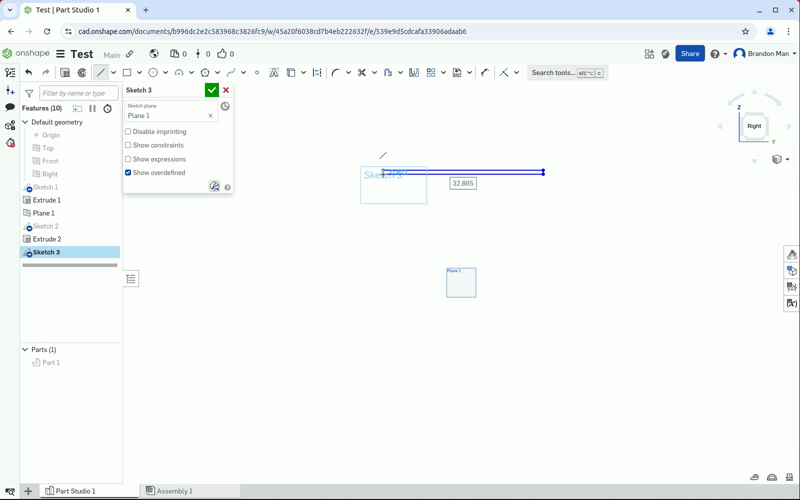
scroll(6)
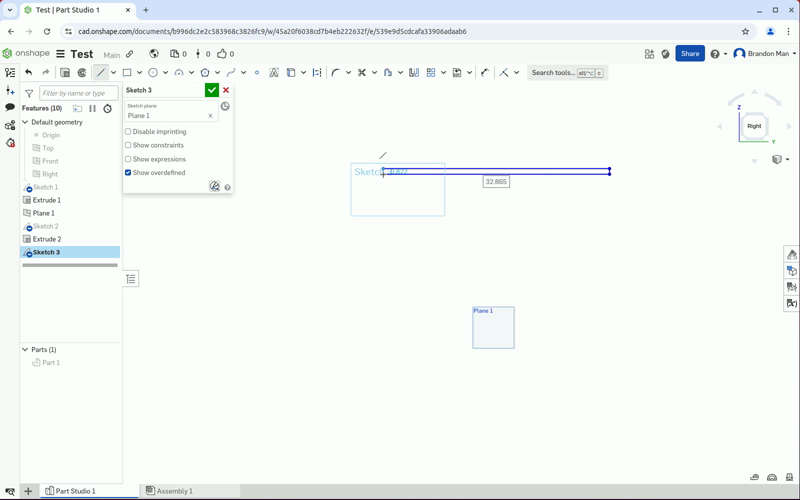
scroll(6)
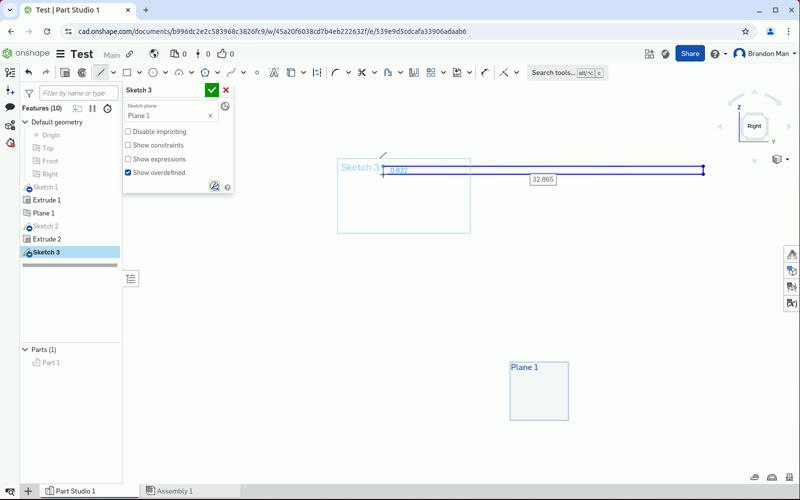
scroll(6)
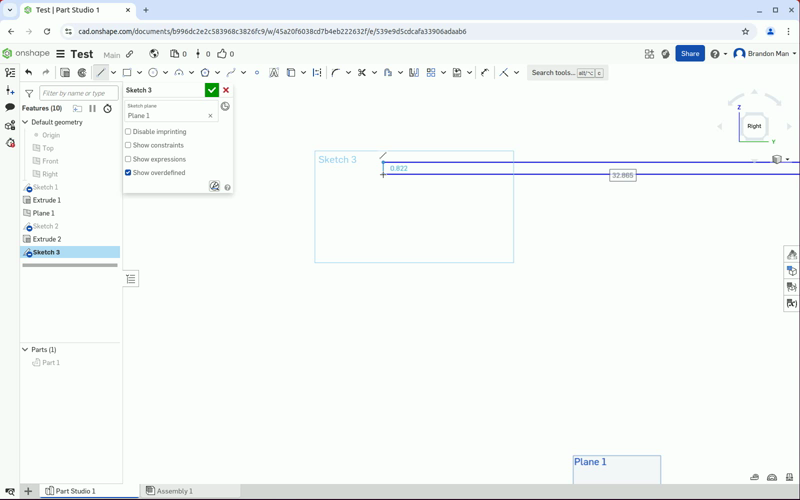
scroll(6)
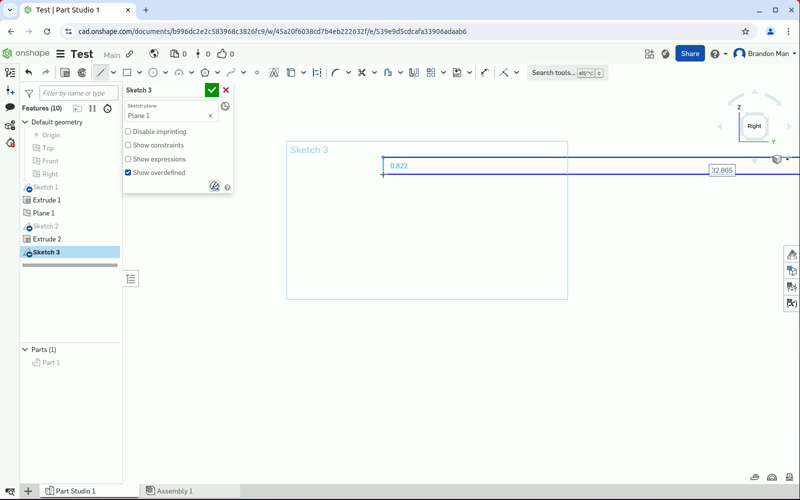
scroll(6)
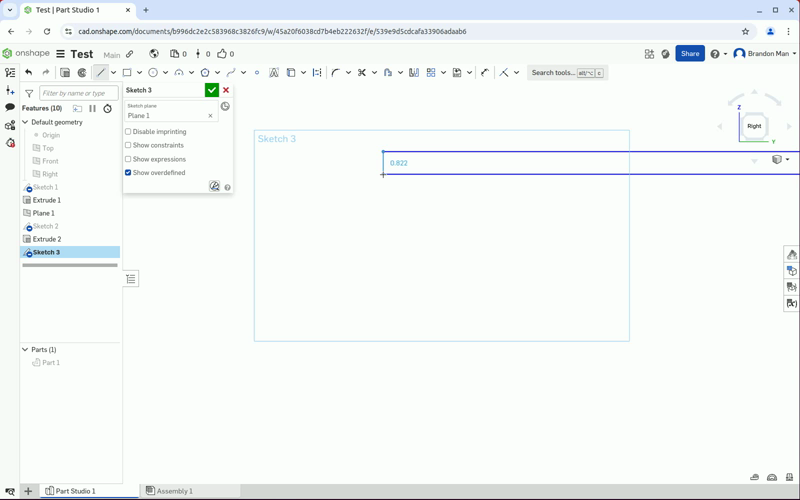
scroll(6)
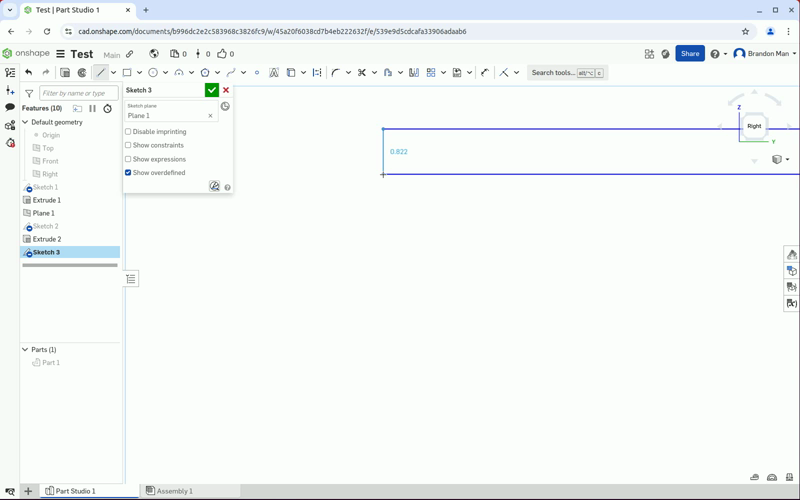
key_up(shift)
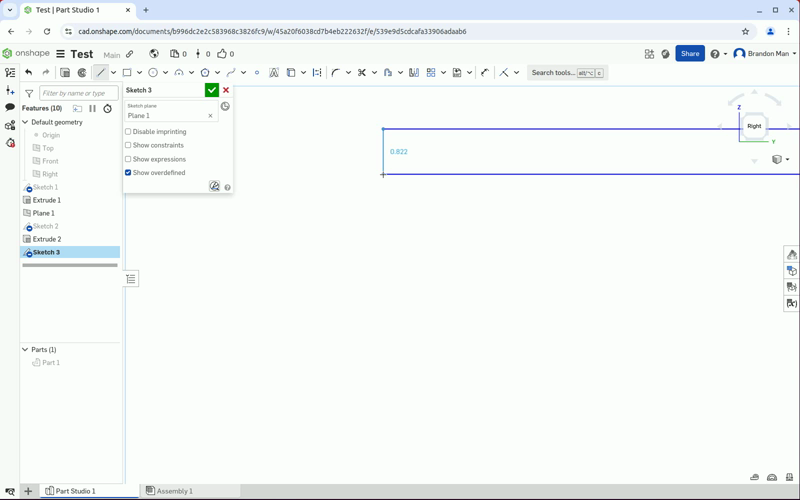
click(383, 174)
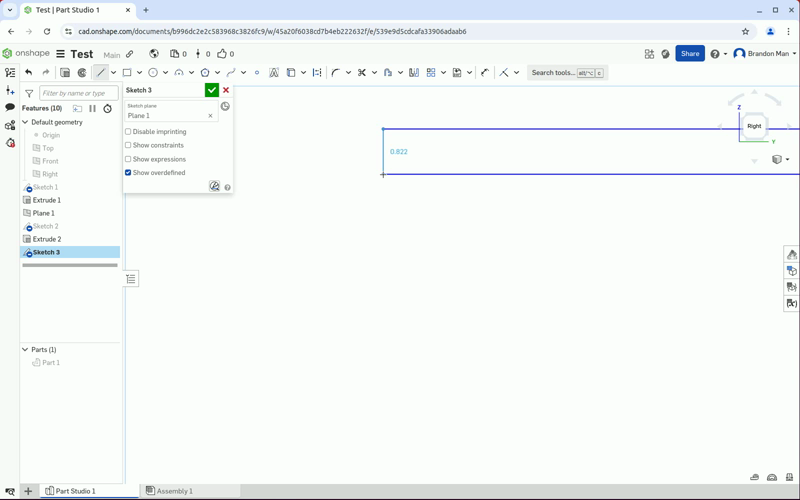
scroll(-6)
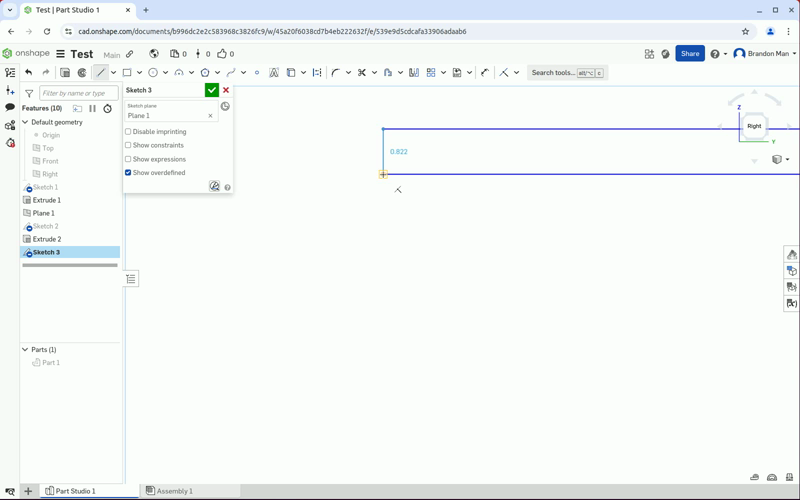
scroll(-6)
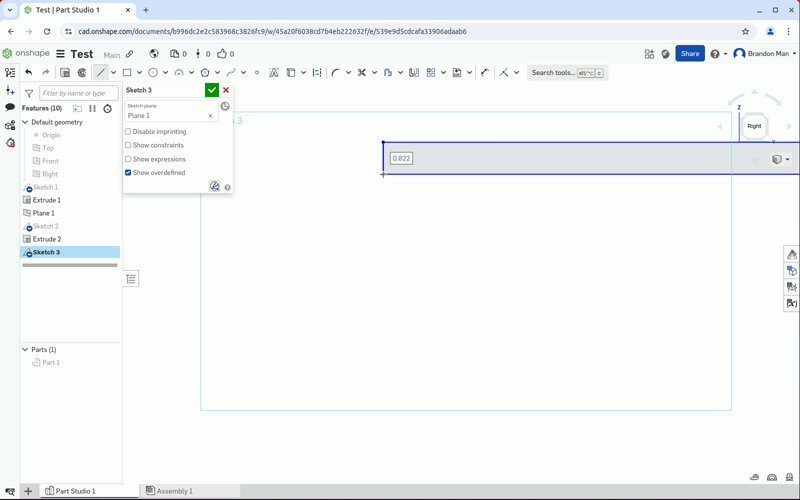
scroll(-6)
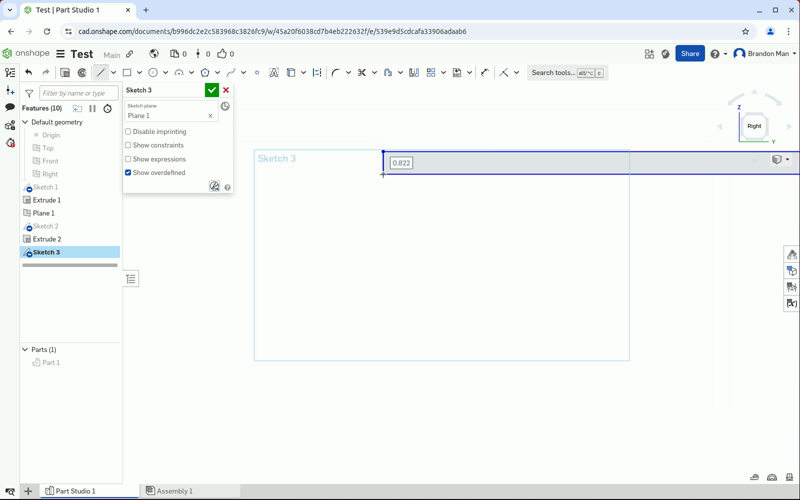
scroll(-6)
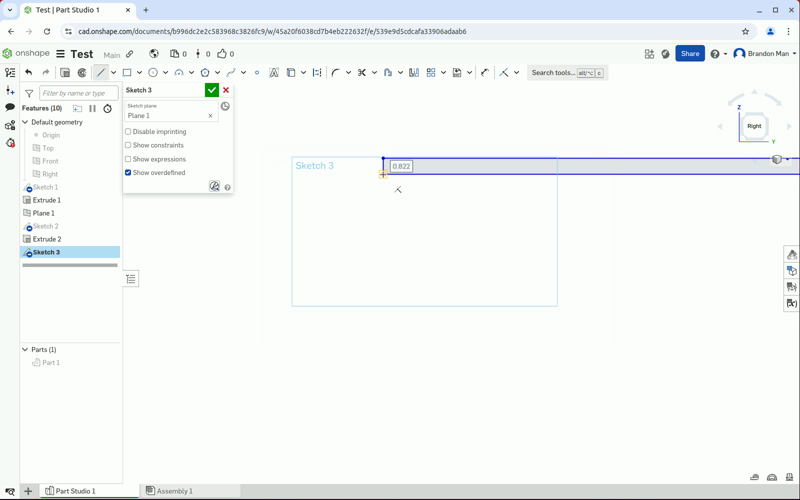
scroll(-6)
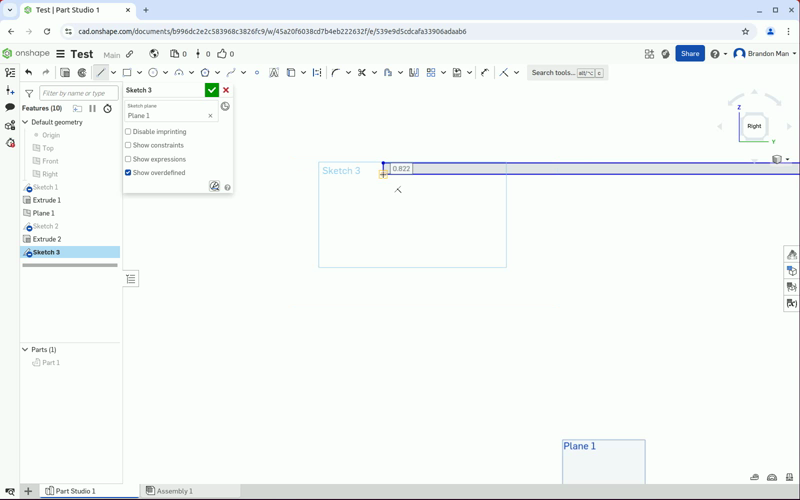
scroll(-6)
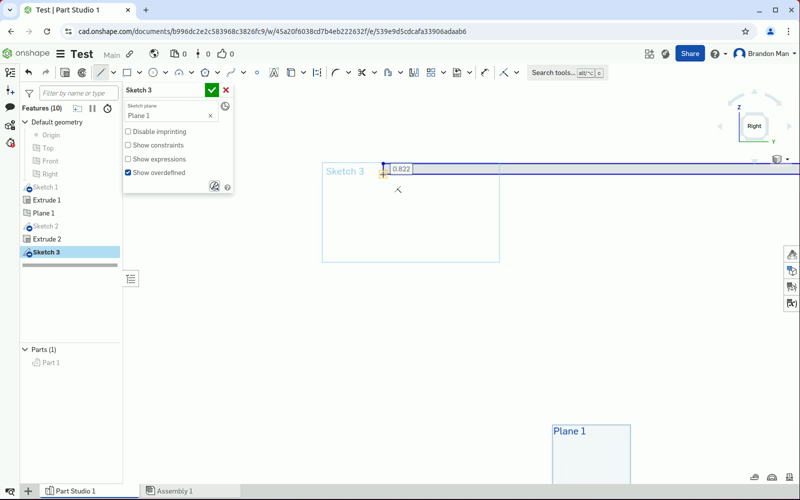
scroll(-6)
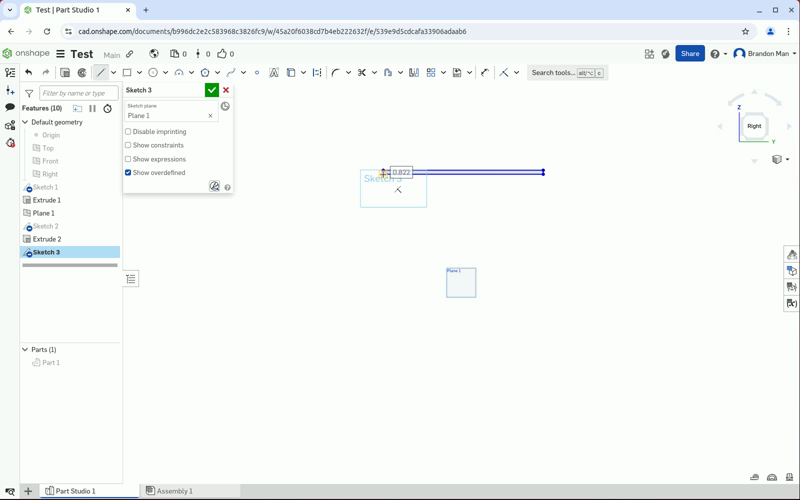
key(esc)
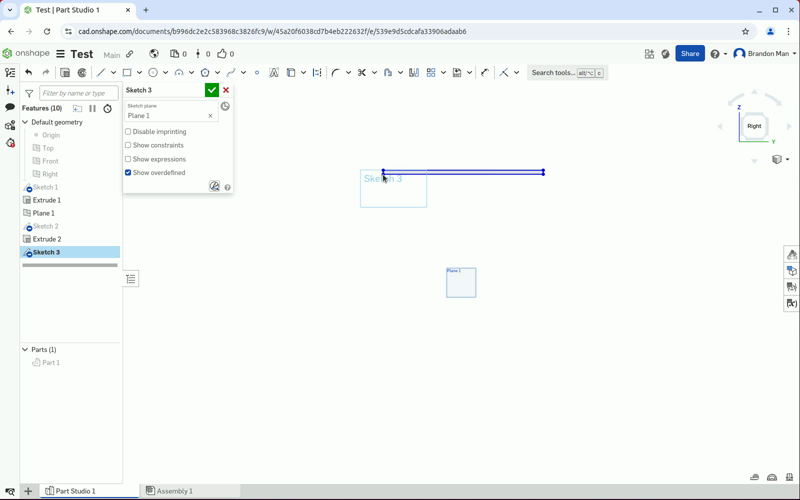
mouse_move(508, 173)
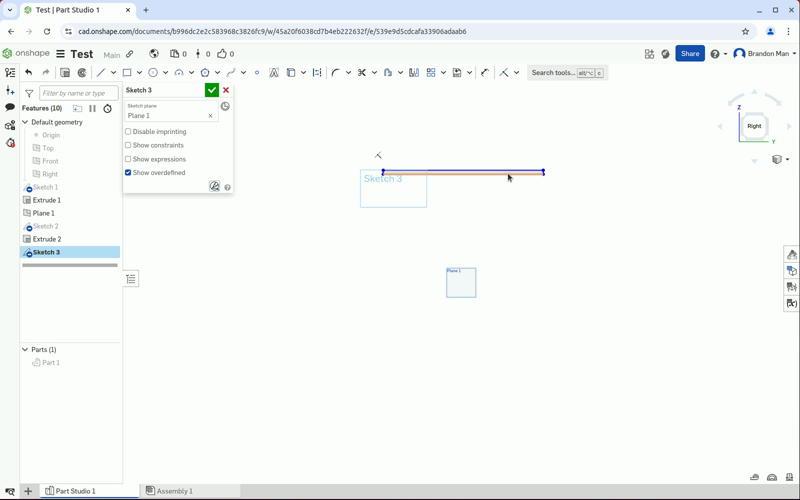
scroll(6)
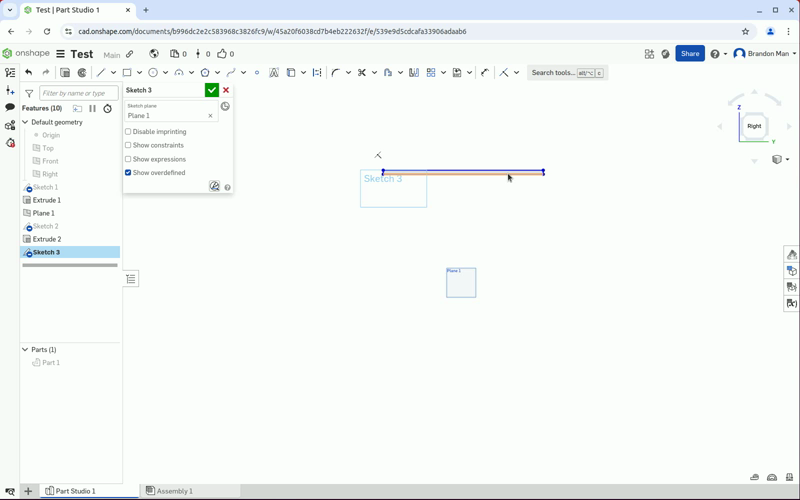
scroll(6)
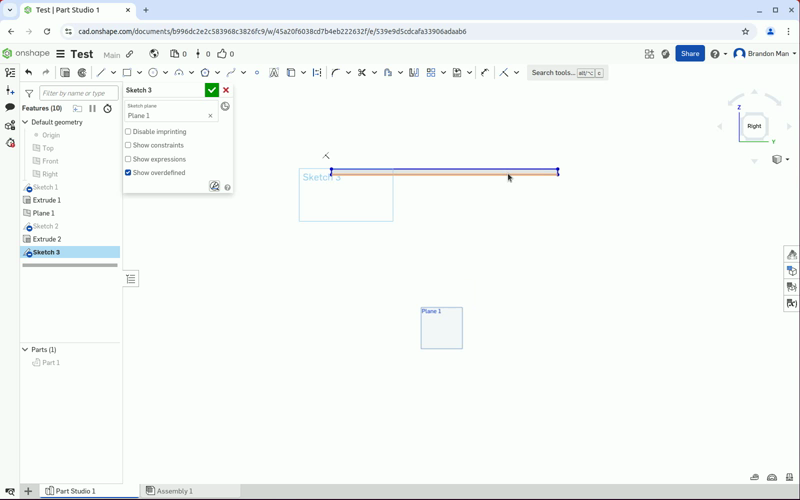
scroll(6)
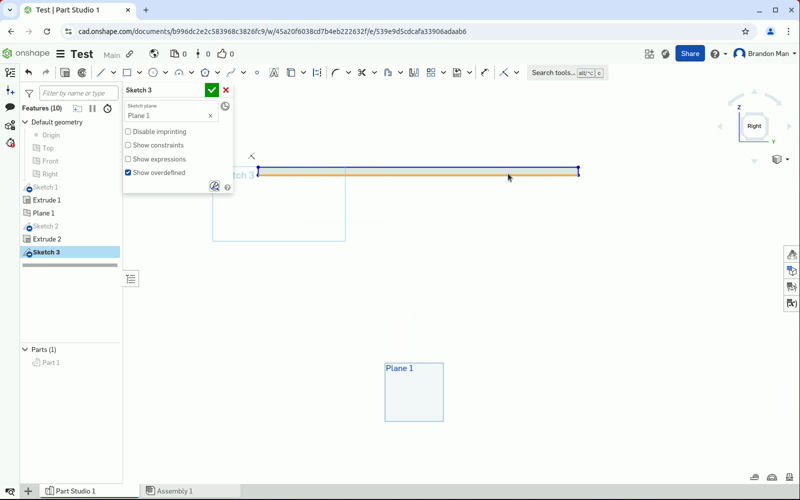
scroll(6)
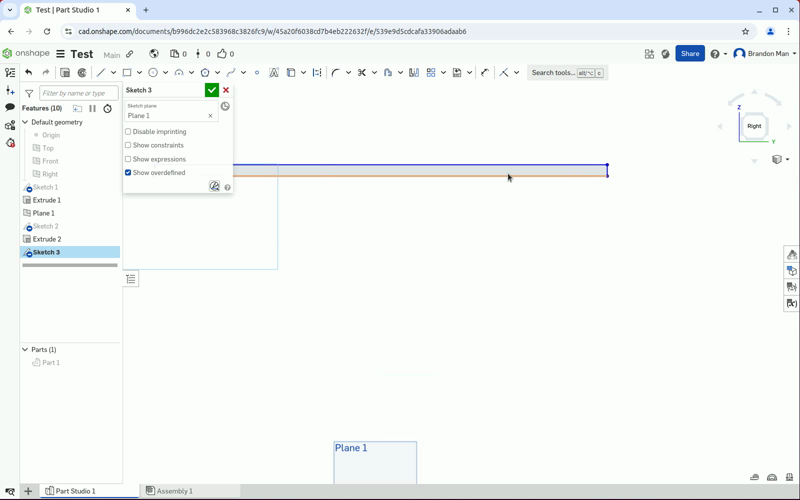
scroll(6)
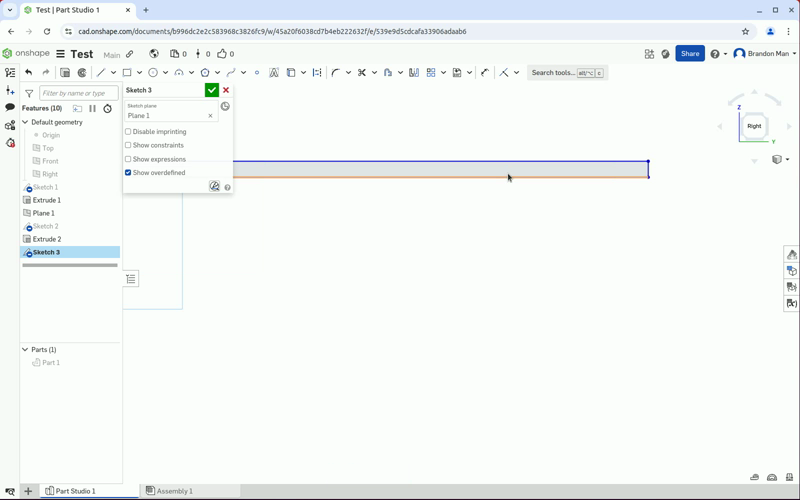
scroll(6)
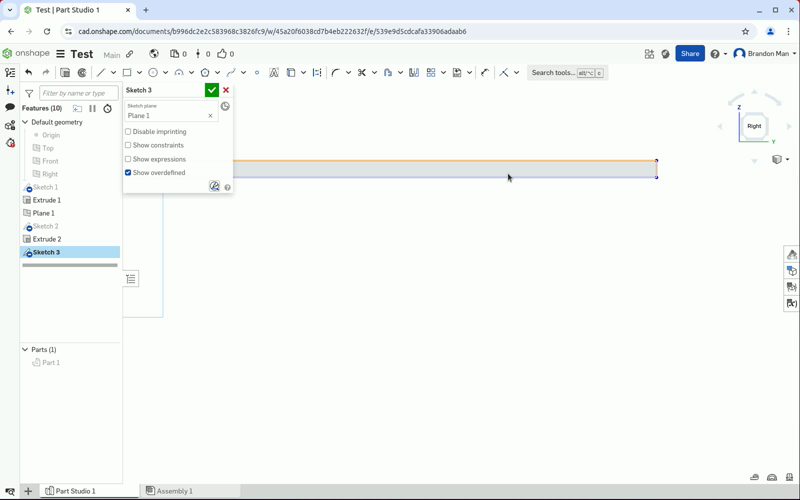
scroll(6)
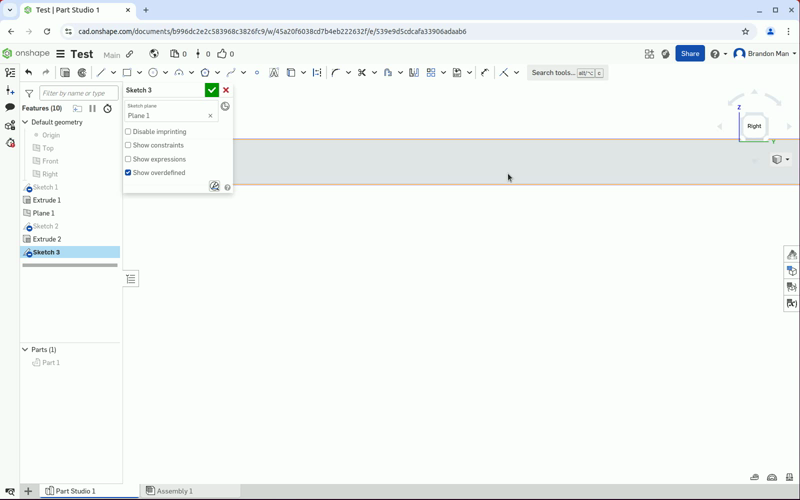
click(508, 173)
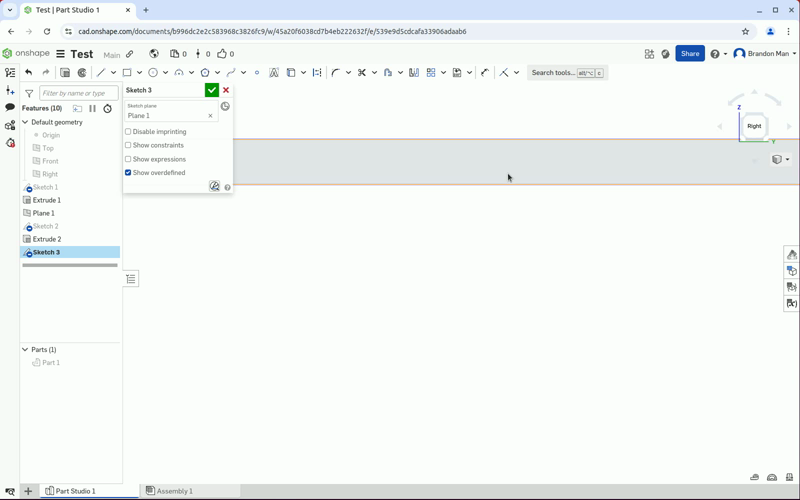
scroll(-6)
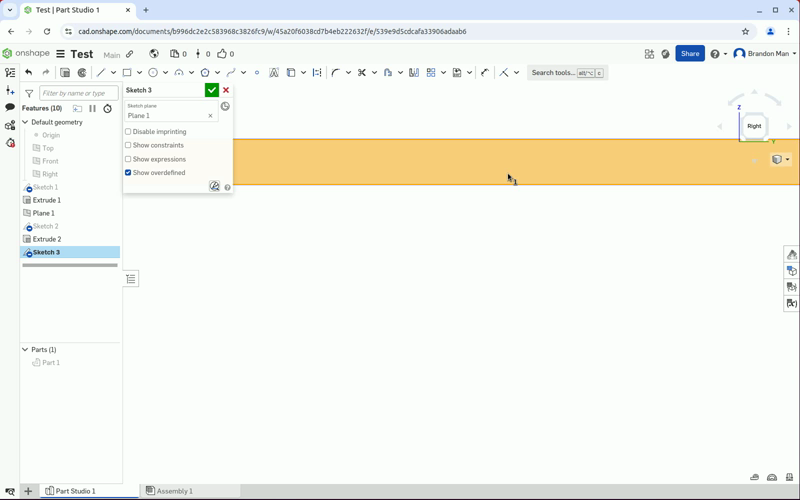
scroll(-6)
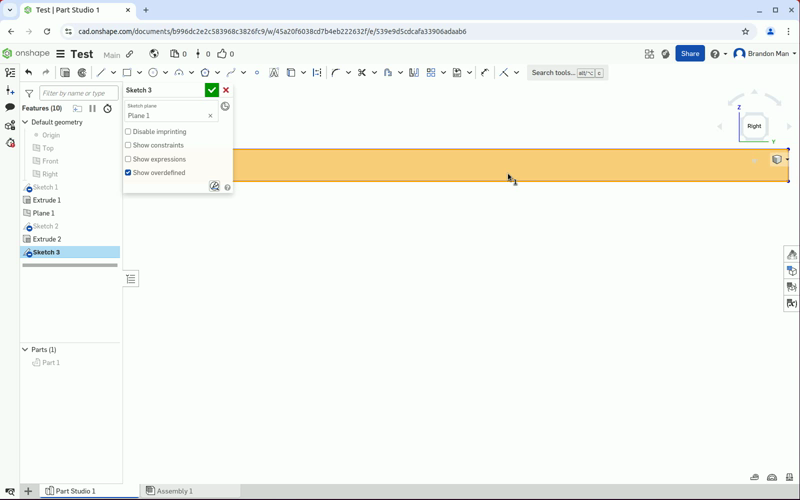
scroll(-6)
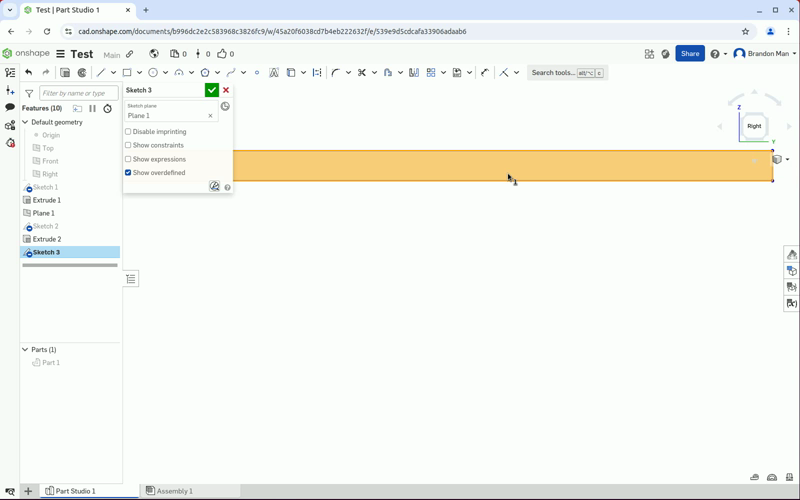
scroll(-6)
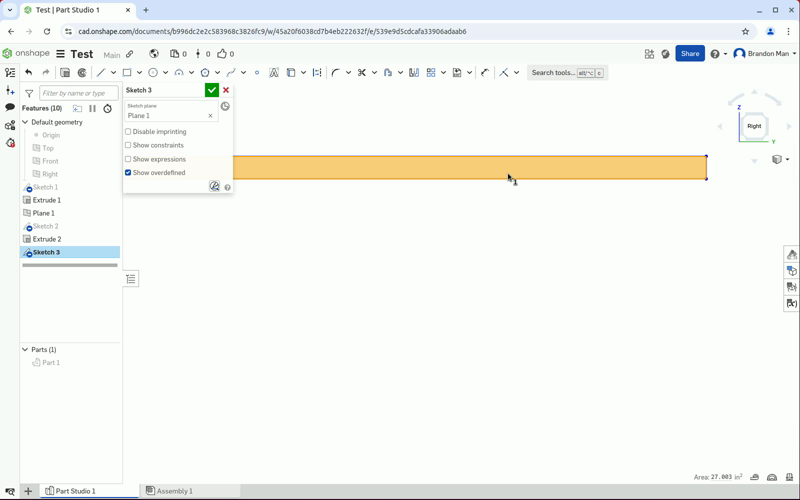
scroll(-6)
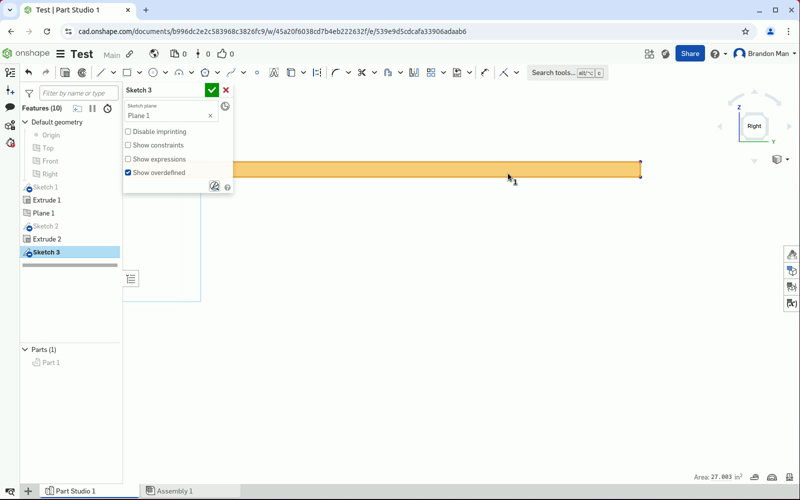
scroll(-6)
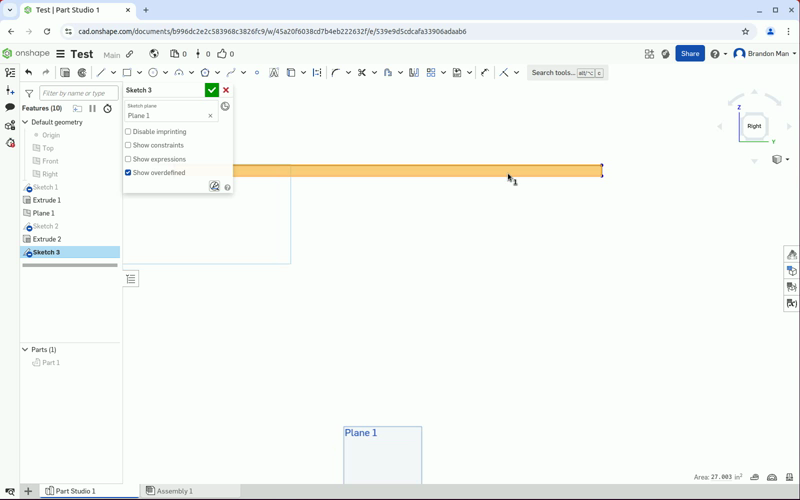
scroll(-6)
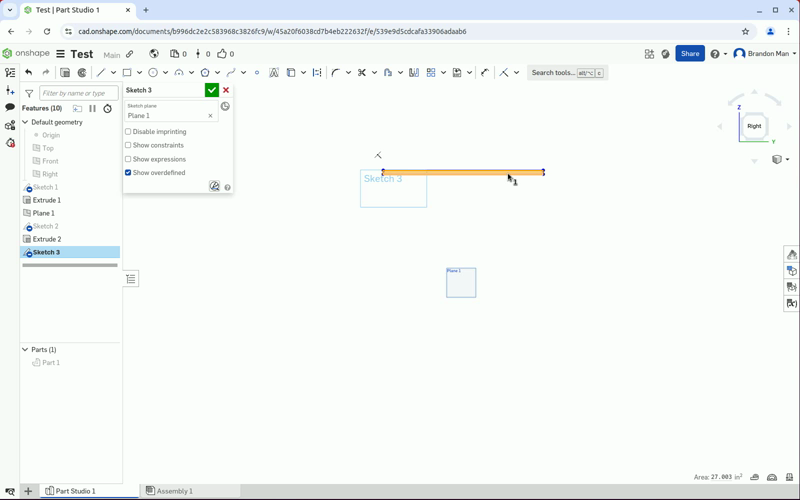
mouse_move(73, 352)
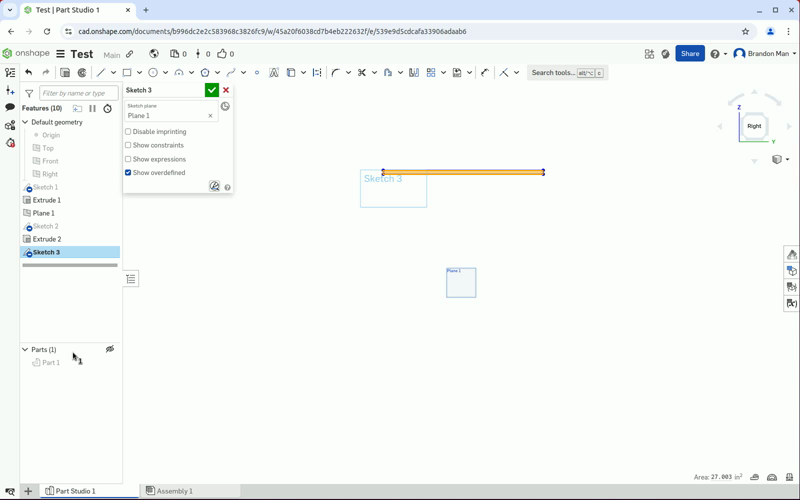
key(shift+y)
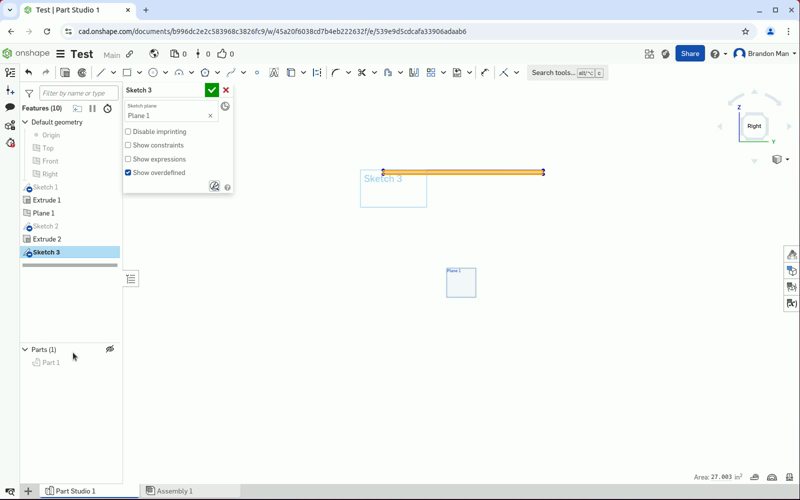
key(shift+e)
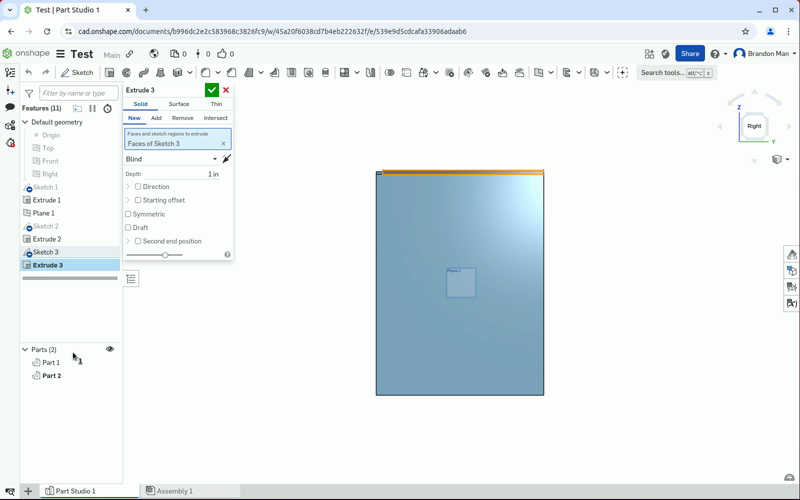
mouse_move(143, 106)
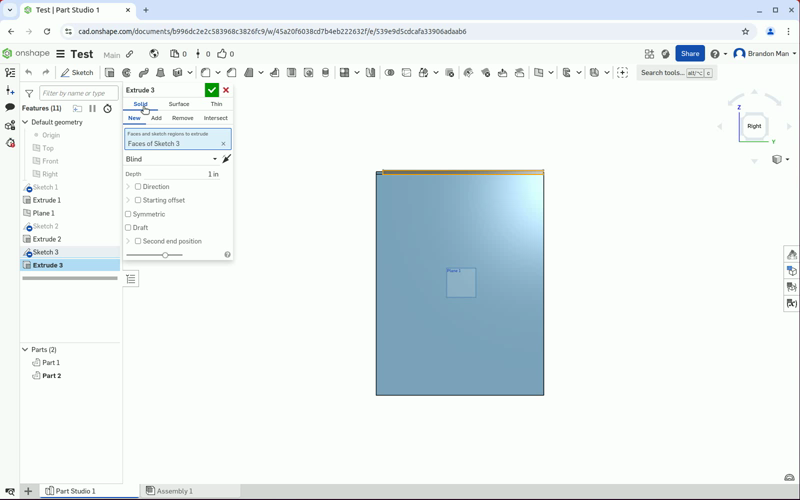
click(143, 106)
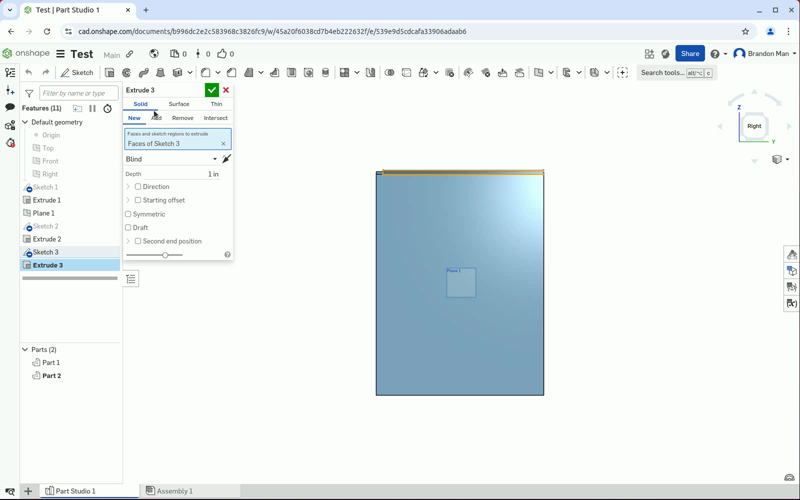
mouse_move(186, 120)
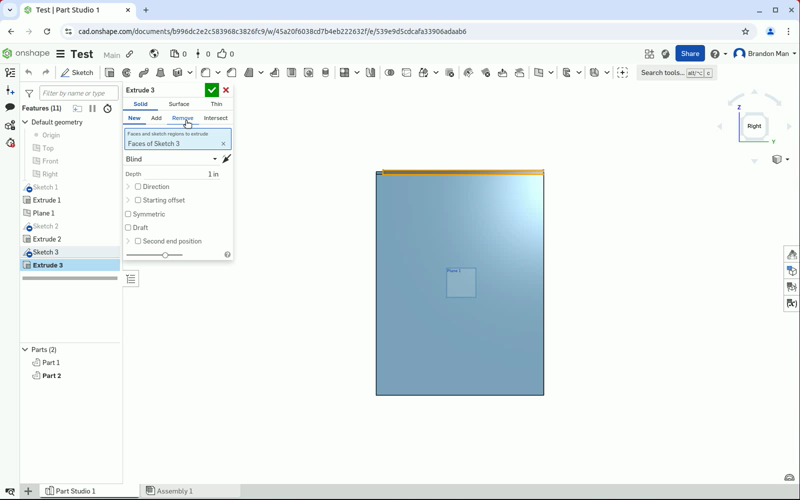
click(186, 120)
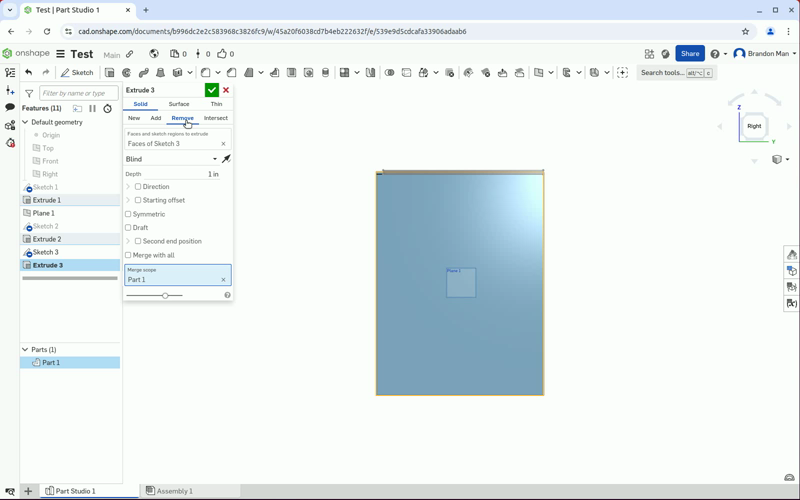
key(tab, 4)
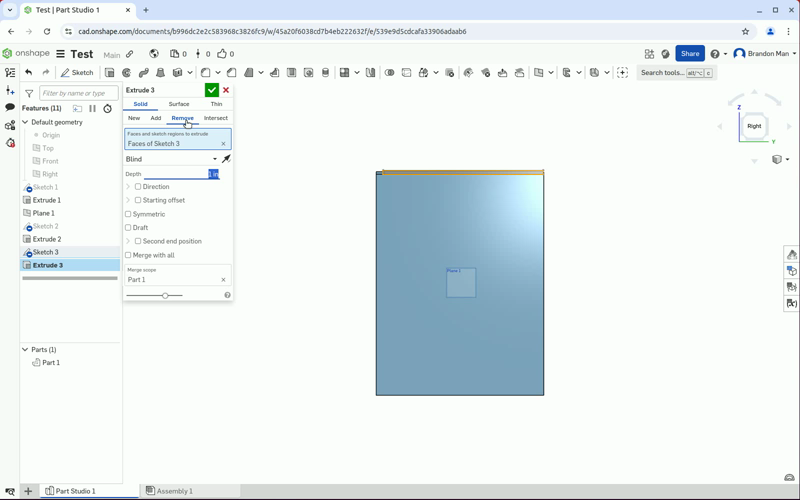
text(0.241)
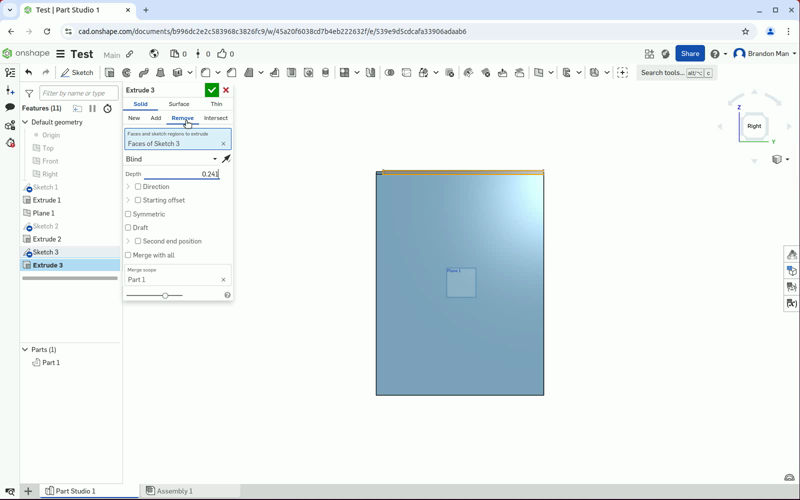
key(tab, 6)
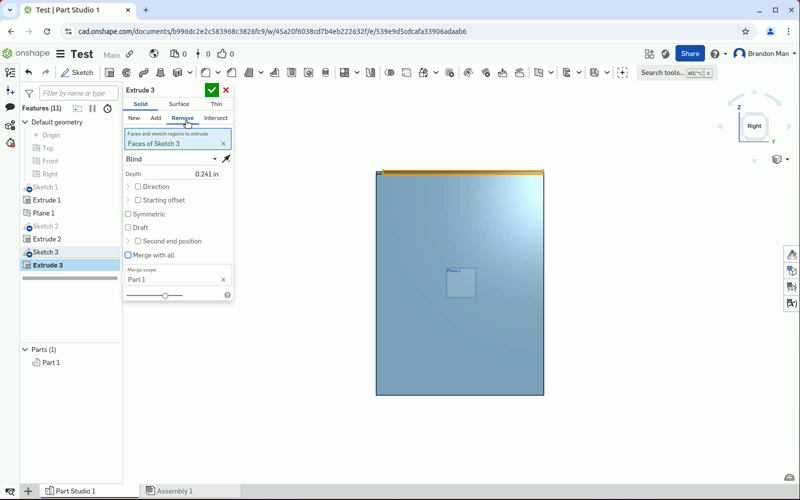
key(space)
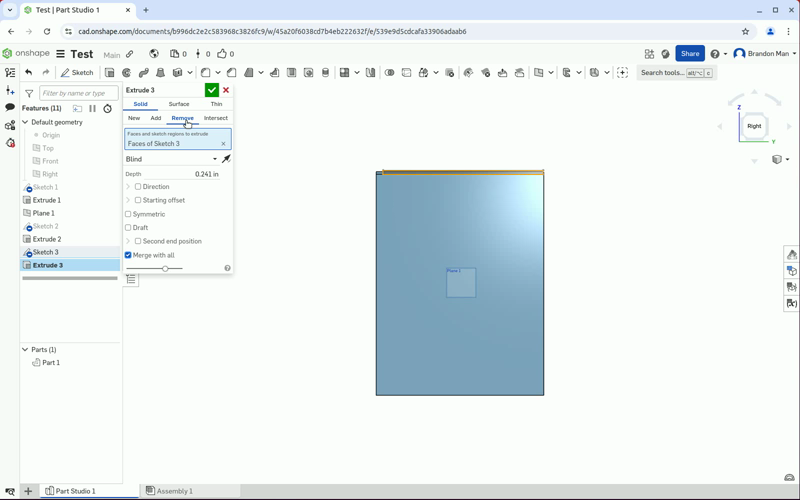
key(enter)
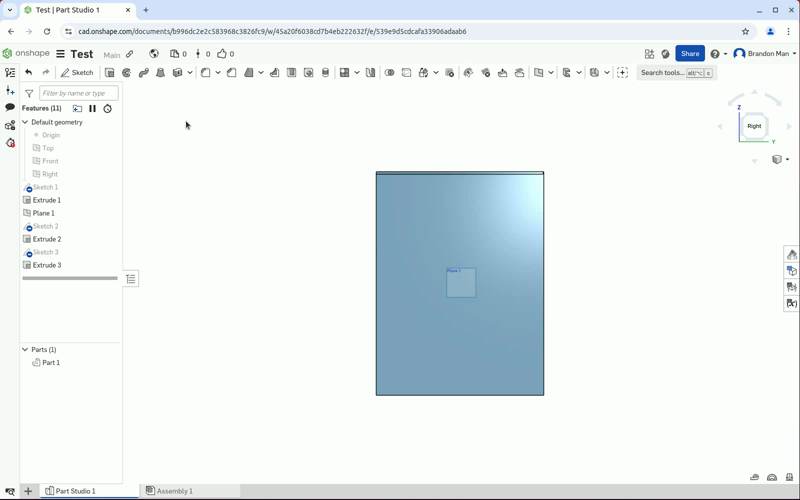
key(shift+h)
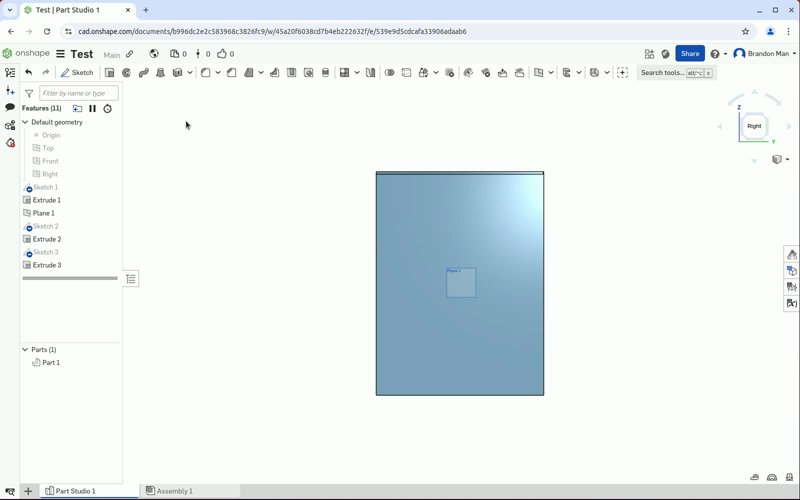
key(shift+h)
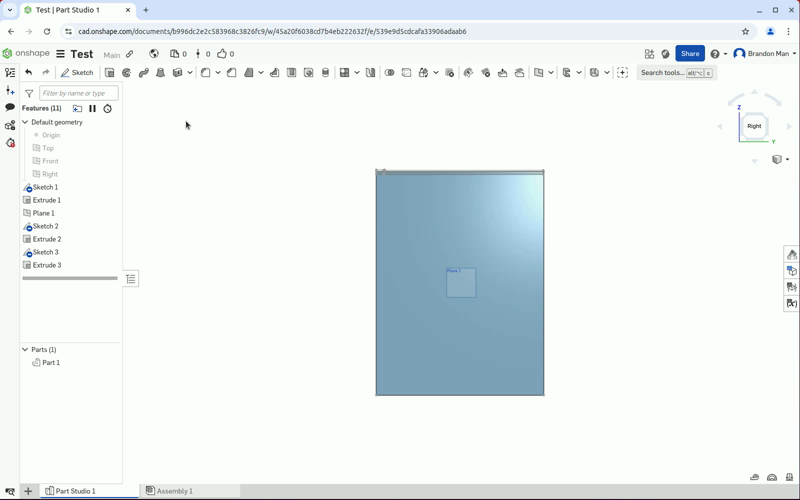
key(shift+7)
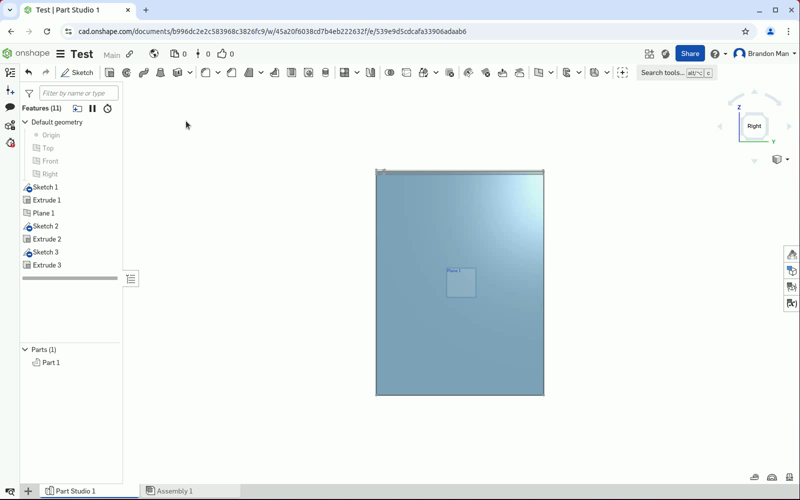
key(right, 2)
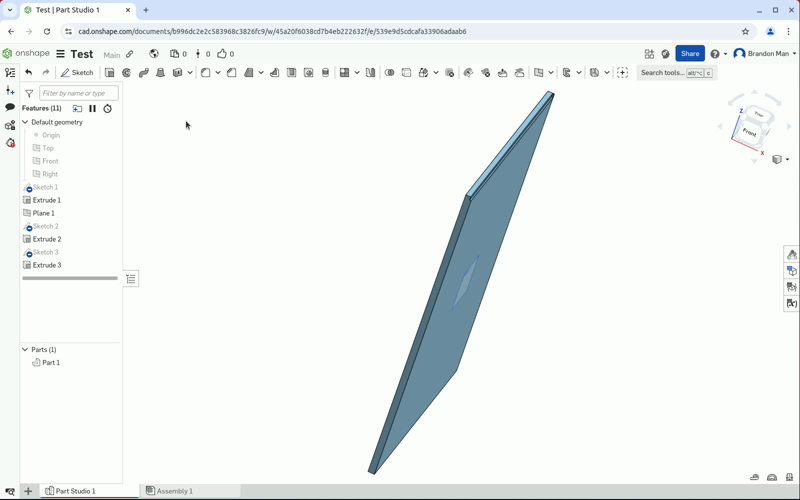
key(down, 2)
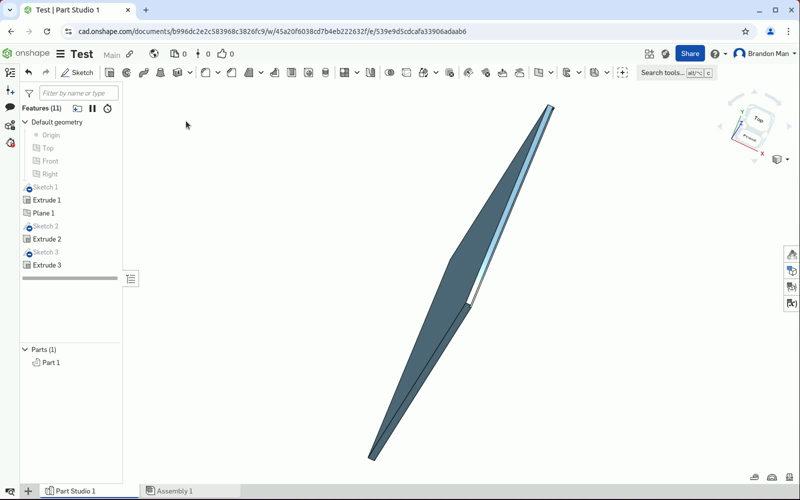
key(up, 2)
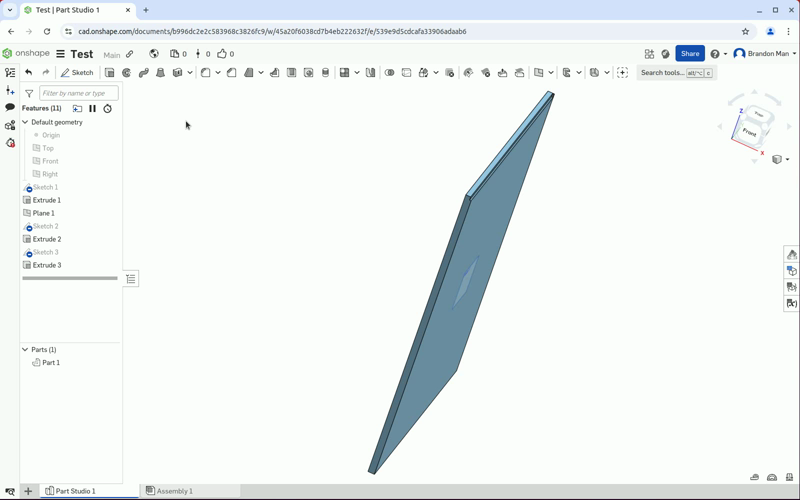
key(left, 2)
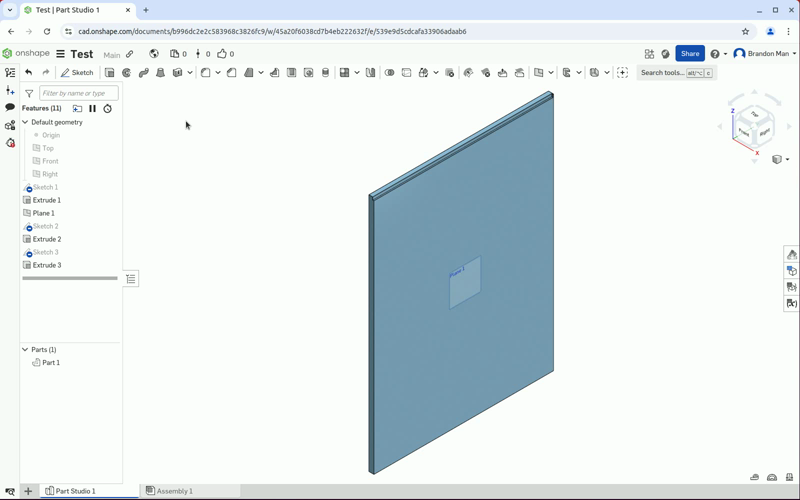
mouse_move(73, 189)
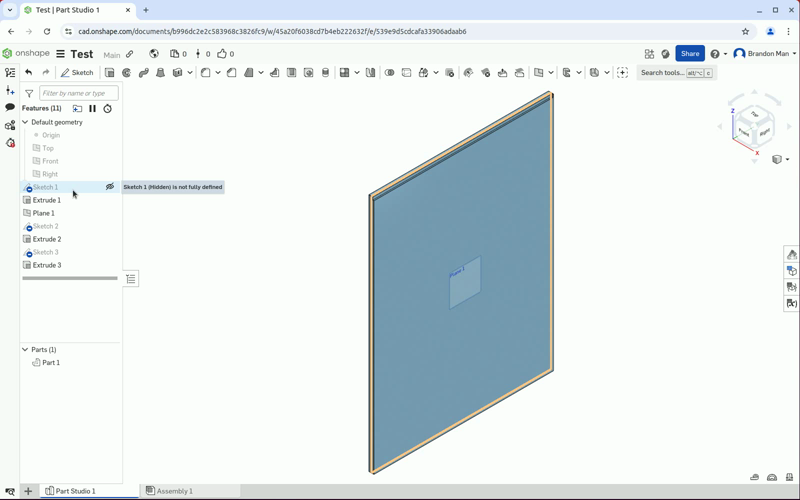
click(73, 189)